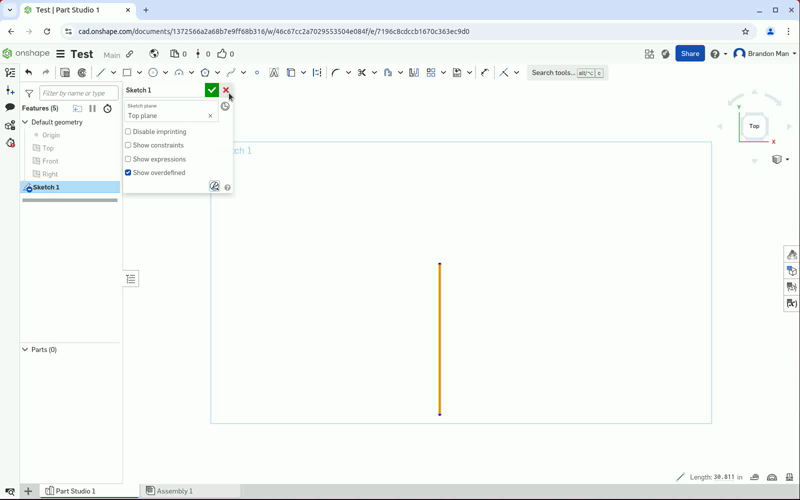
key(shift+h)
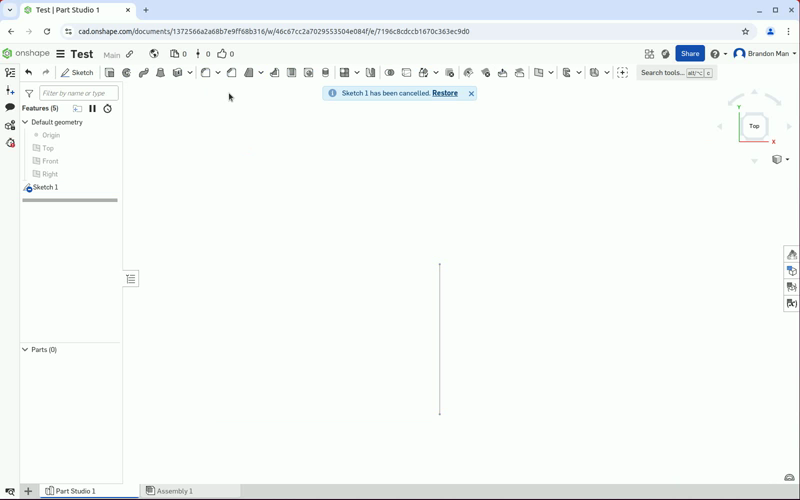
key(shift+s)
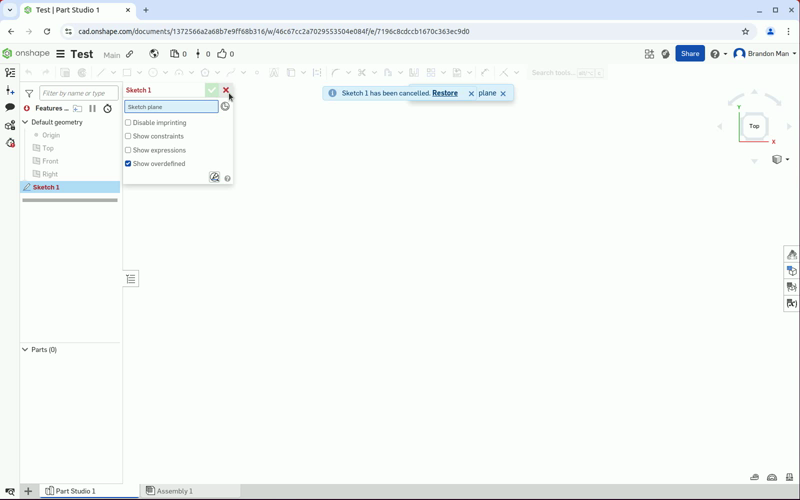
mouse_move(73, 150)
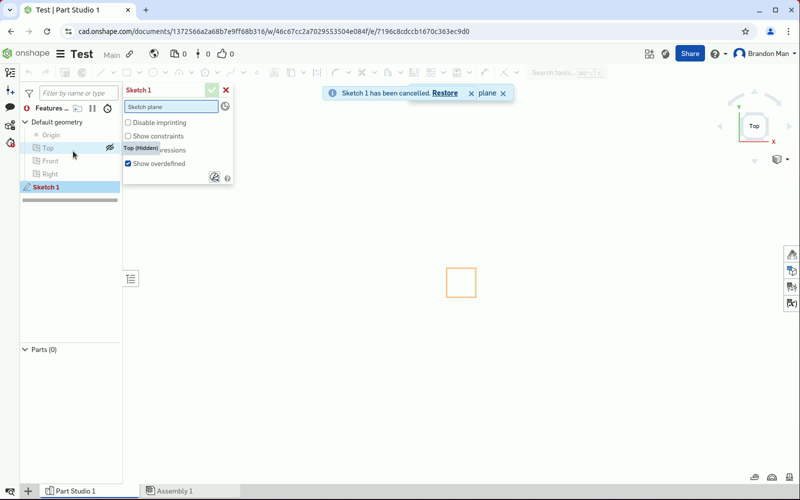
click(73, 150)
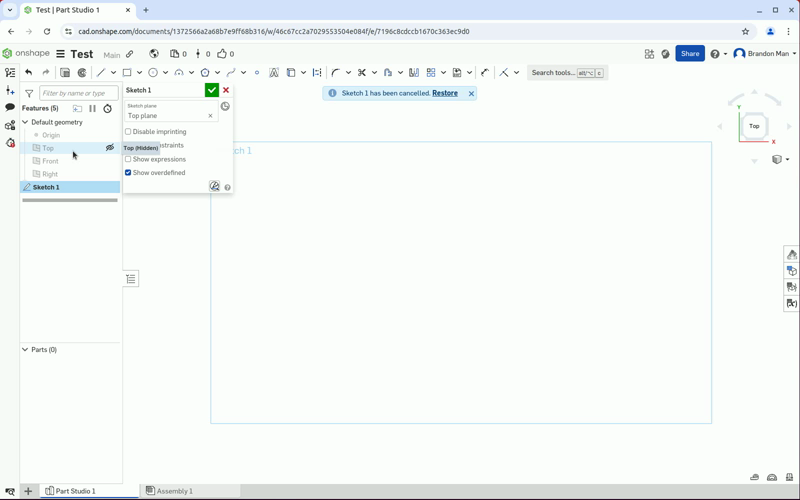
mouse_move(73, 352)
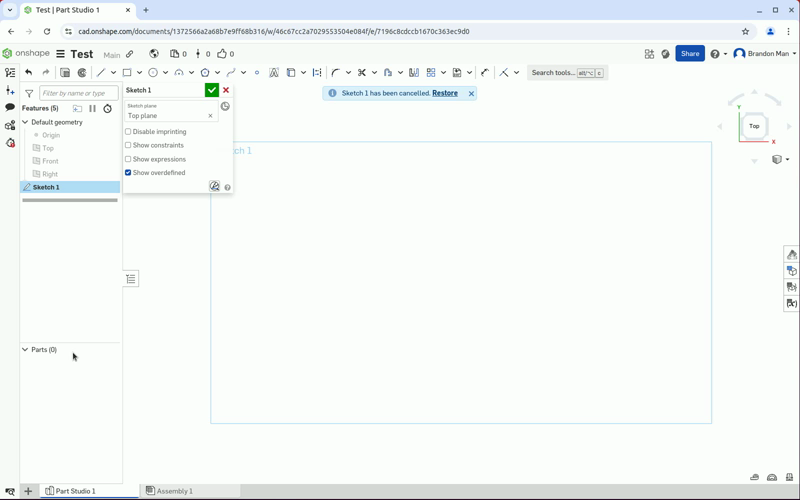
key(y)
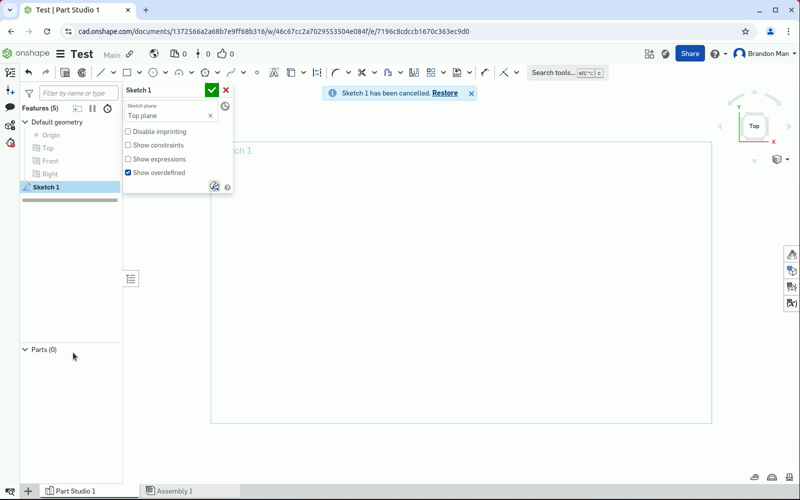
key(c)
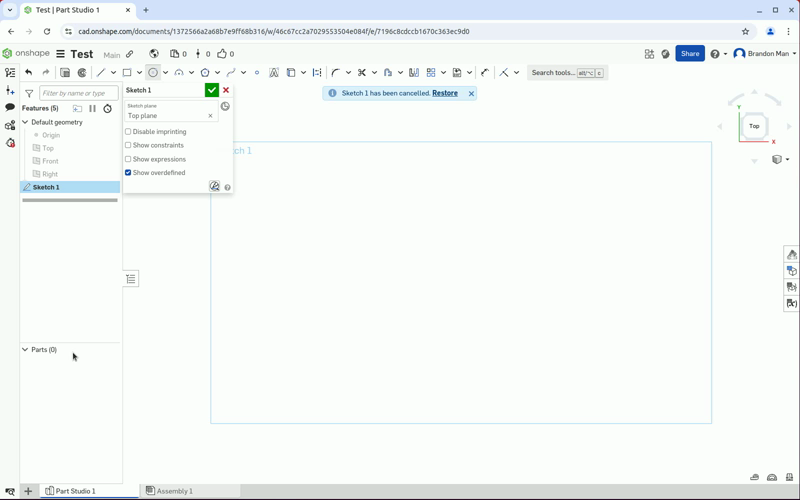
key_down(shift)
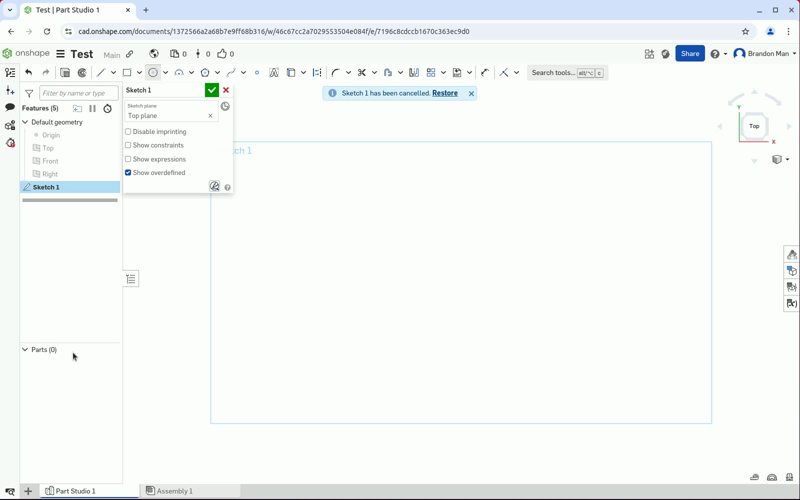
mouse_move(461, 282)
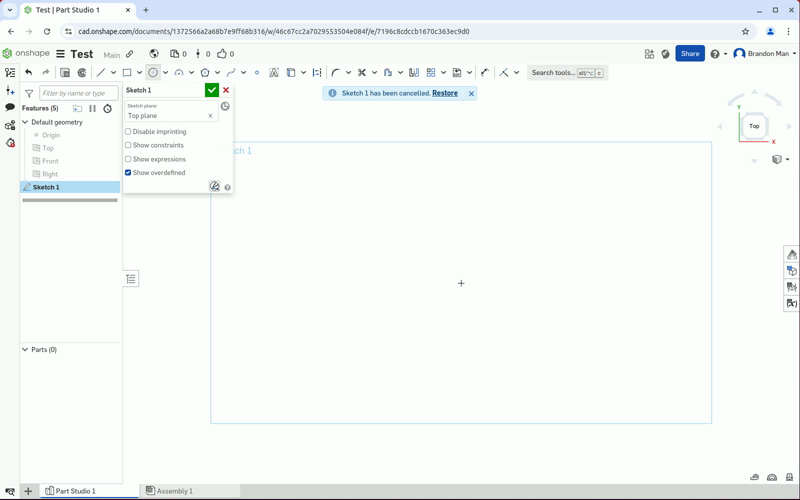
click(461, 282)
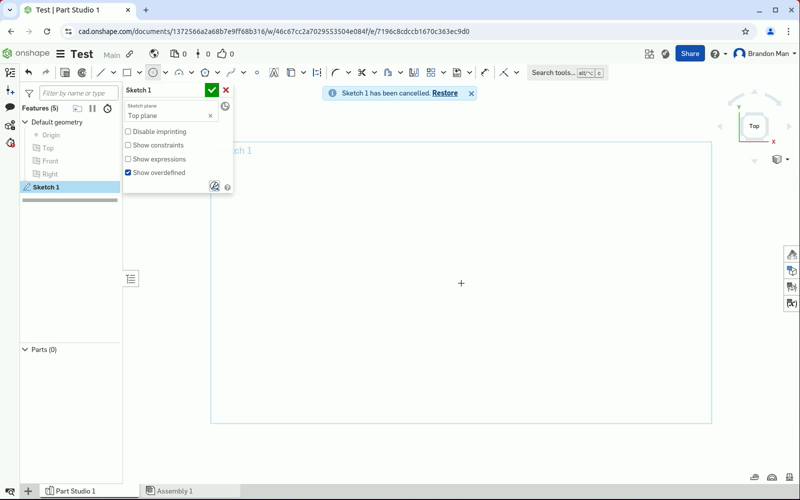
key_up(shift)
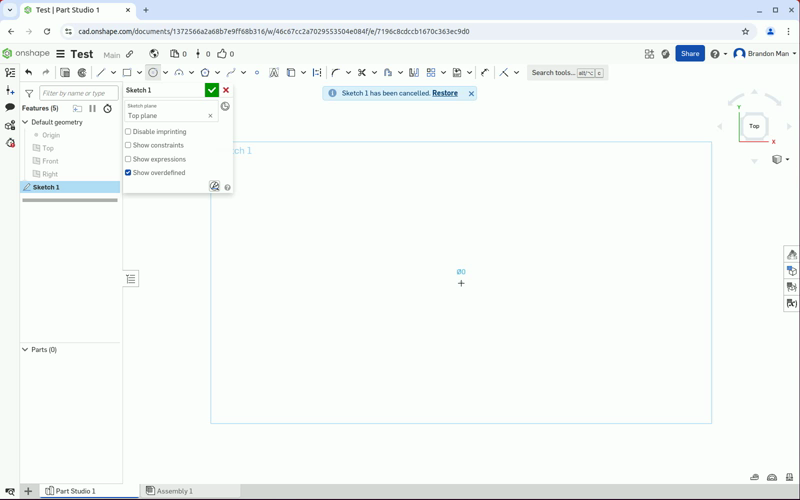
mouse_move(574, 282)
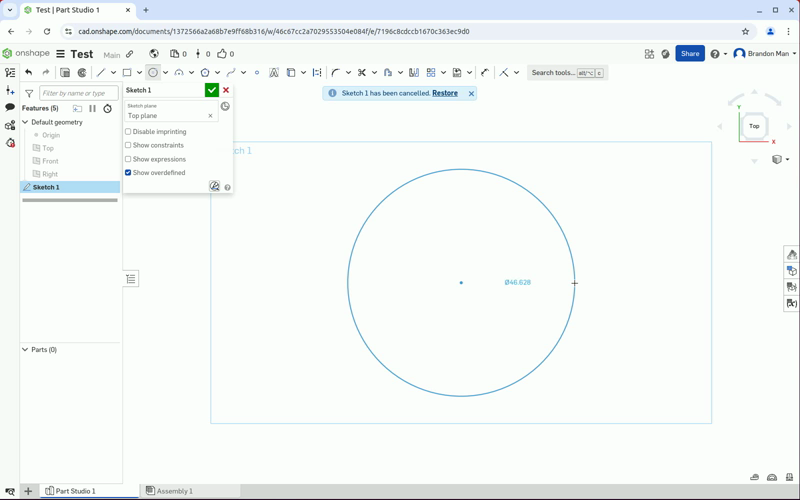
click(574, 282)
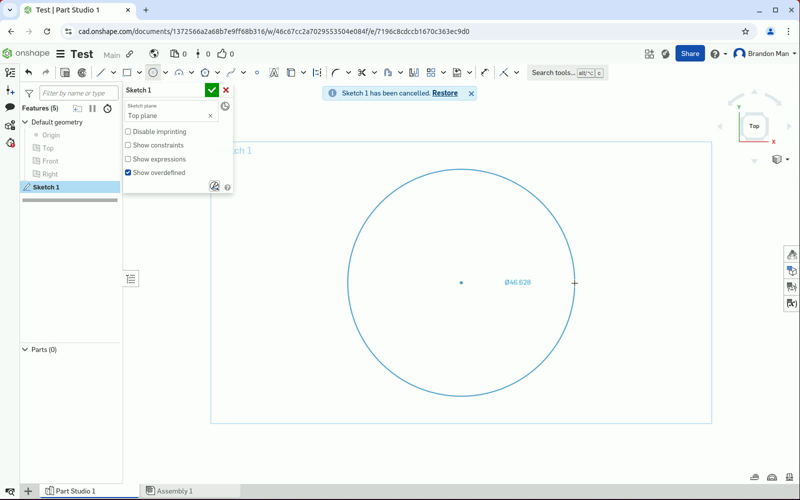
key(esc)
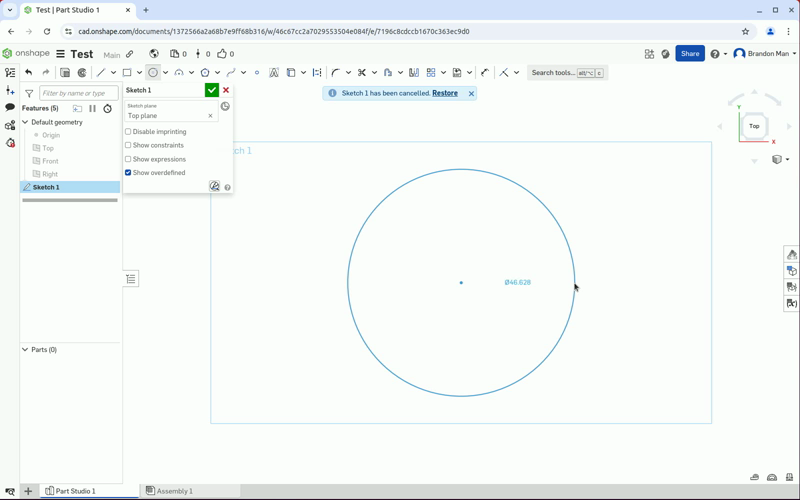
key(c)
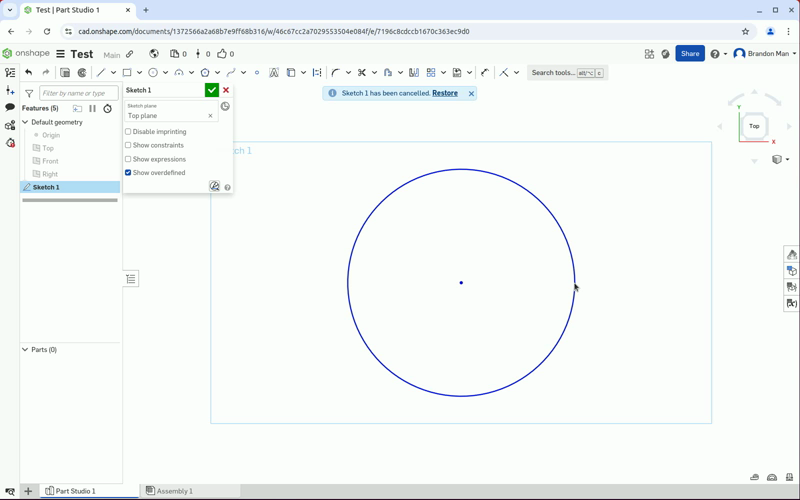
key_down(shift)
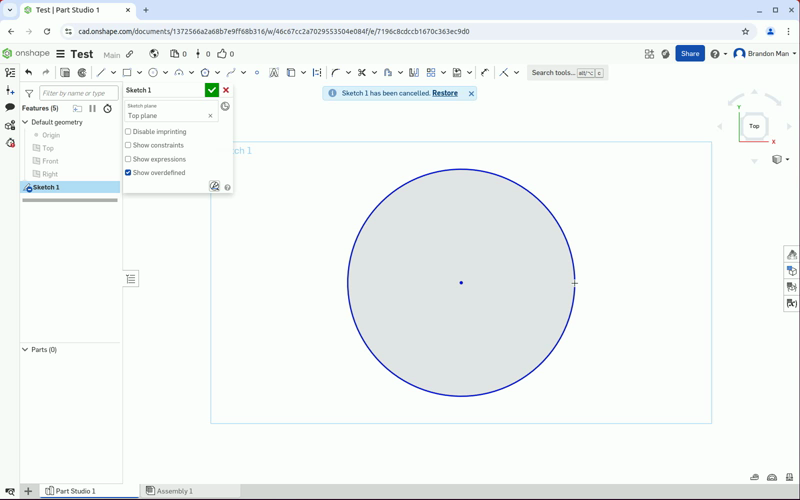
mouse_move(461, 282)
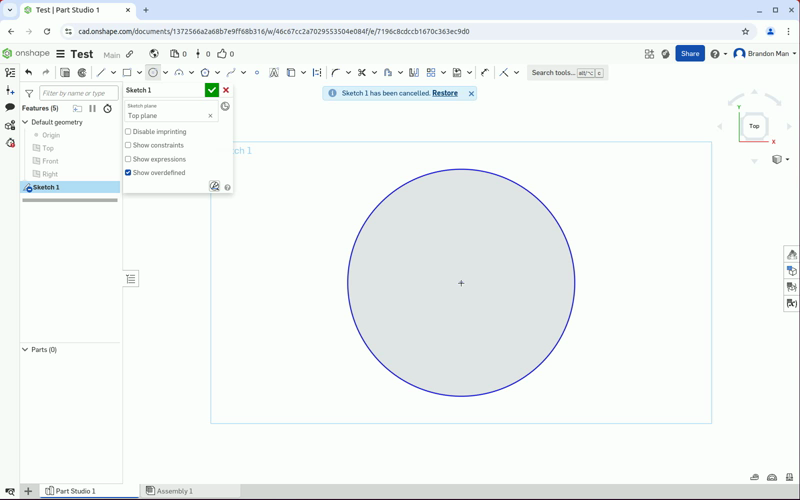
click(461, 282)
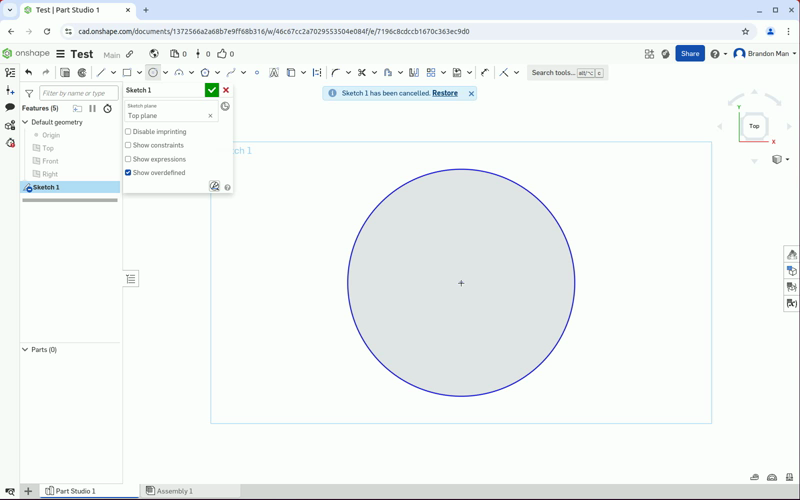
key_up(shift)
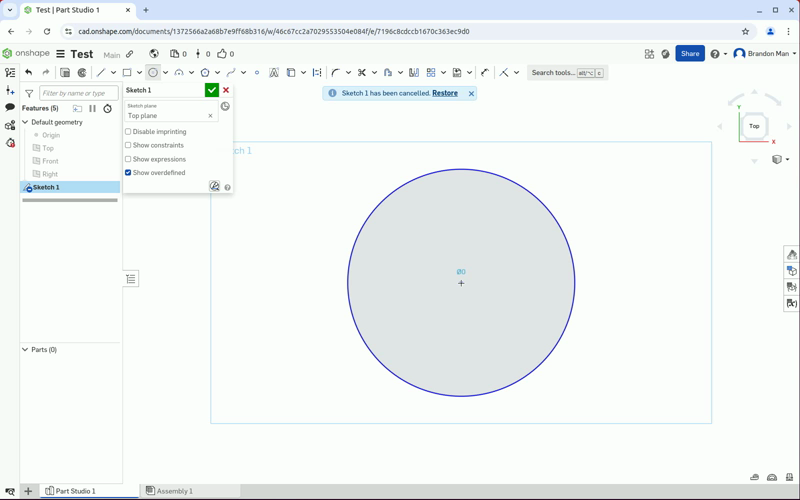
mouse_move(503, 282)
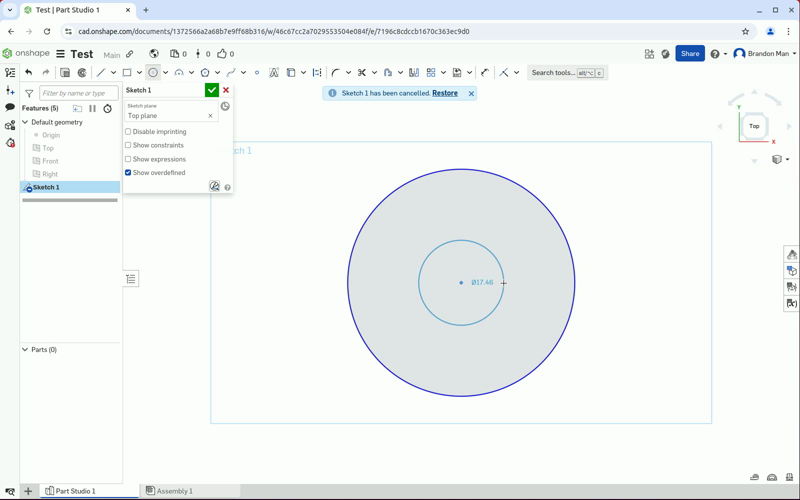
click(503, 282)
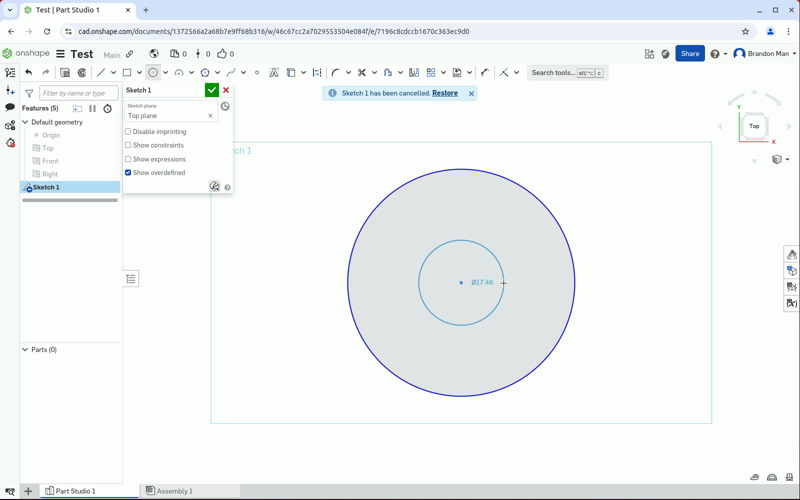
key(esc)
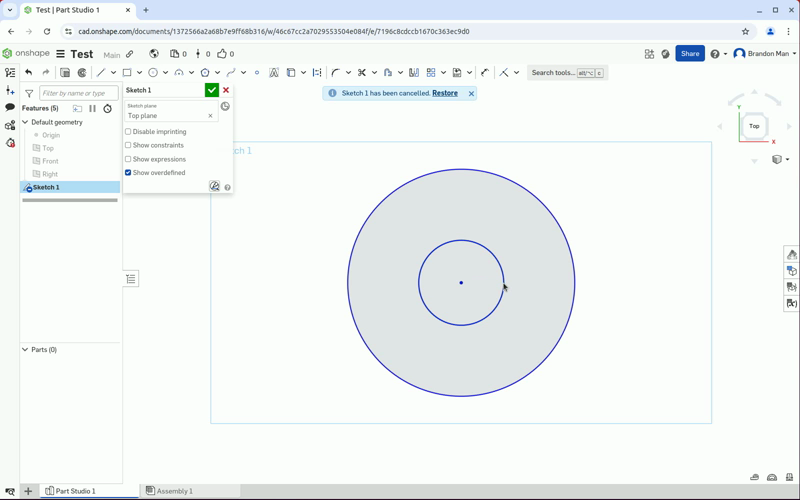
mouse_move(456, 197)
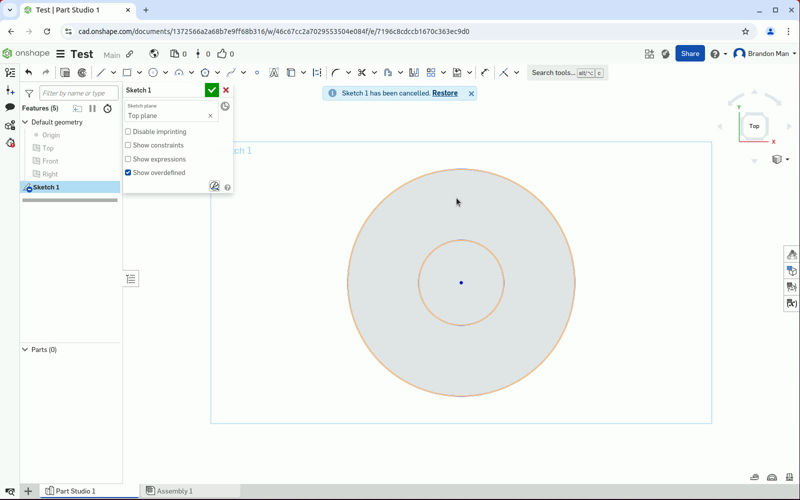
click(456, 197)
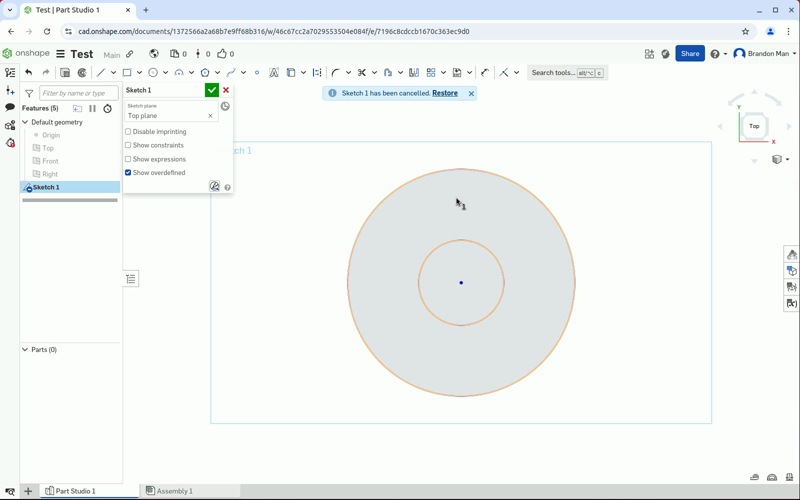
mouse_move(73, 352)
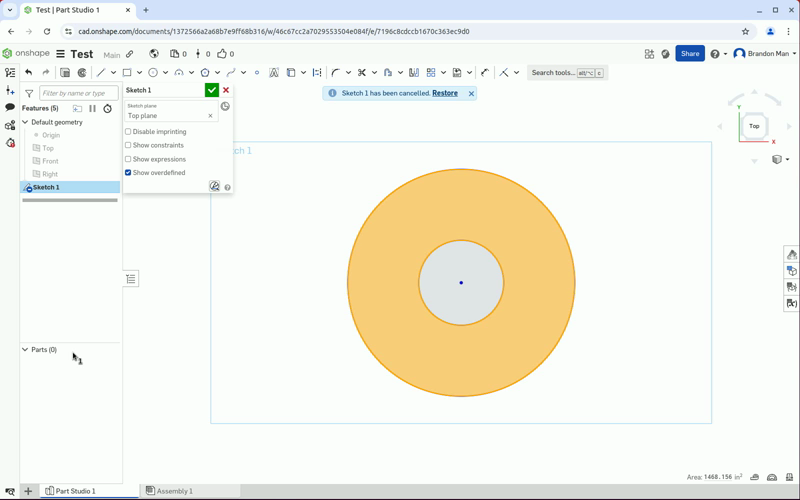
key(shift+y)
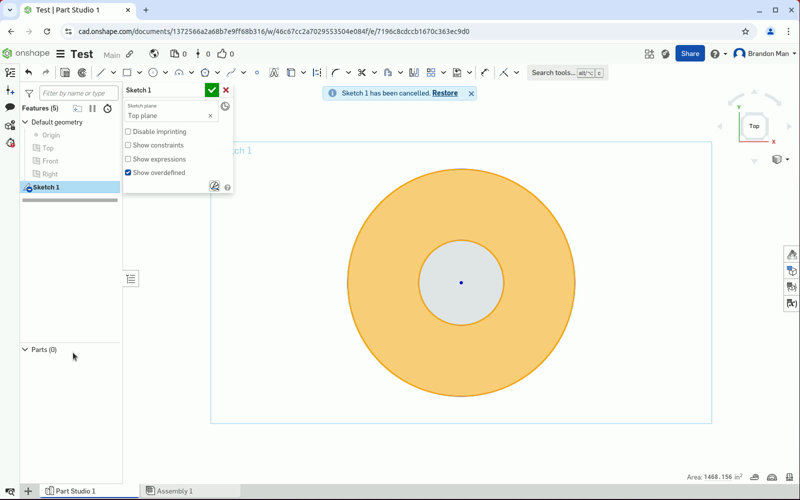
key(shift+e)
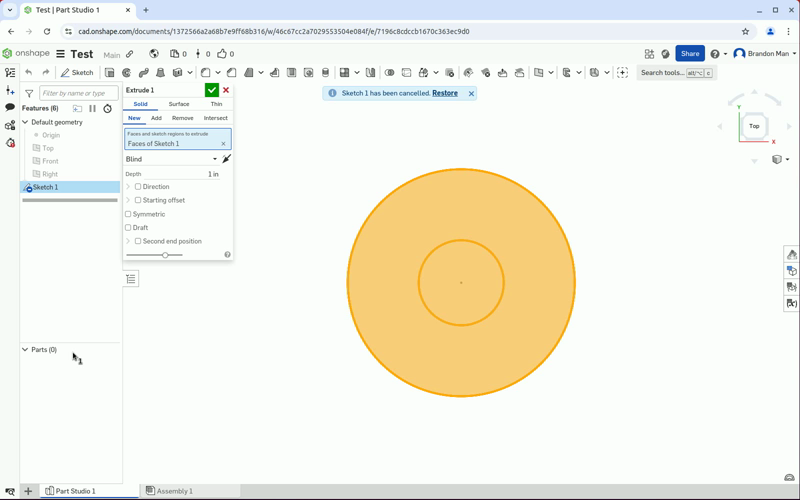
mouse_move(143, 106)
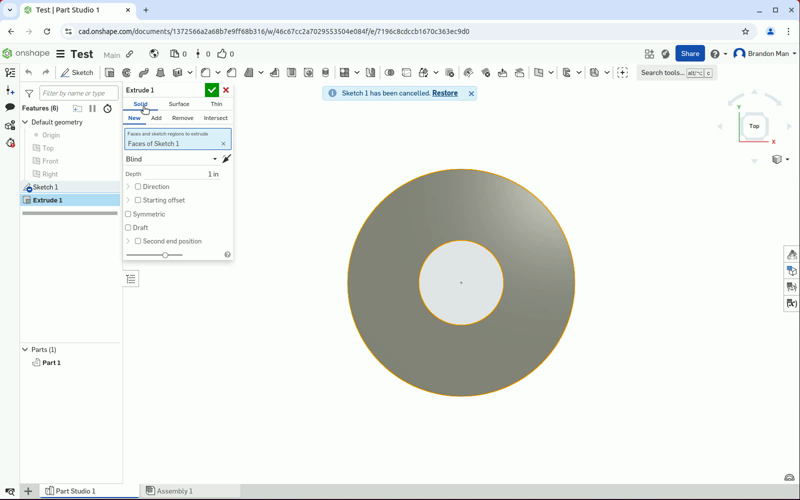
click(143, 106)
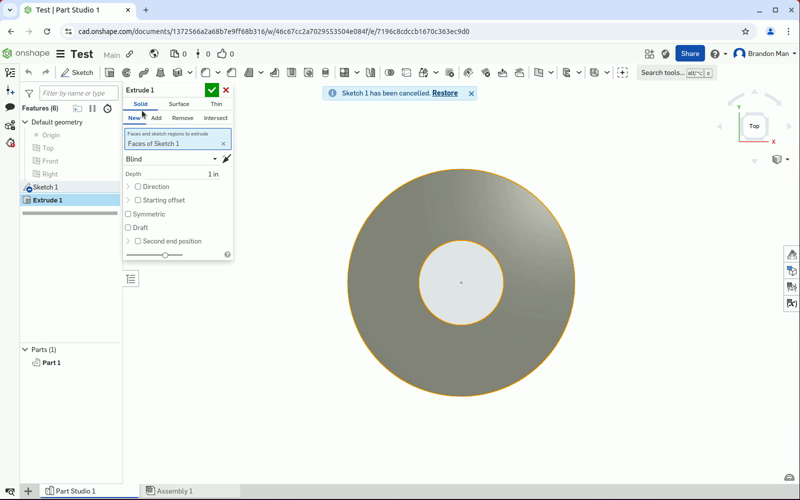
mouse_move(137, 120)
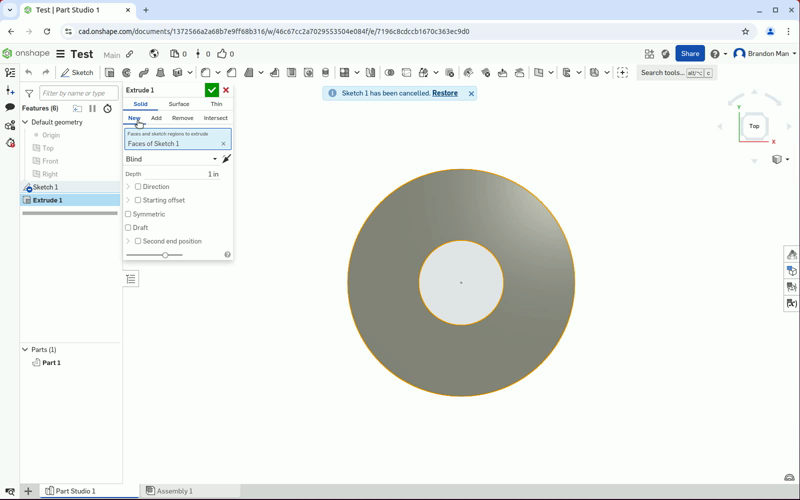
click(137, 120)
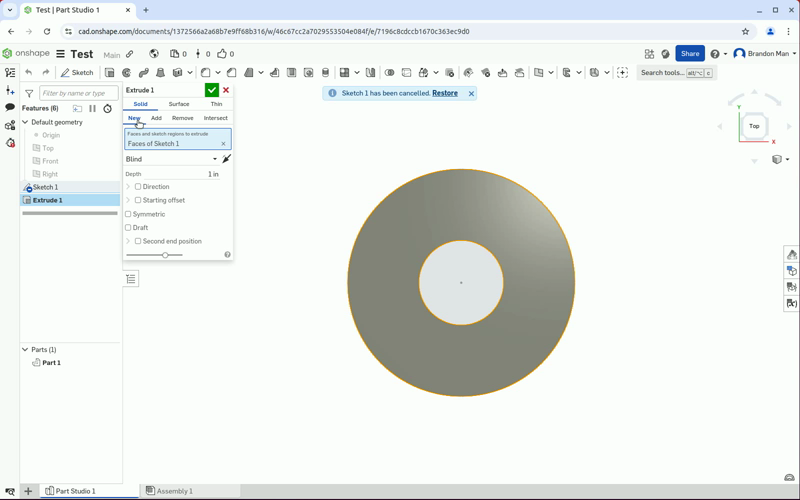
key(tab, 4)
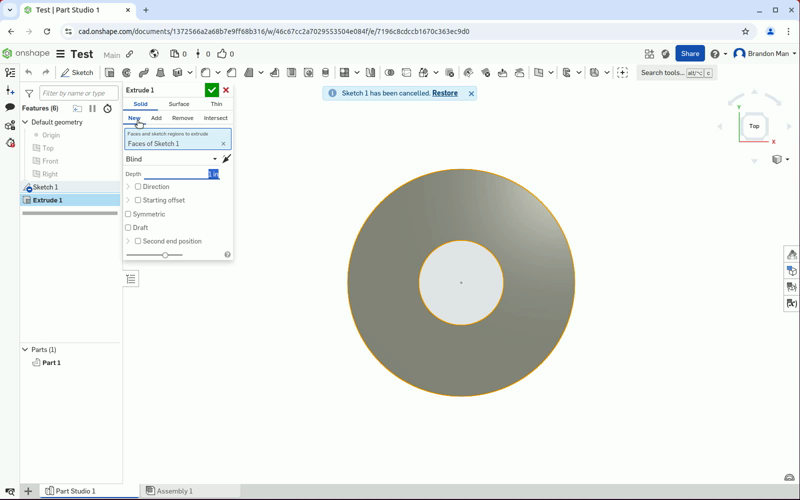
text(1.685)
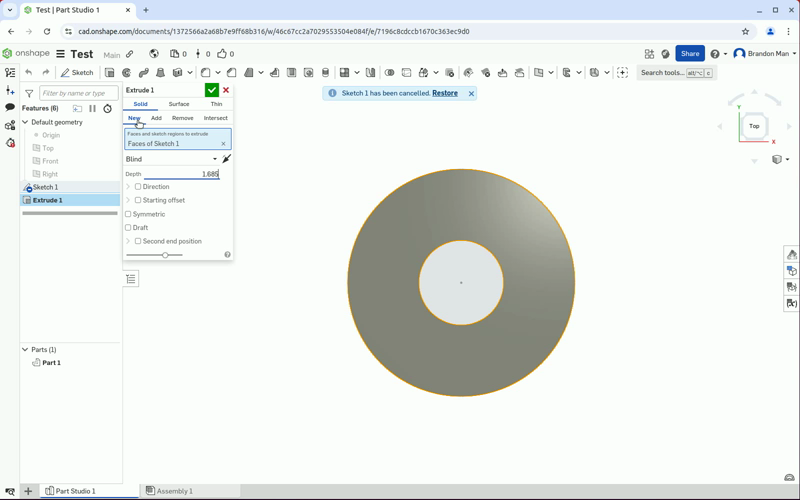
key(enter)
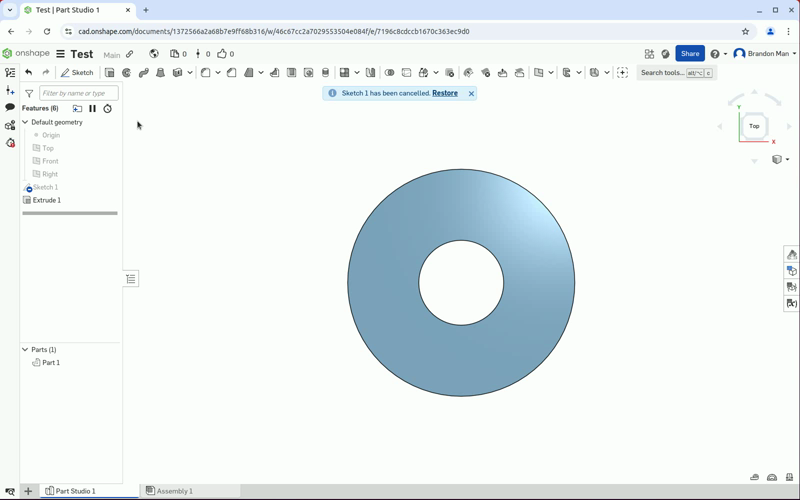
key(shift+h)
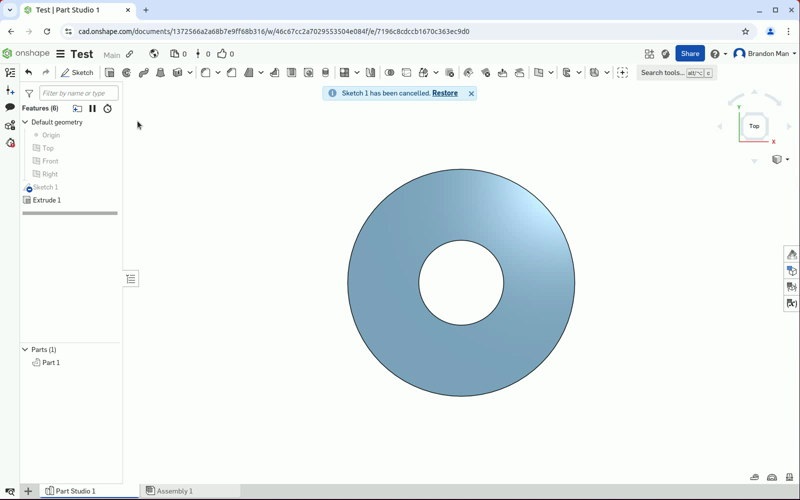
key(shift+h)
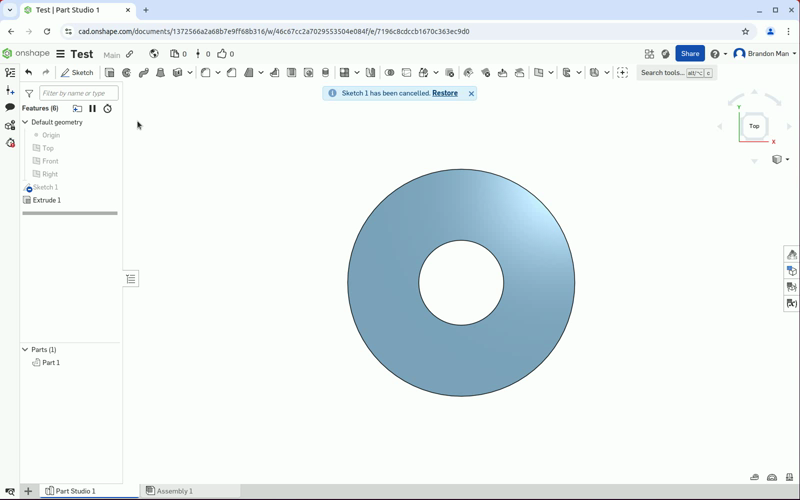
mouse_move(73, 189)
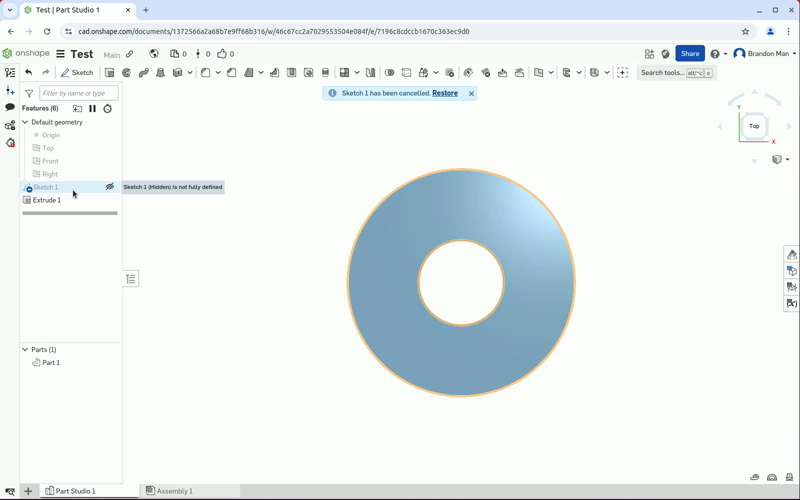
click(73, 189)
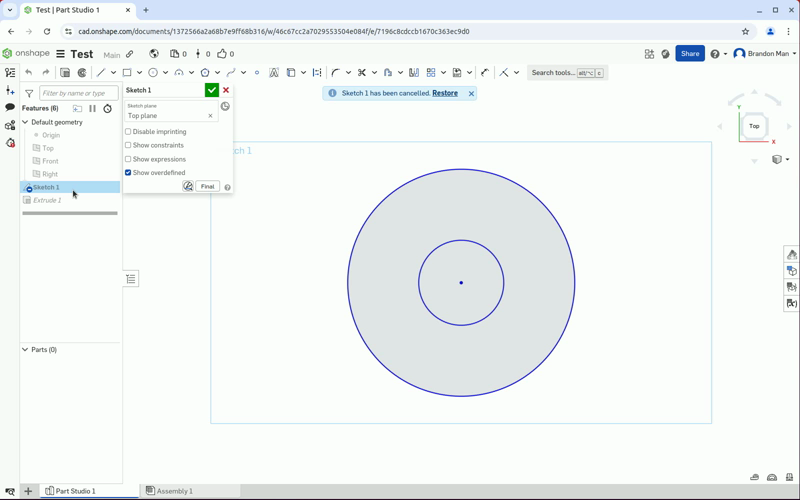
mouse_move(229, 92)
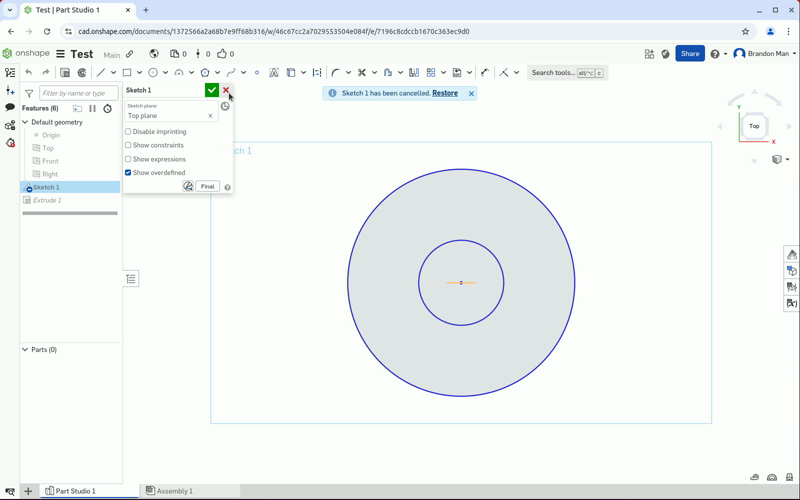
click(229, 92)
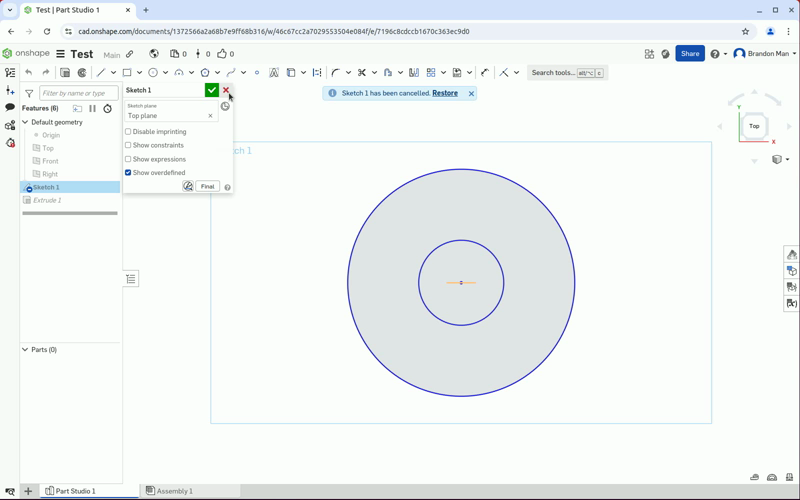
key(shift+s)
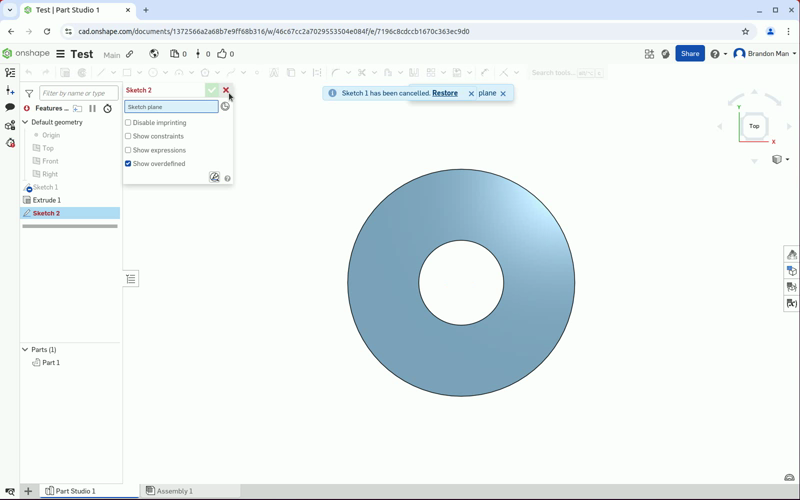
mouse_move(73, 150)
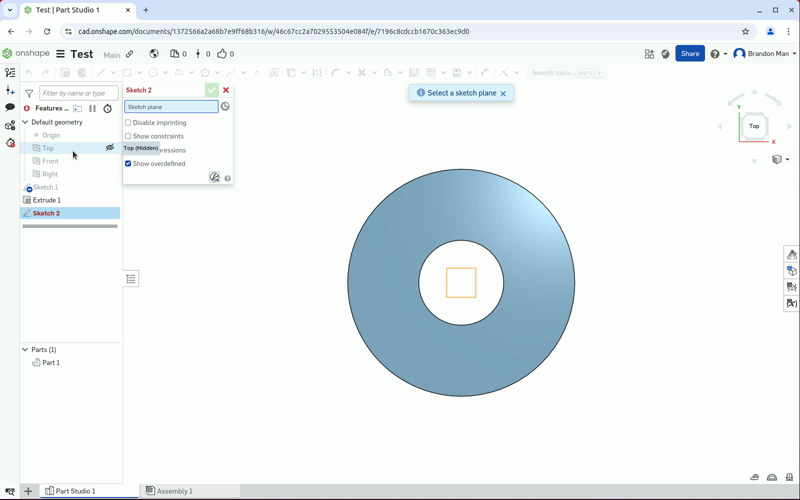
click(73, 150)
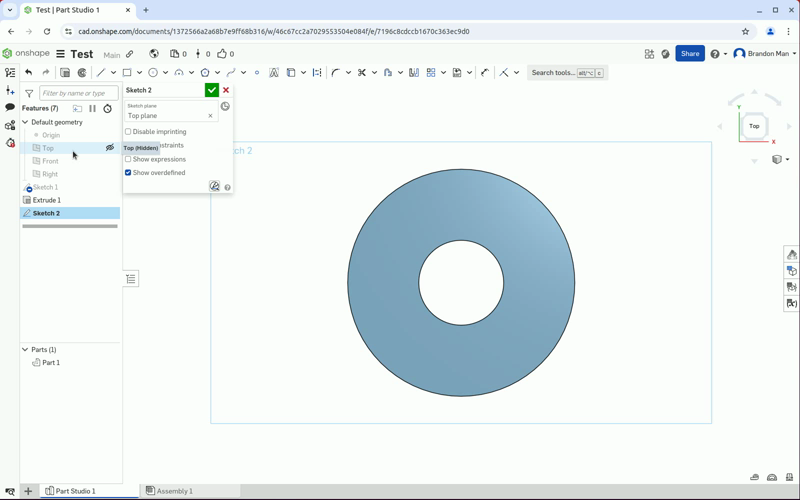
mouse_move(73, 352)
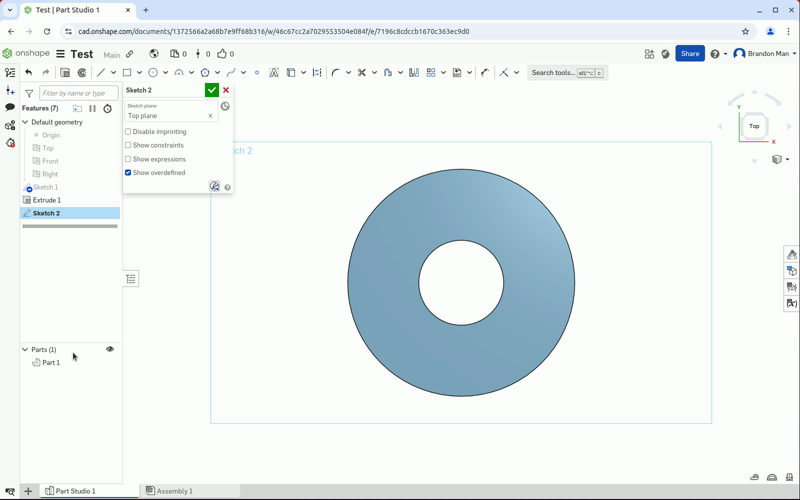
key(y)
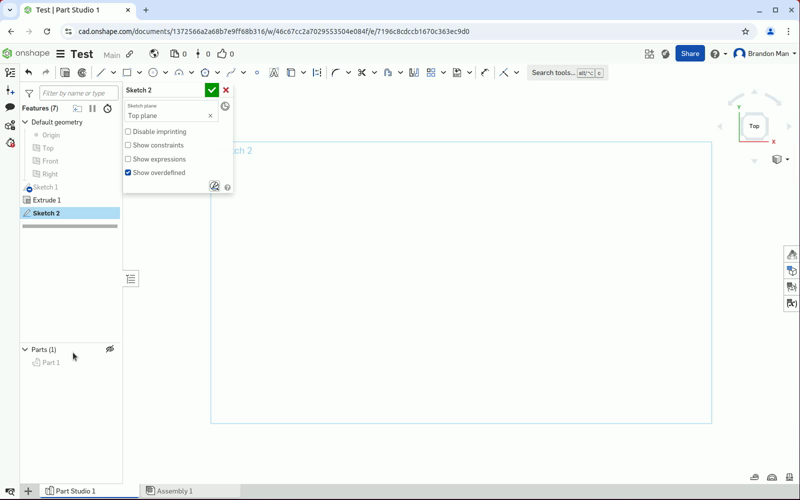
key(c)
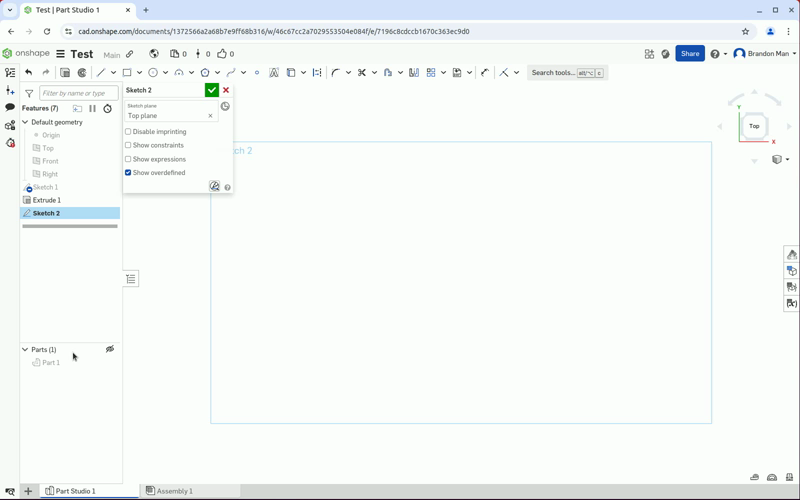
key_down(shift)
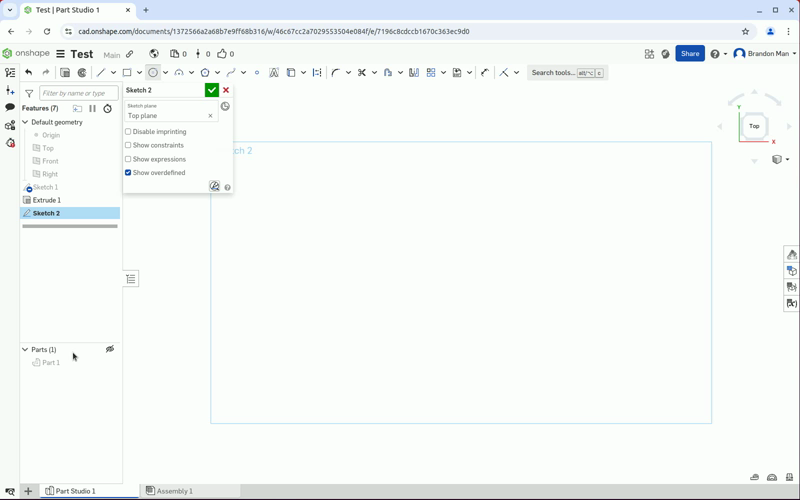
mouse_move(461, 282)
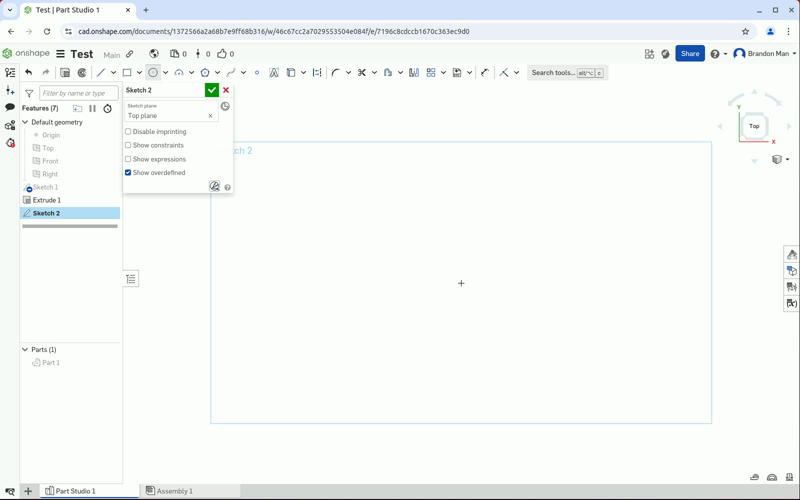
click(461, 282)
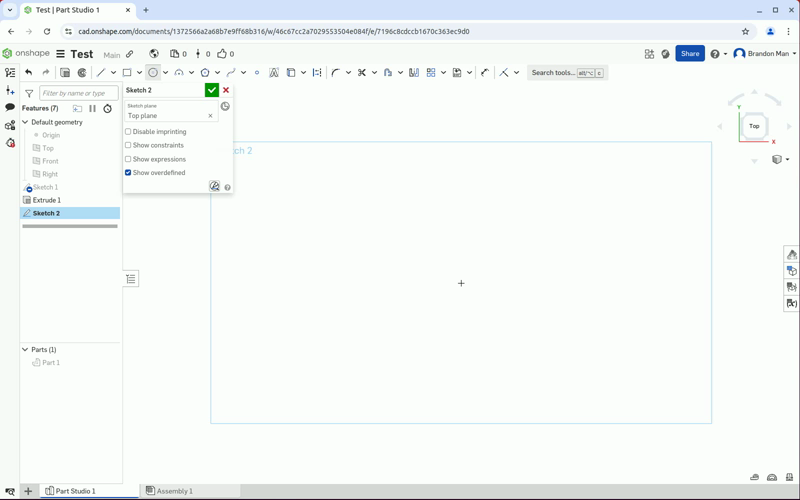
key_up(shift)
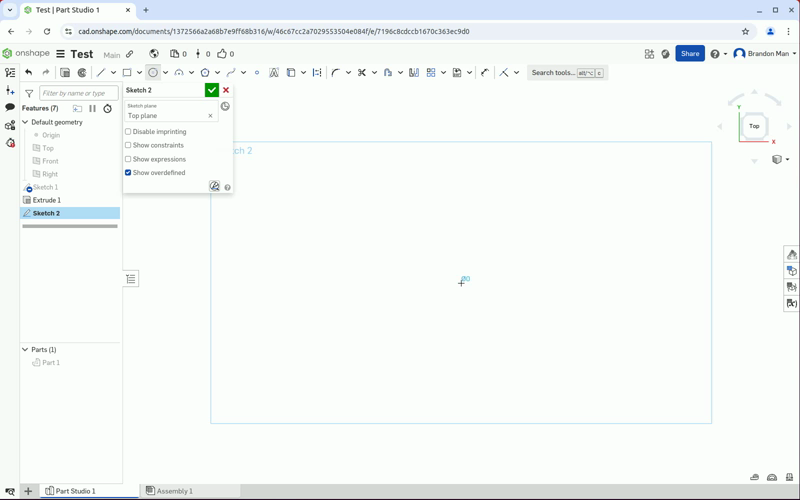
mouse_move(494, 282)
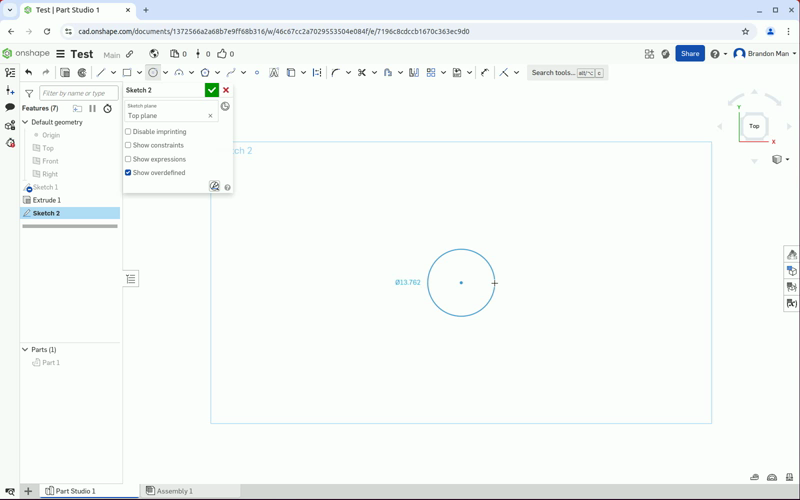
click(494, 282)
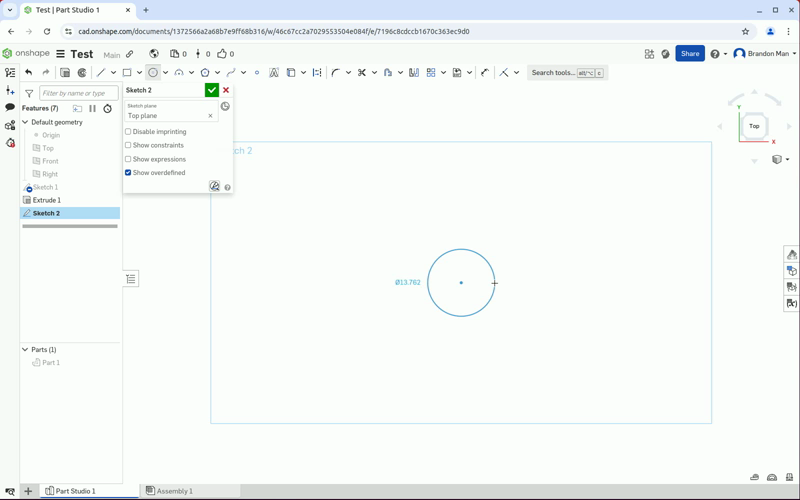
key(esc)
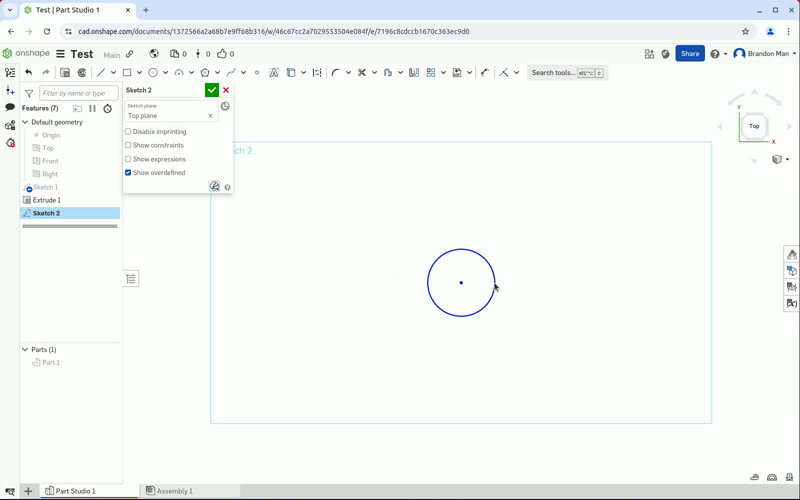
key(c)
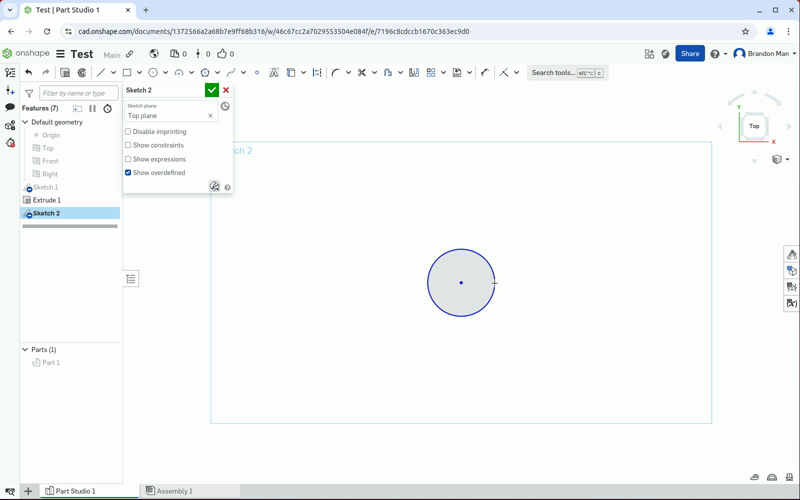
key_down(shift)
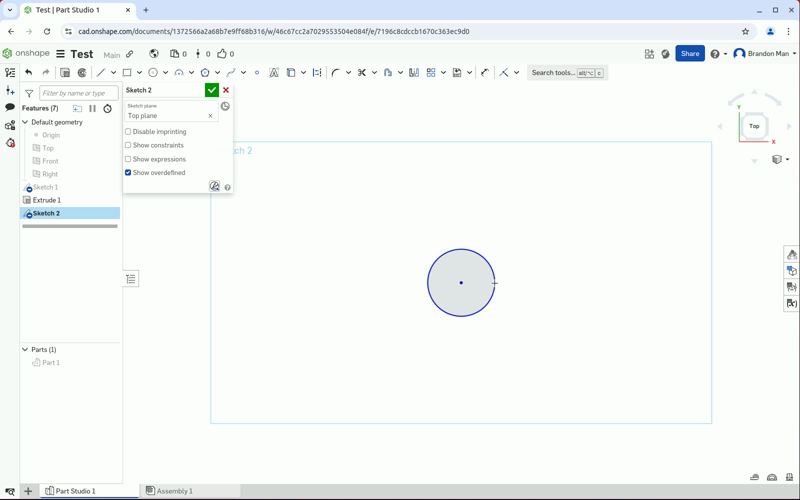
mouse_move(461, 282)
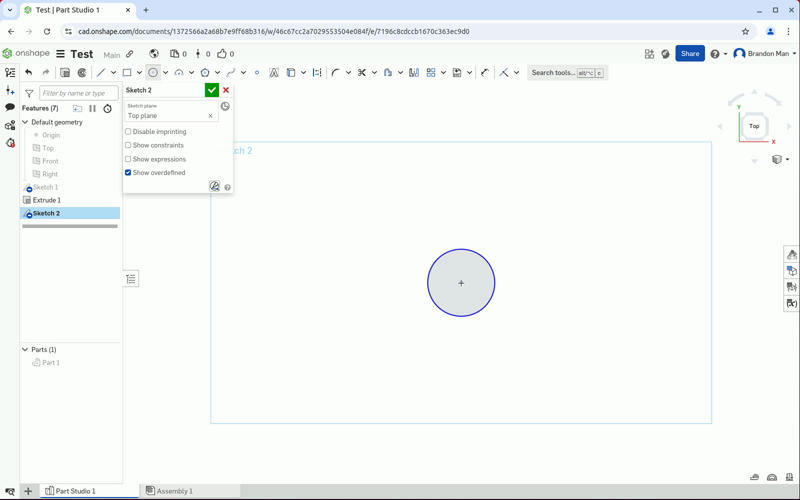
click(461, 282)
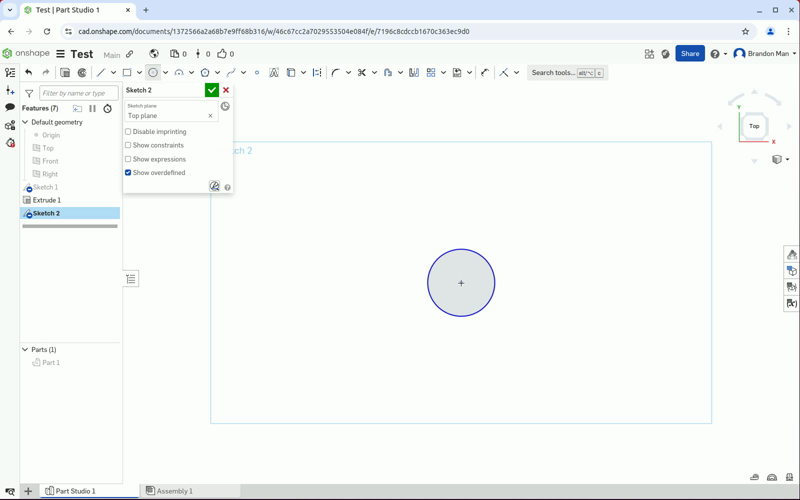
key_up(shift)
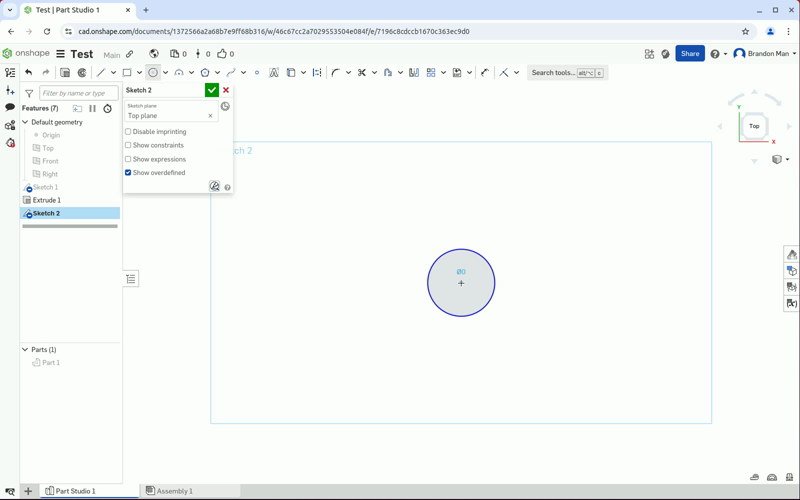
mouse_move(467, 282)
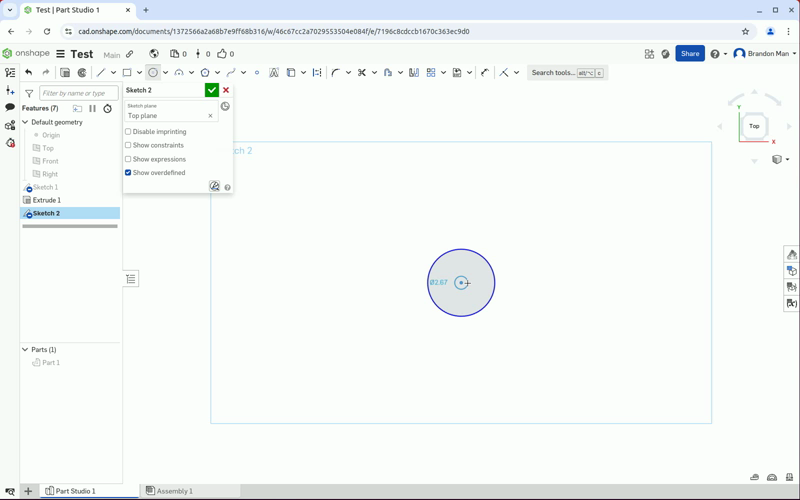
click(467, 282)
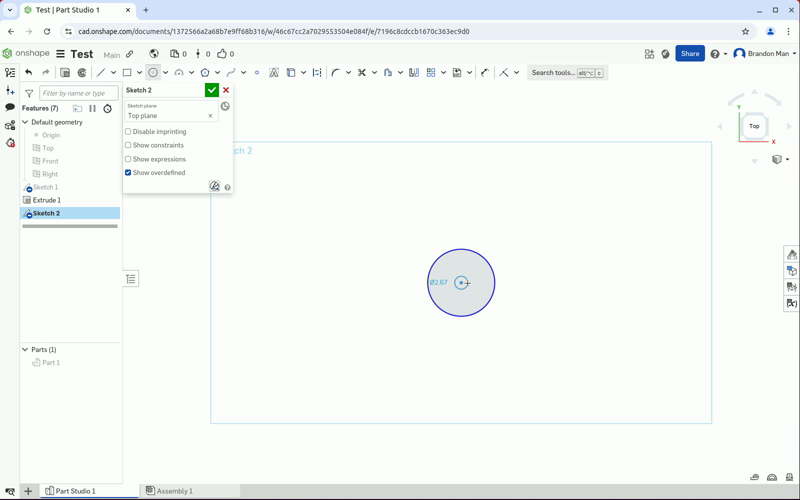
key(esc)
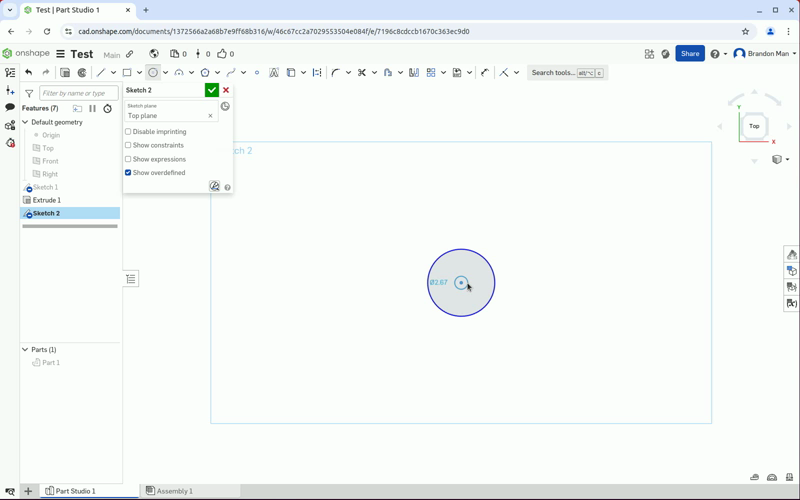
mouse_move(436, 285)
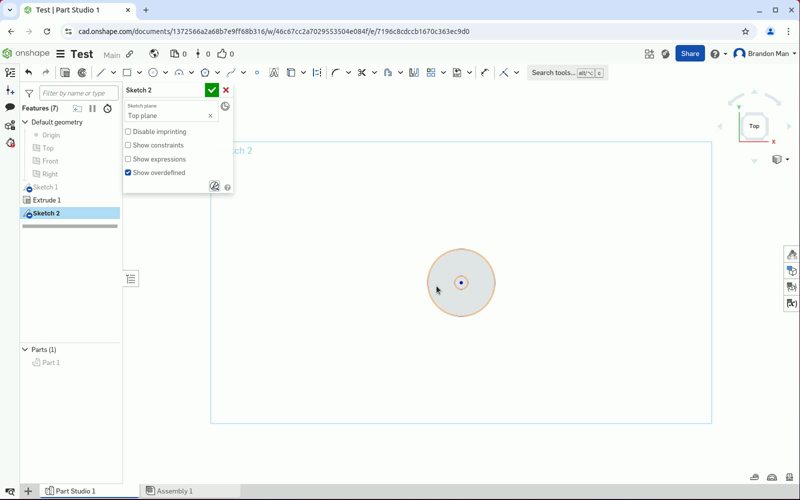
click(436, 285)
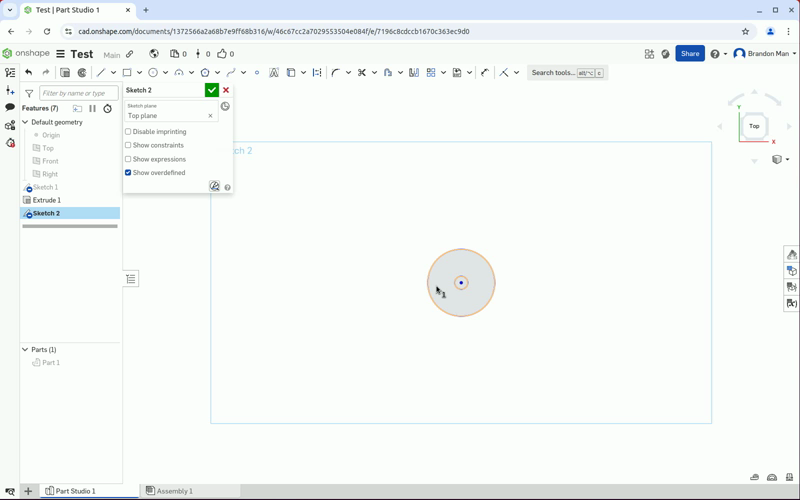
mouse_move(73, 352)
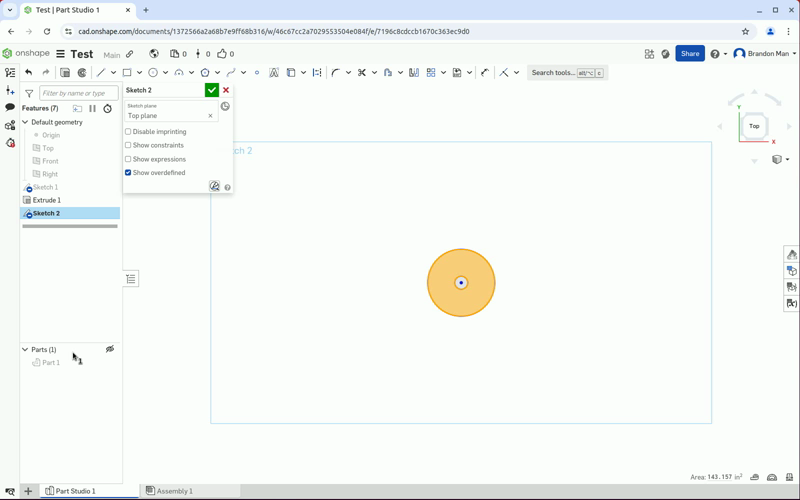
key(shift+y)
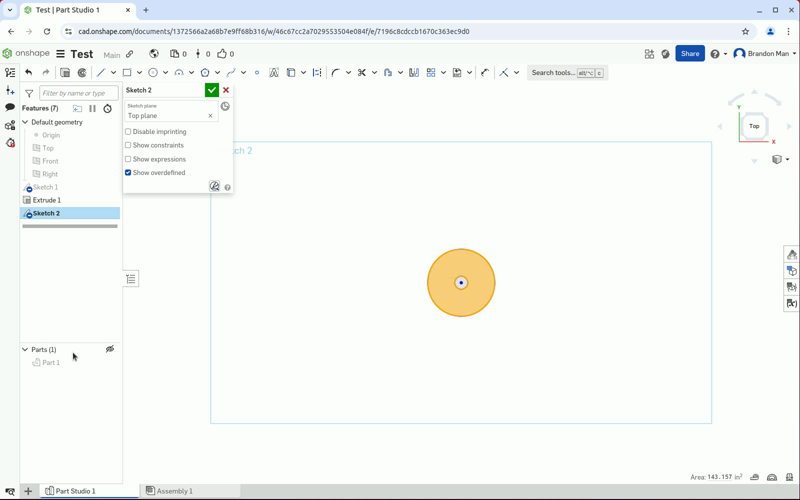
key(shift+e)
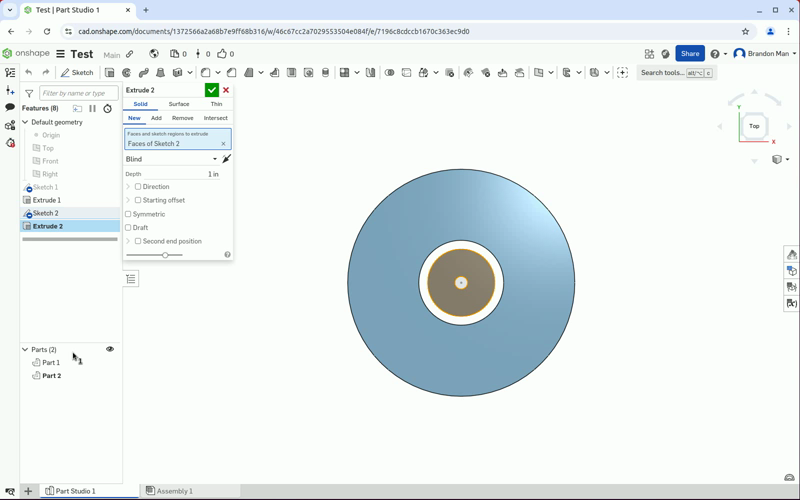
mouse_move(143, 106)
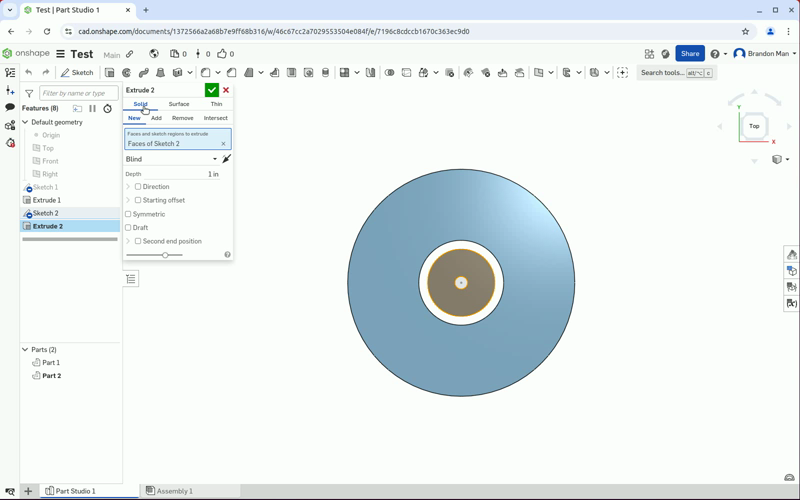
click(143, 106)
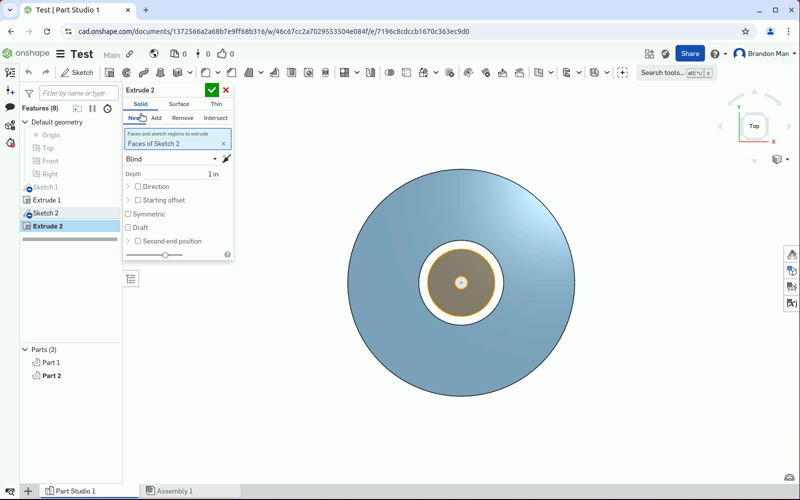
mouse_move(137, 120)
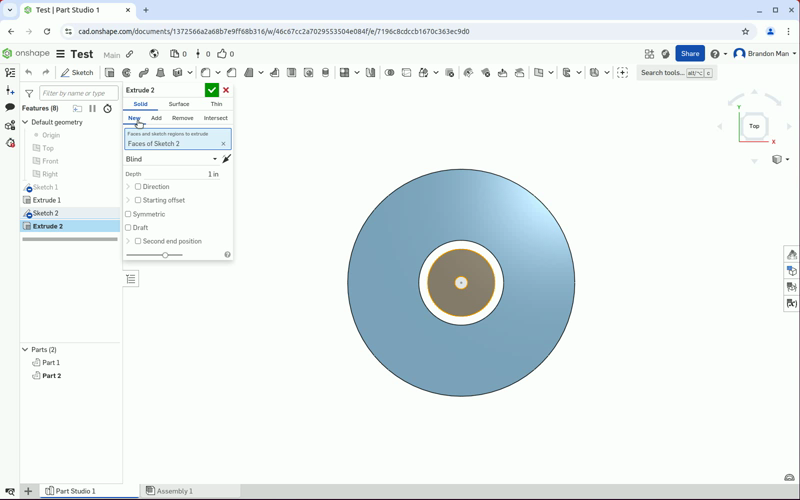
click(137, 120)
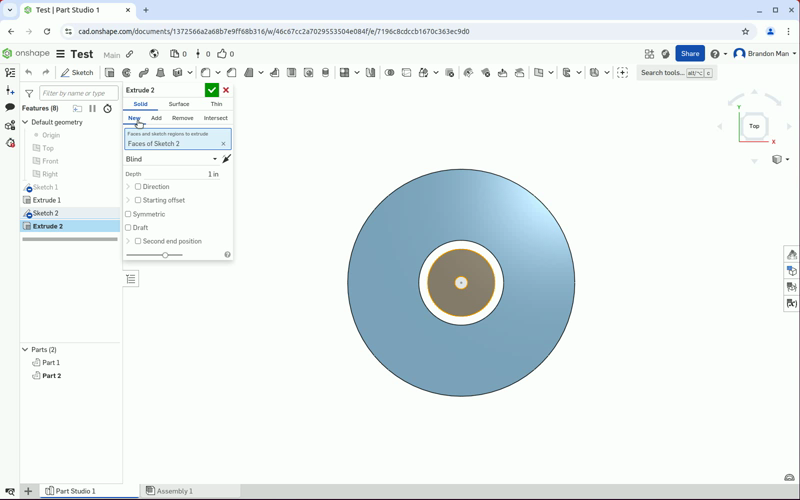
key(tab, 4)
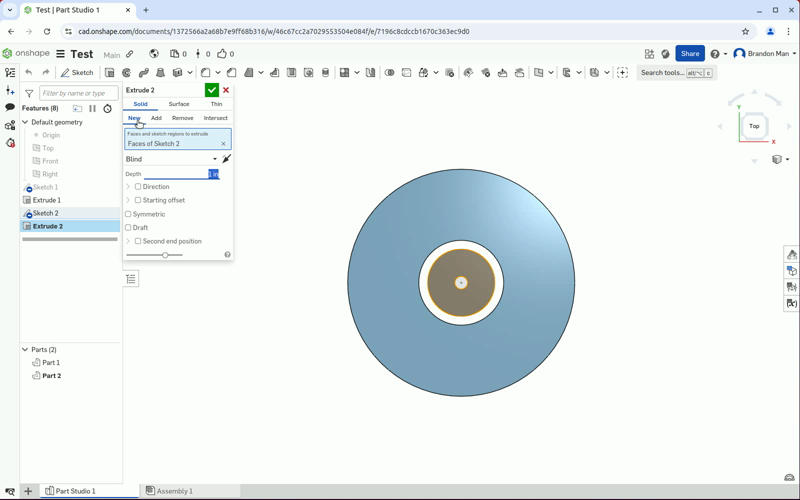
text(1.685)
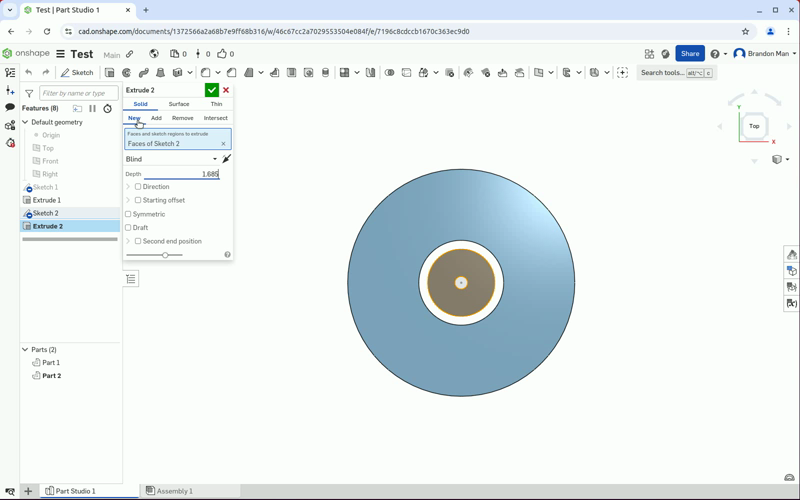
key(enter)
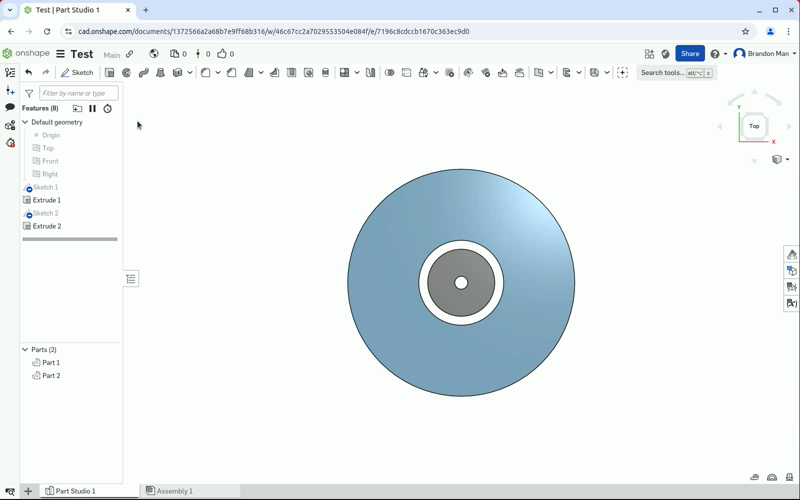
key(shift+h)
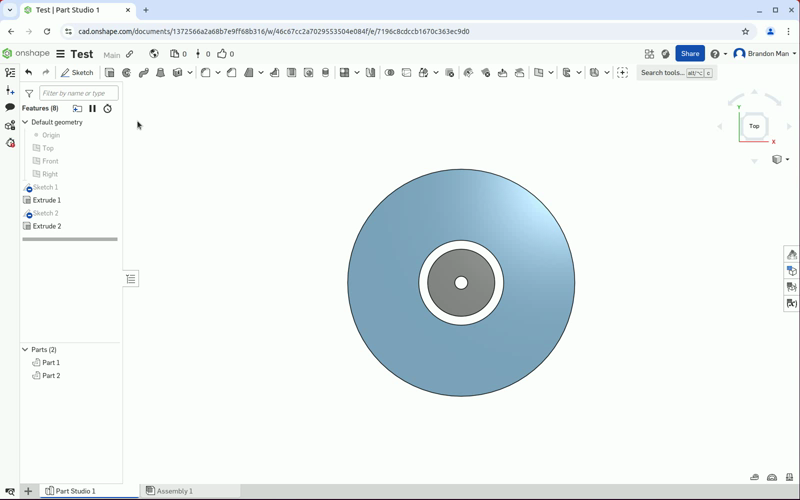
key(shift+h)
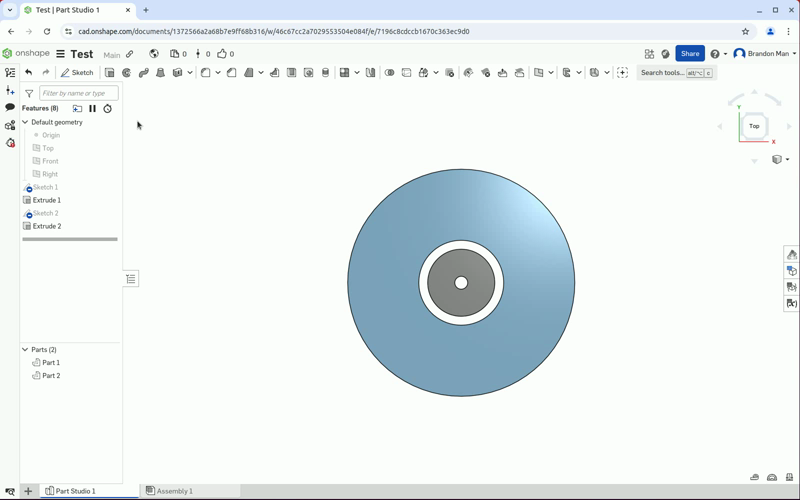
mouse_move(73, 189)
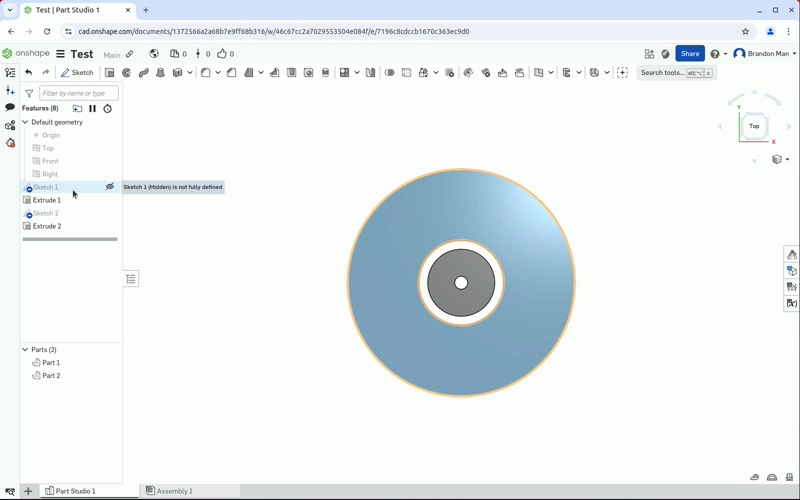
click(73, 189)
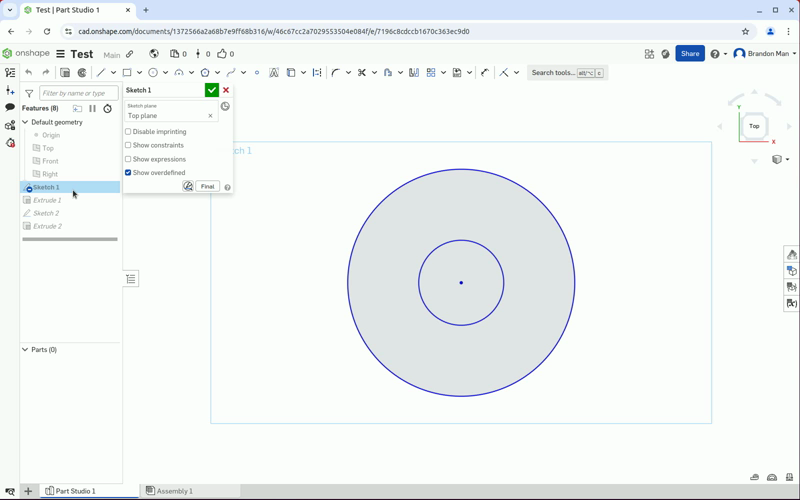
mouse_move(229, 92)
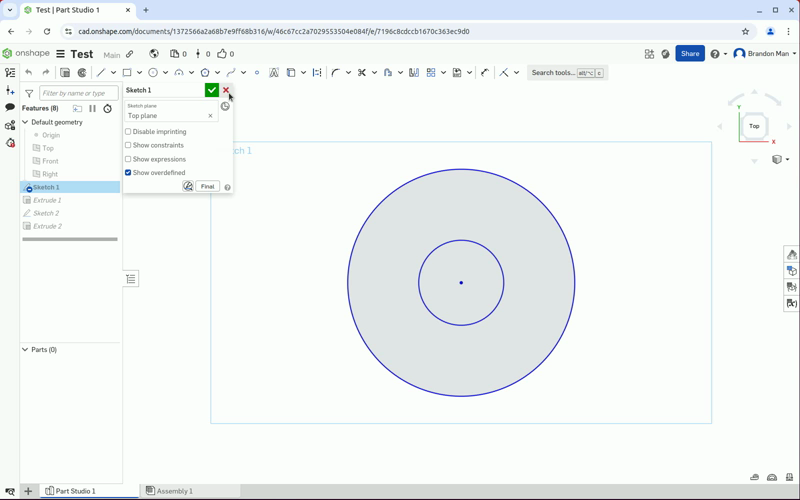
click(229, 92)
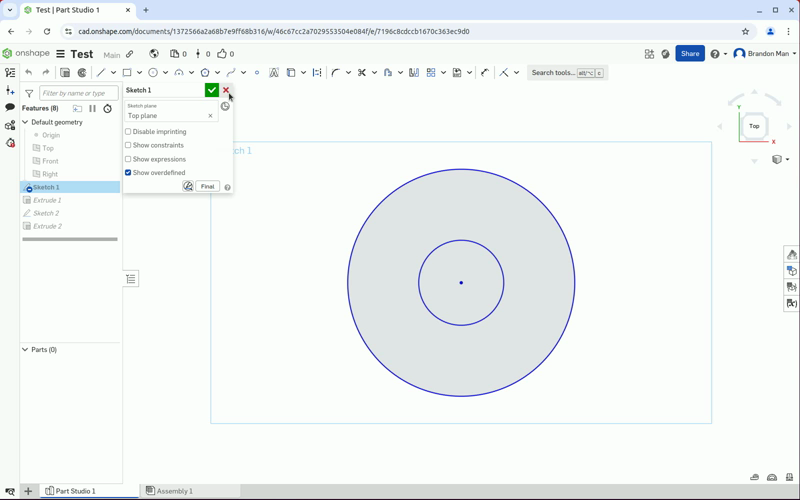
key(shift+s)
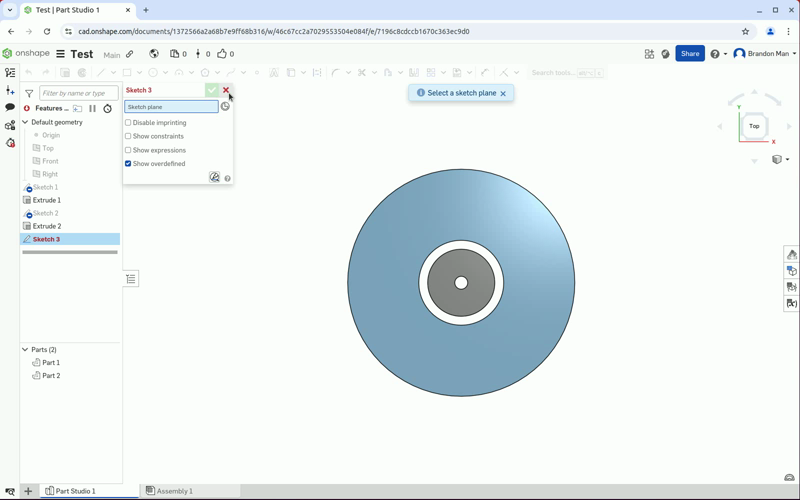
mouse_move(73, 150)
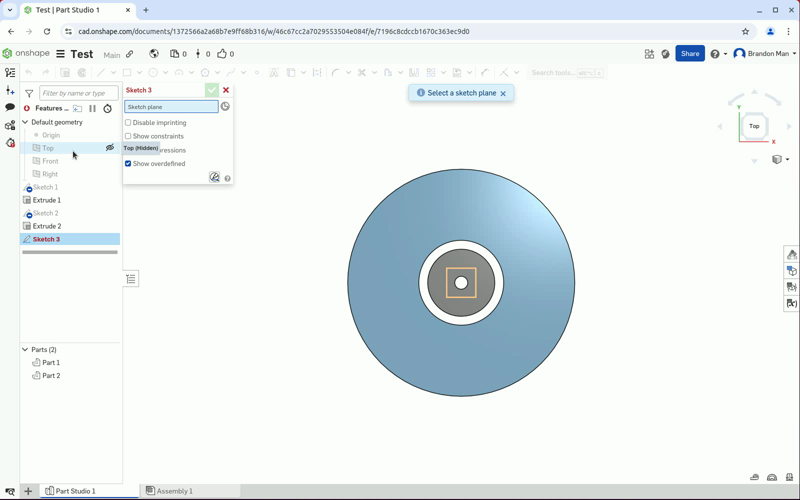
click(73, 150)
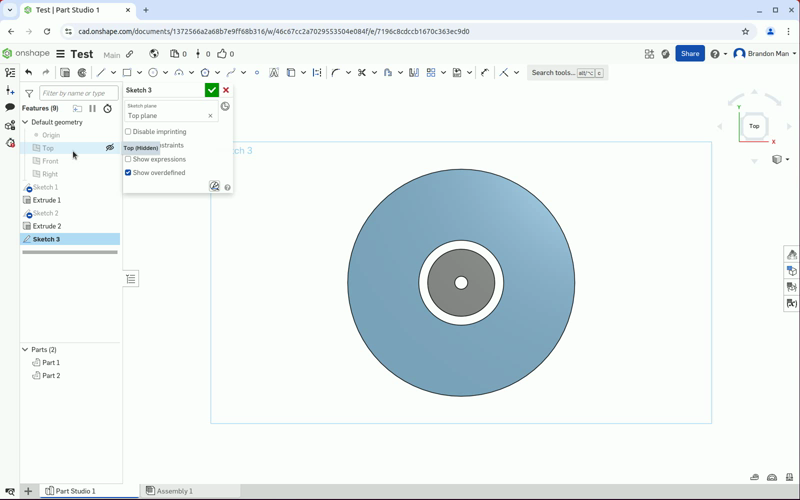
mouse_move(73, 352)
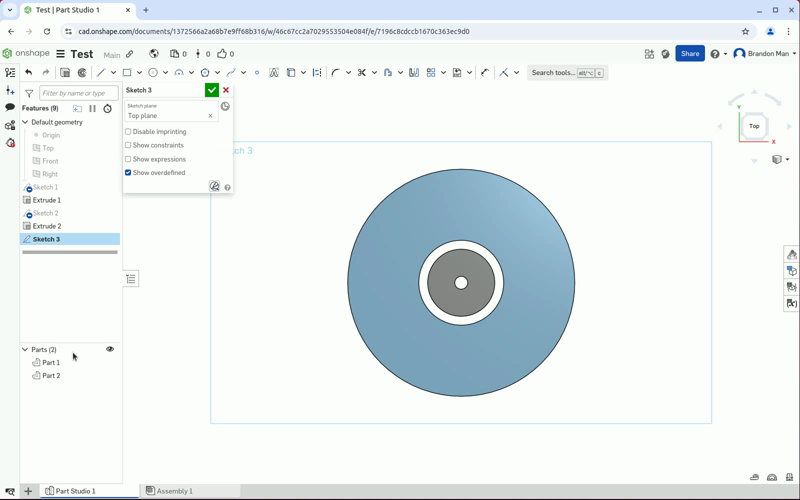
key(y)
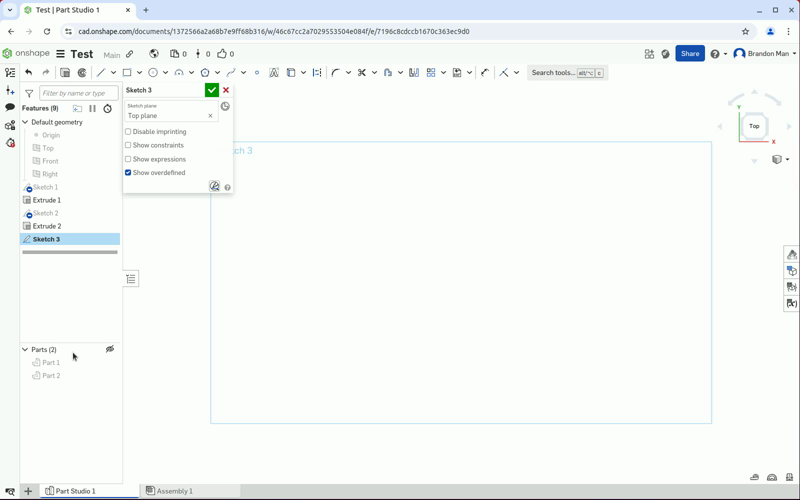
key(c)
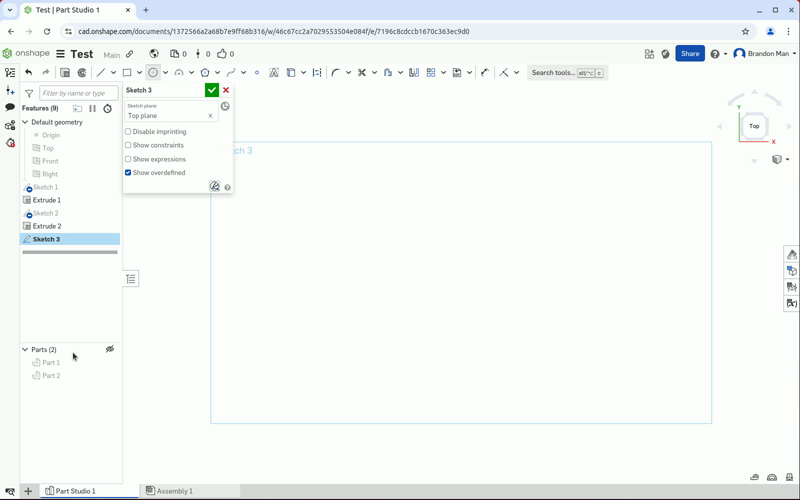
key_down(shift)
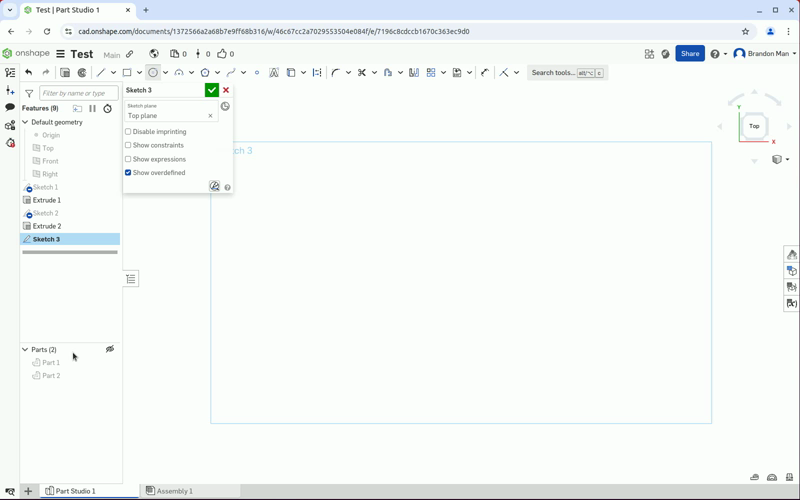
mouse_move(461, 282)
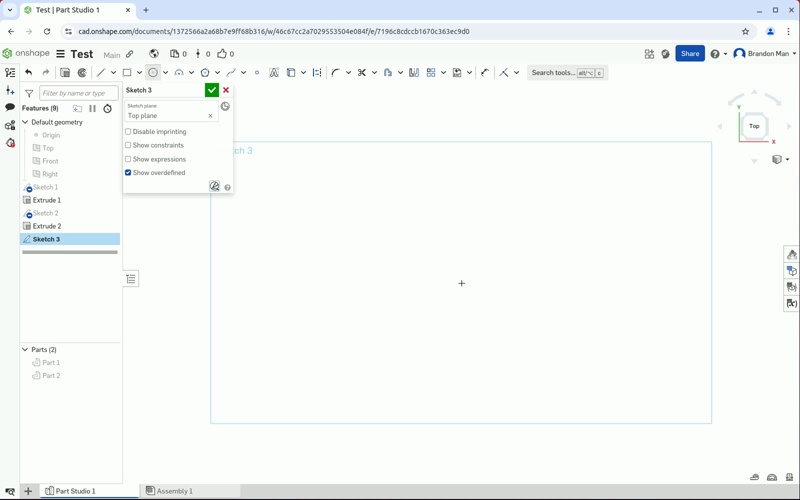
click(461, 282)
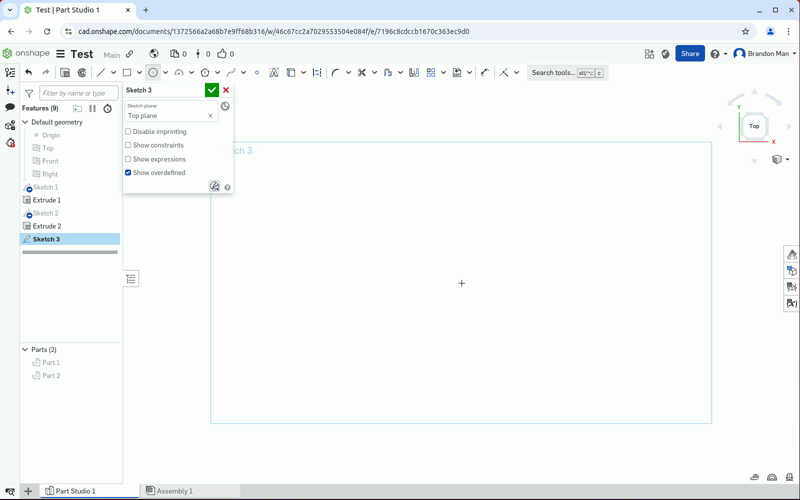
key_up(shift)
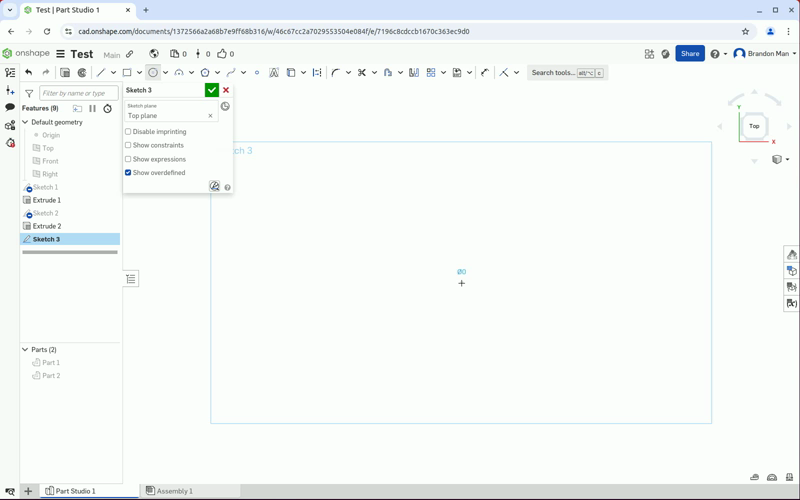
mouse_move(504, 282)
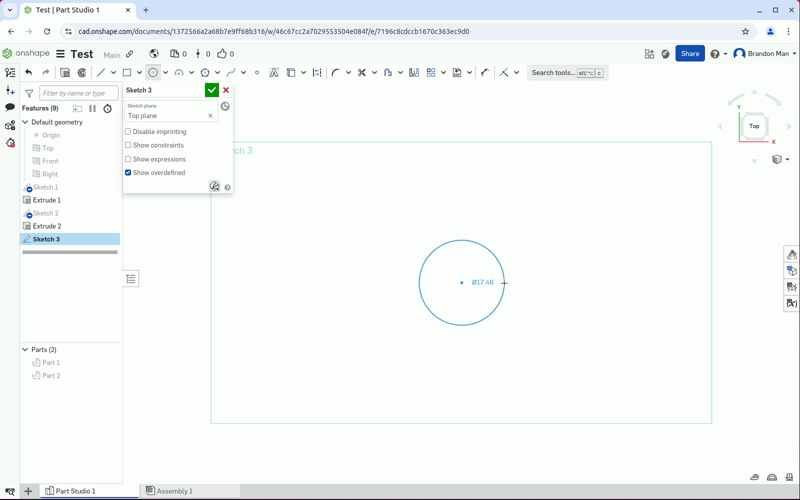
click(504, 282)
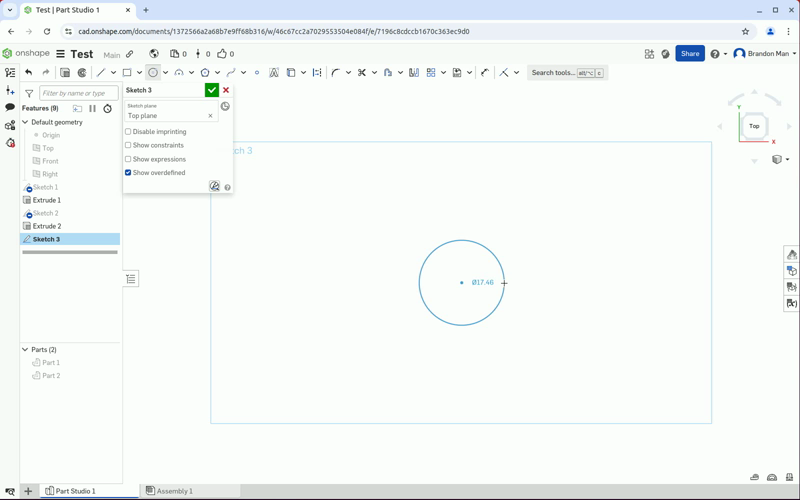
key(esc)
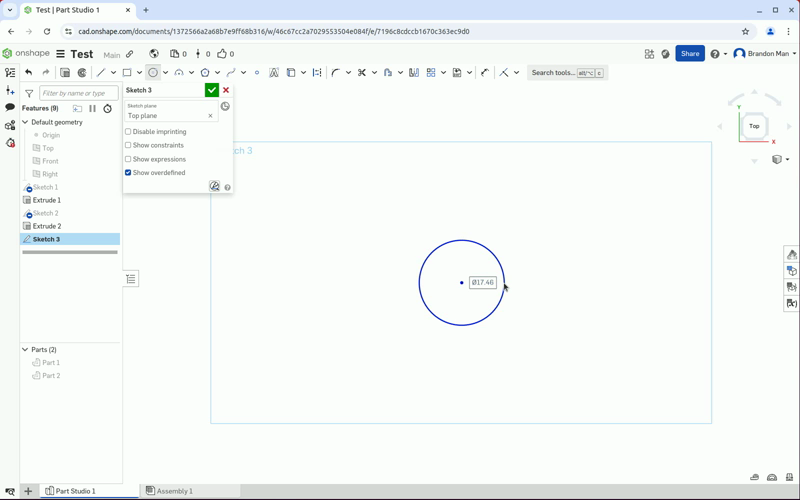
key(c)
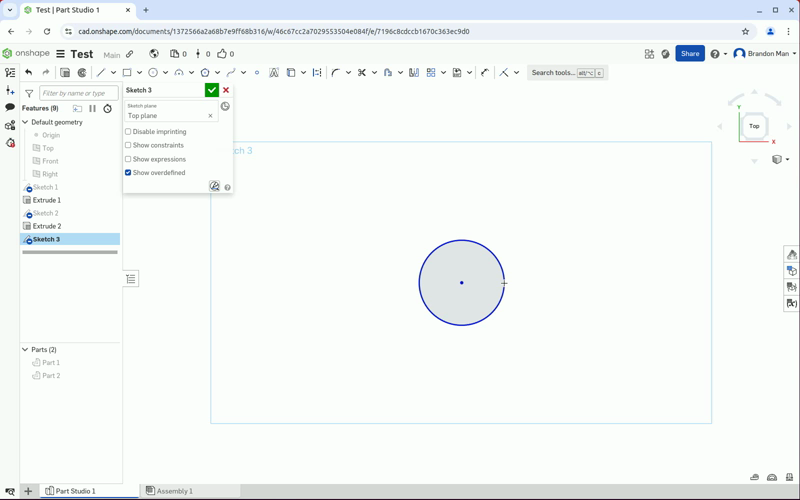
key_down(shift)
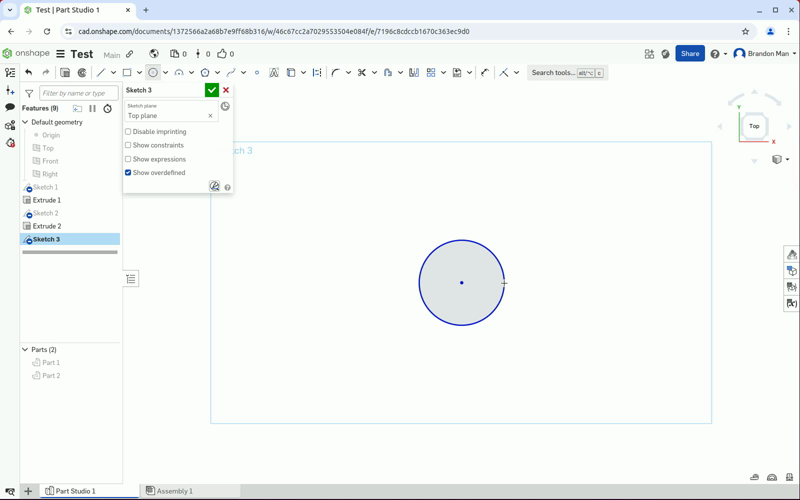
mouse_move(461, 282)
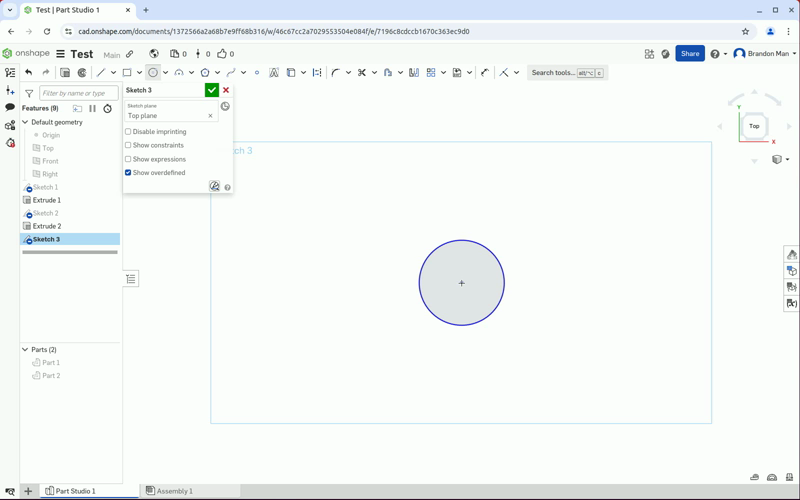
click(461, 282)
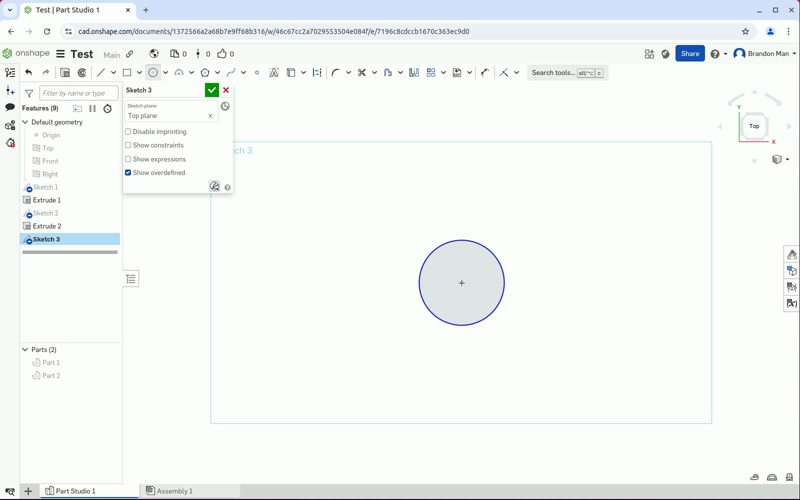
key_up(shift)
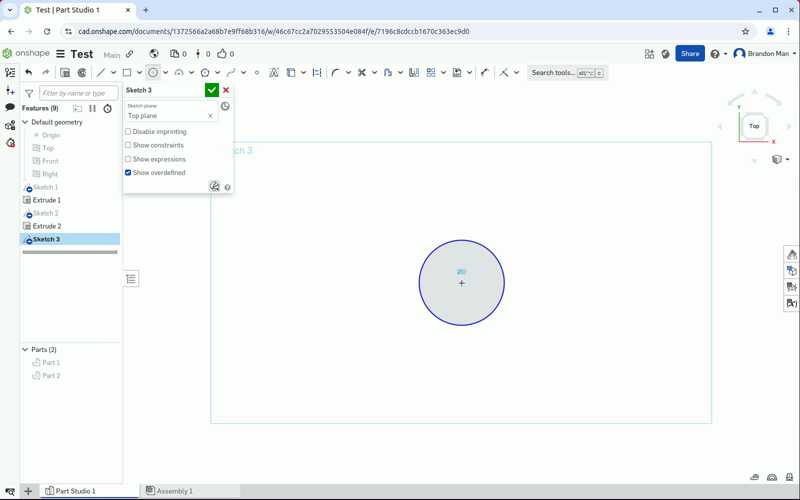
mouse_move(495, 282)
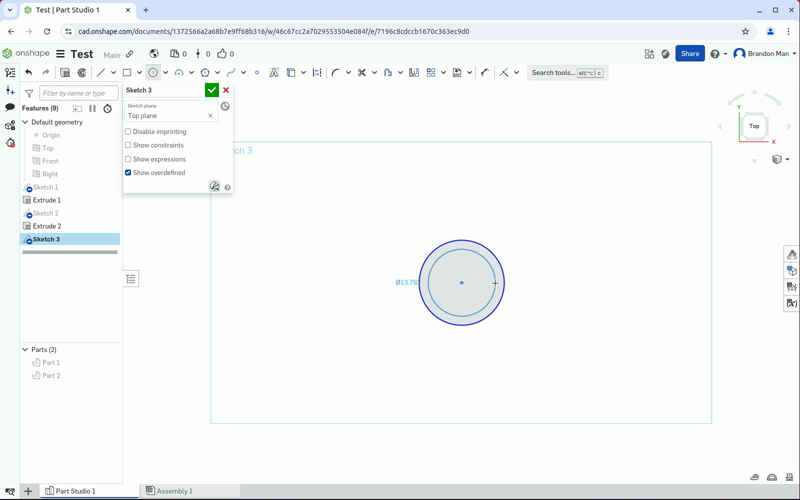
click(495, 282)
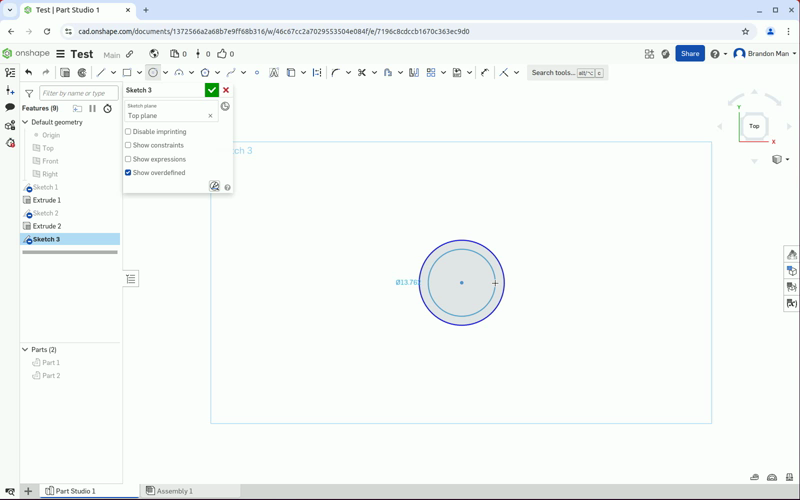
key(esc)
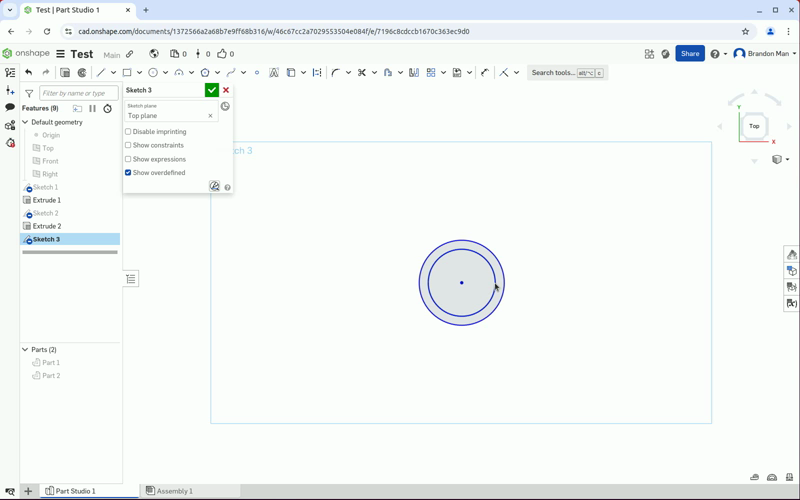
mouse_move(429, 270)
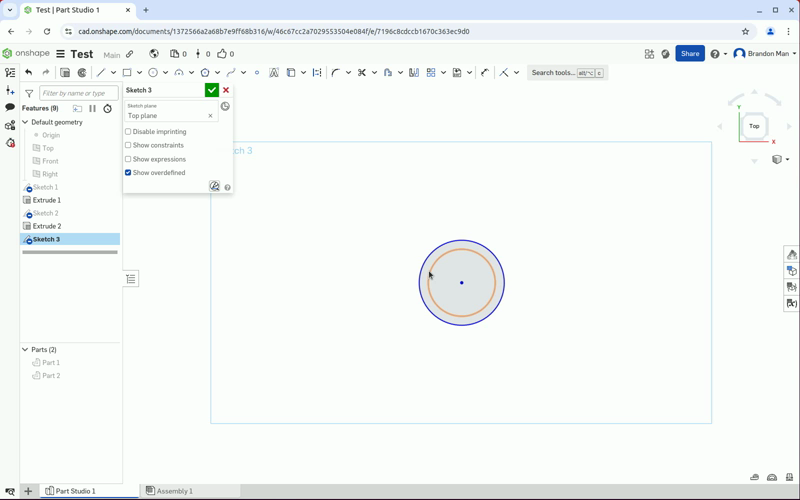
click(429, 270)
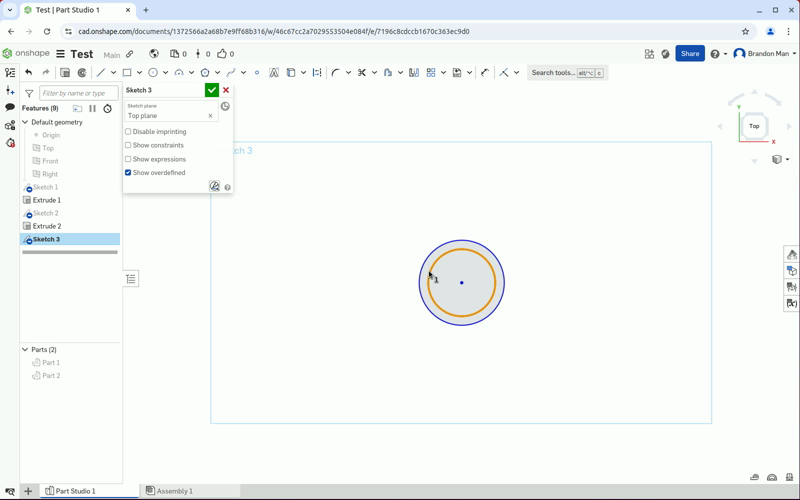
mouse_move(73, 352)
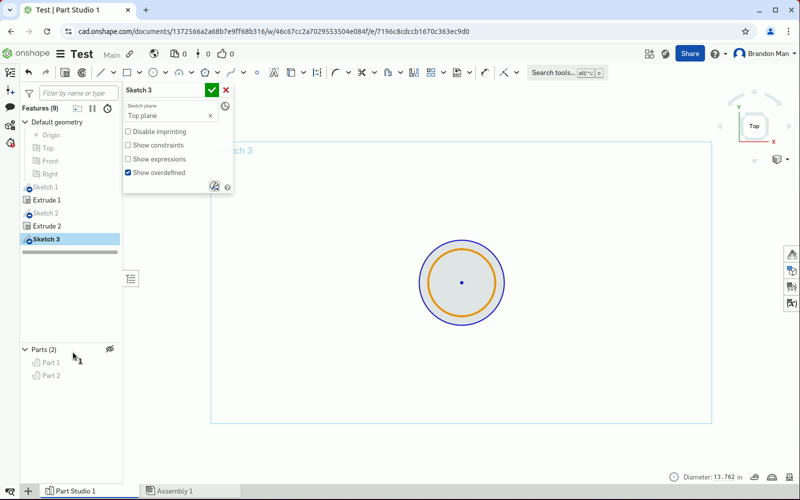
key(shift+y)
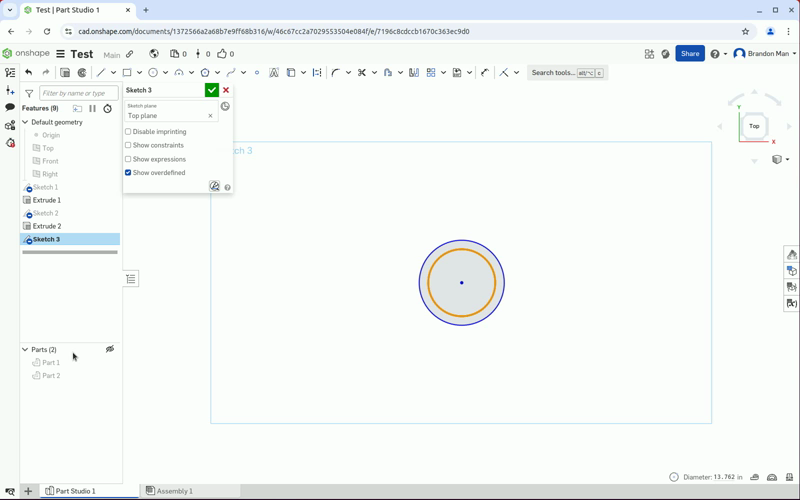
key(shift+e)
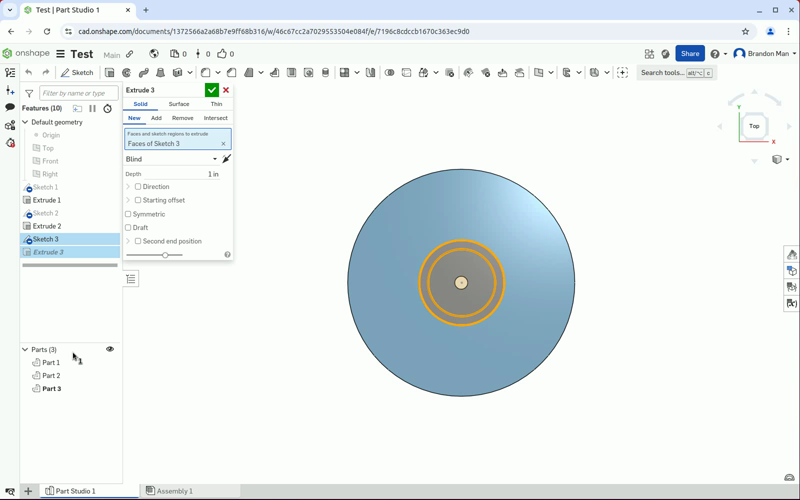
mouse_move(143, 106)
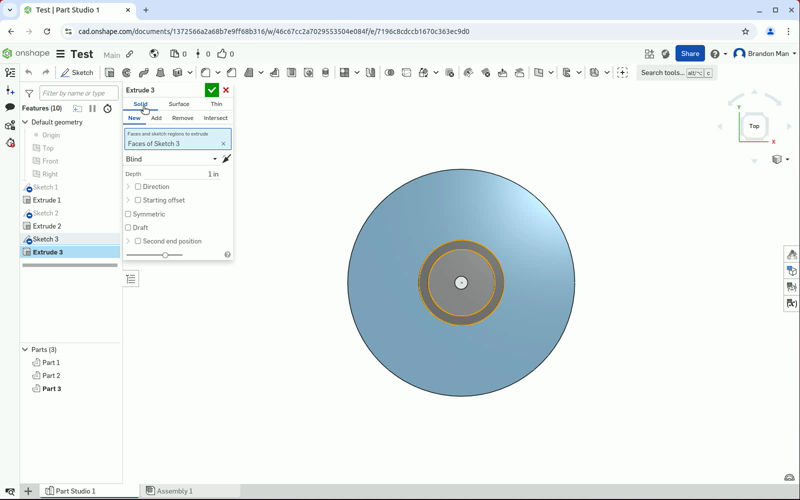
click(143, 106)
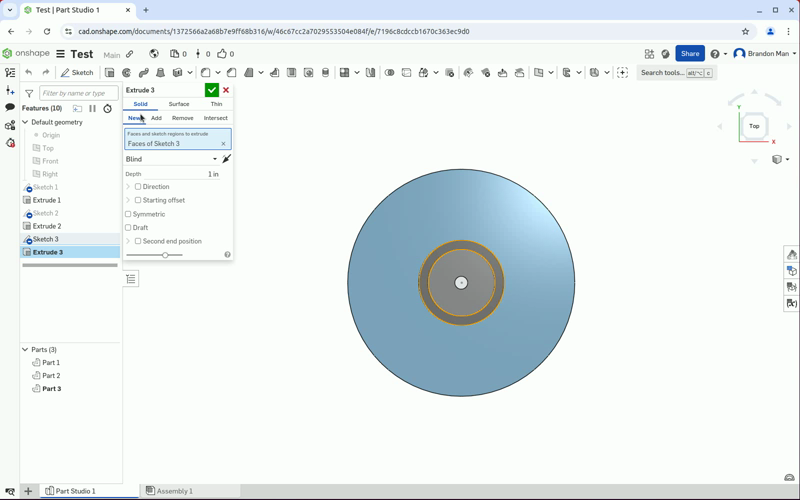
mouse_move(137, 120)
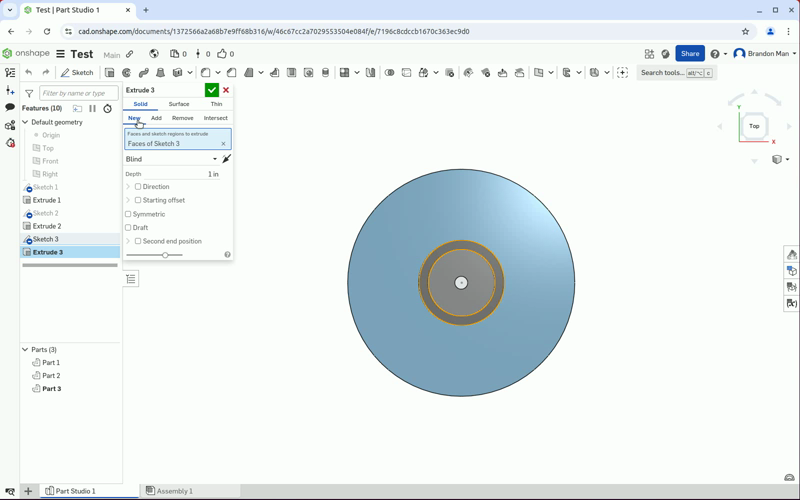
click(137, 120)
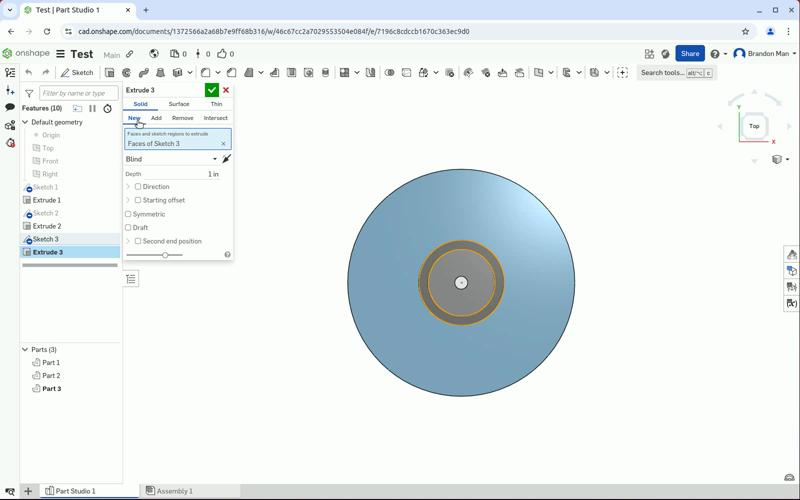
key(tab, 4)
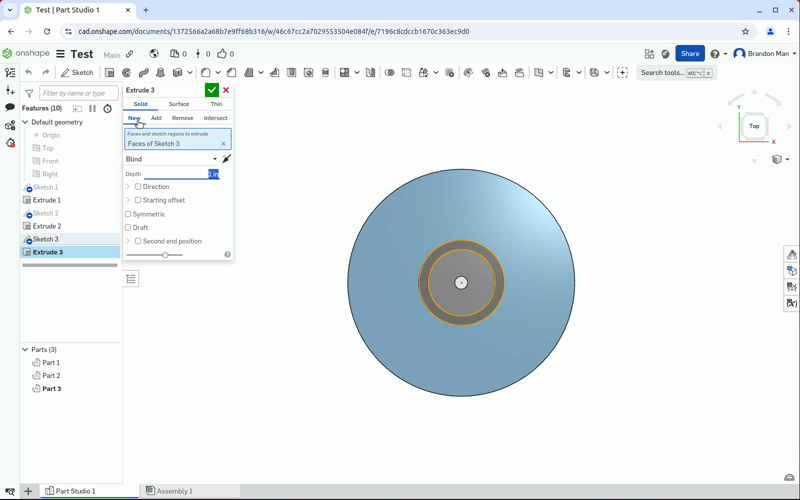
text(1.685)
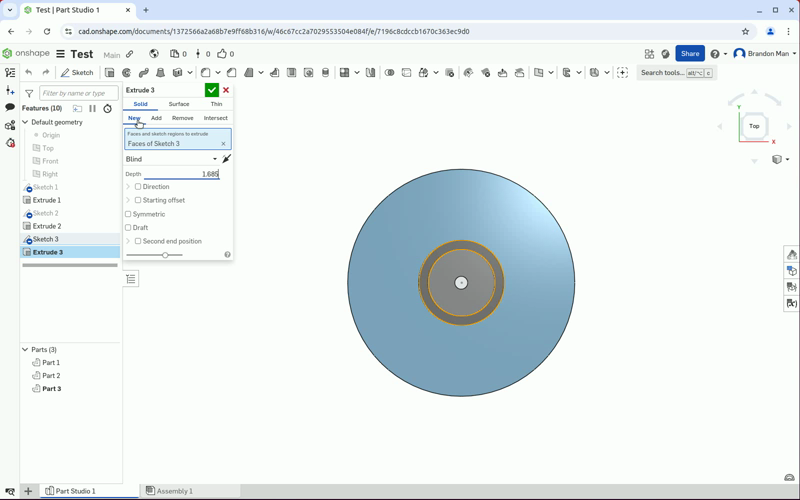
key(enter)
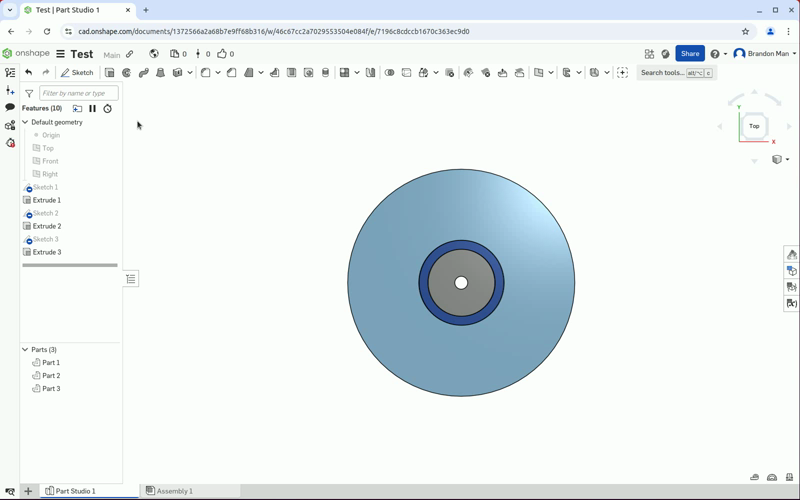
key(shift+h)
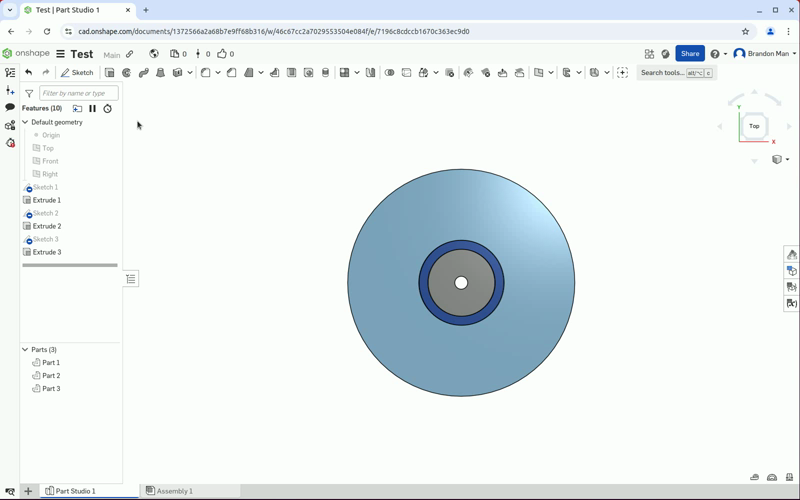
key(shift+h)
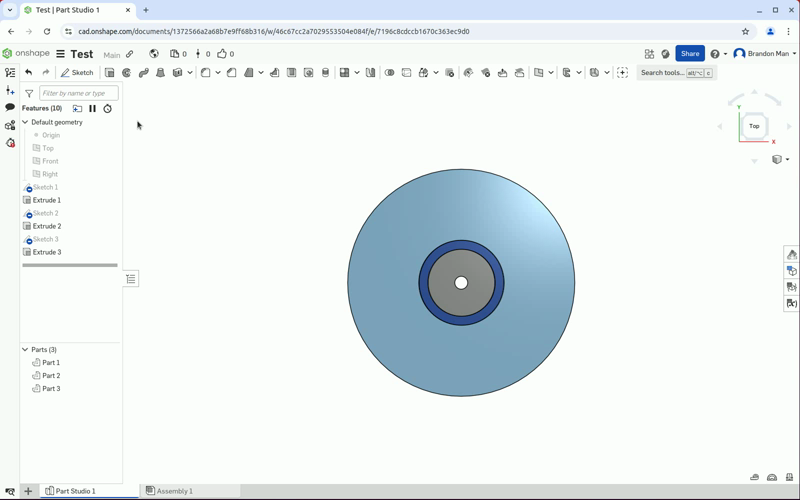
mouse_move(73, 189)
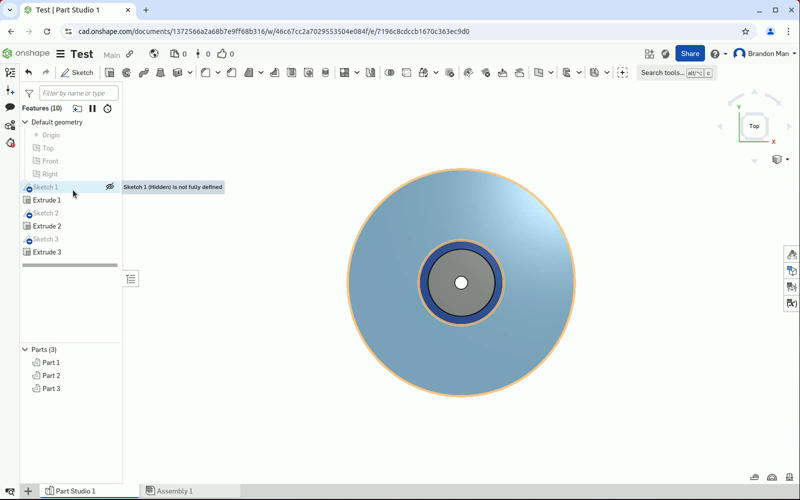
click(73, 189)
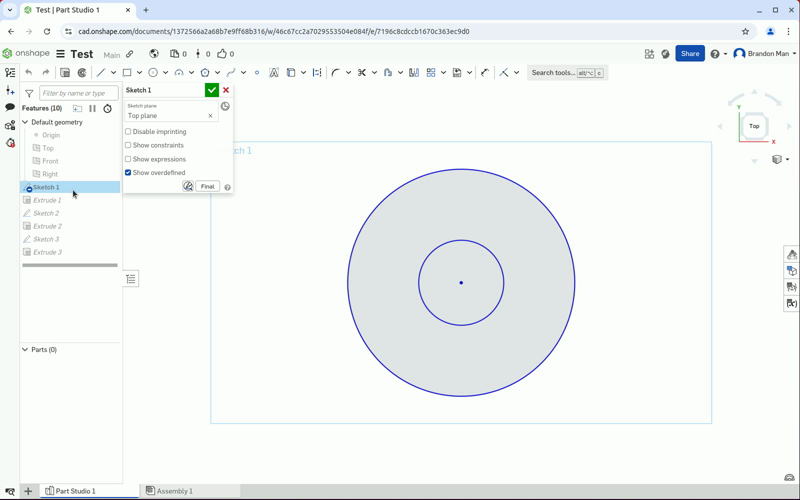
mouse_move(229, 92)
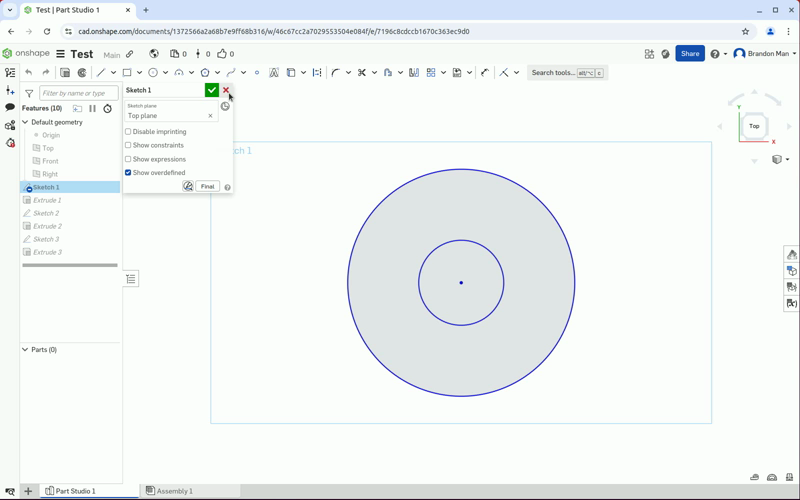
click(229, 92)
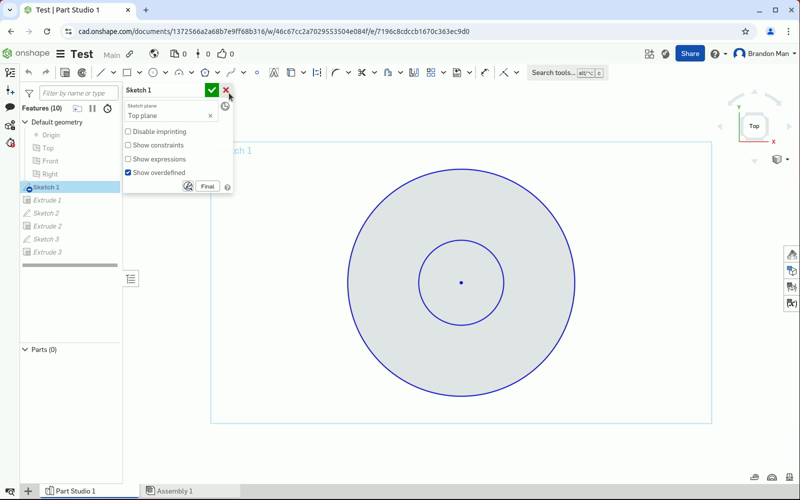
key(shift+s)
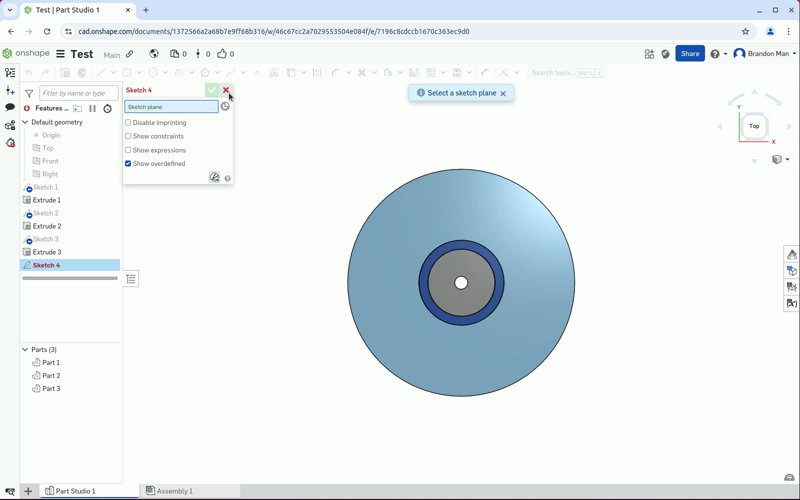
mouse_move(73, 150)
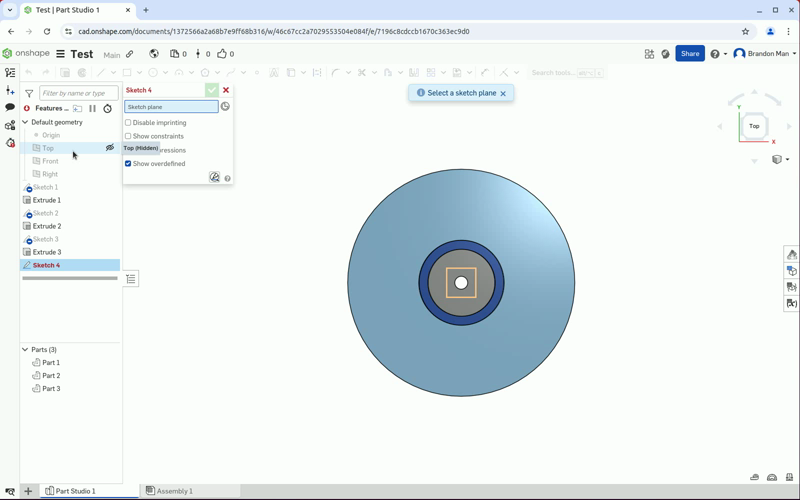
click(73, 150)
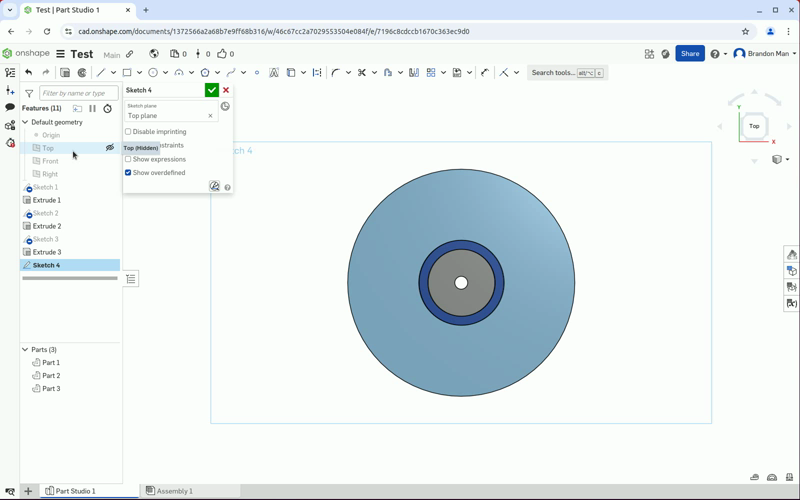
mouse_move(73, 352)
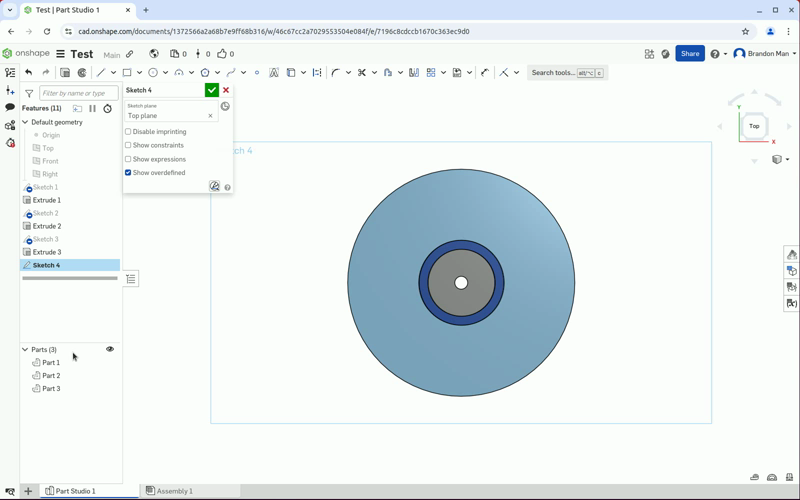
key(y)
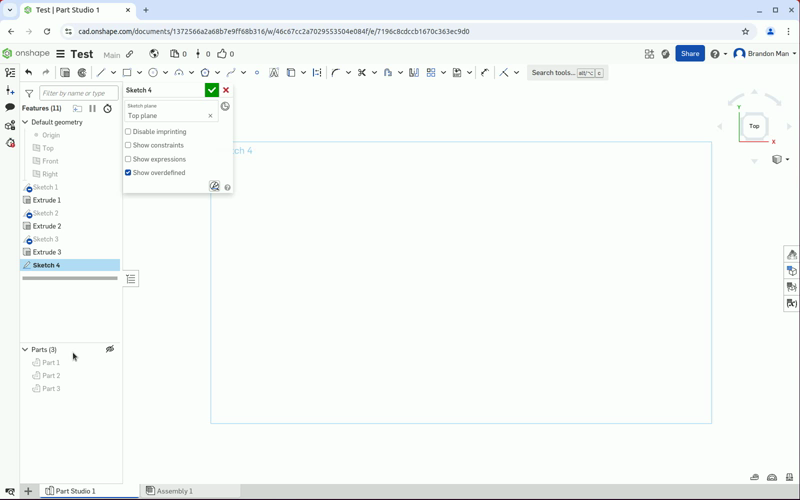
key(c)
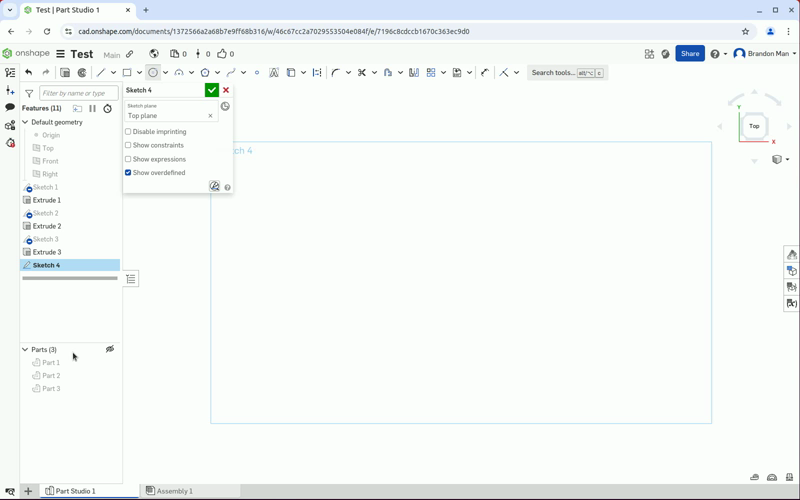
key_down(shift)
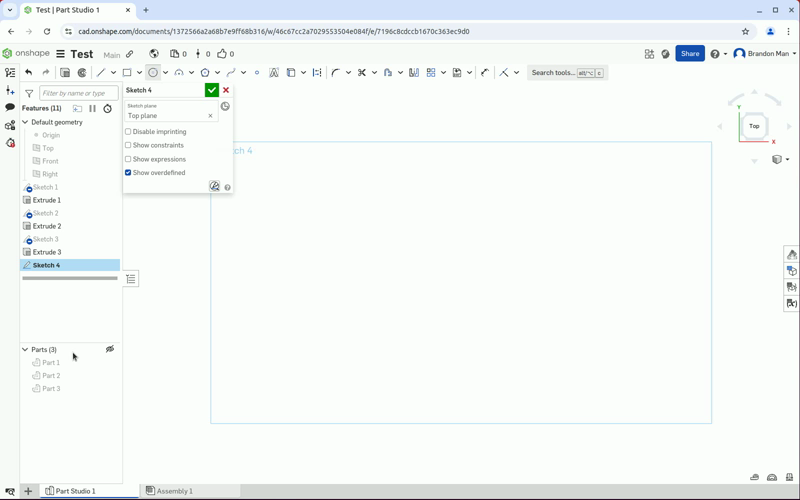
mouse_move(461, 282)
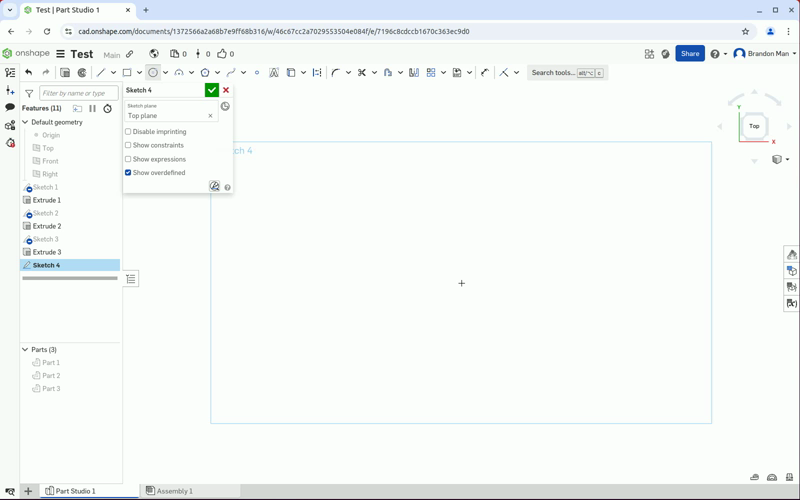
click(461, 282)
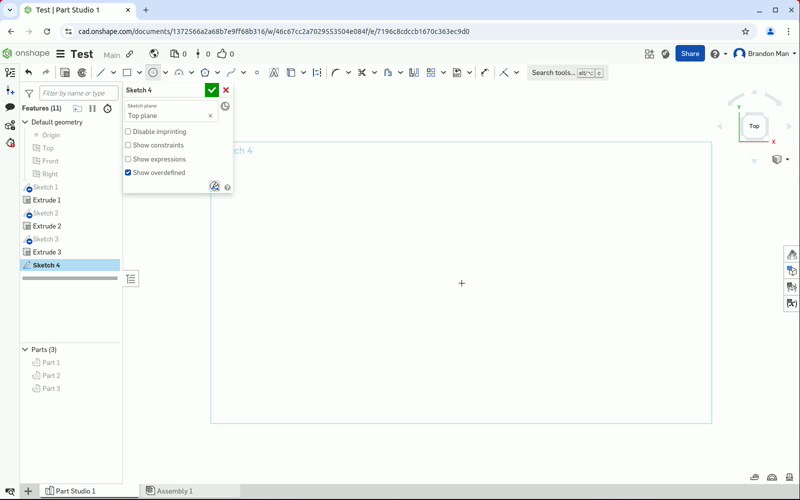
key_up(shift)
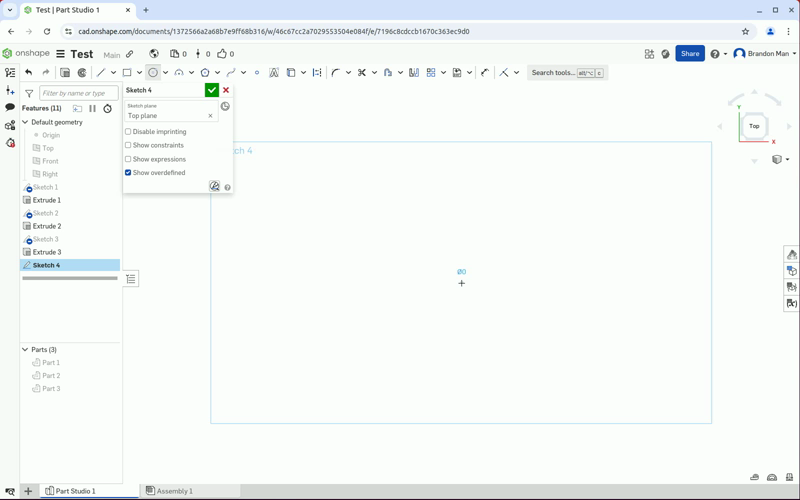
mouse_move(504, 282)
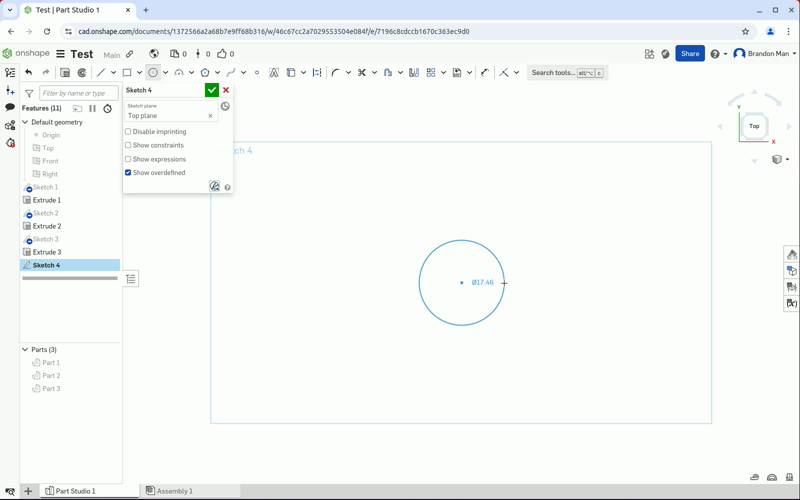
click(504, 282)
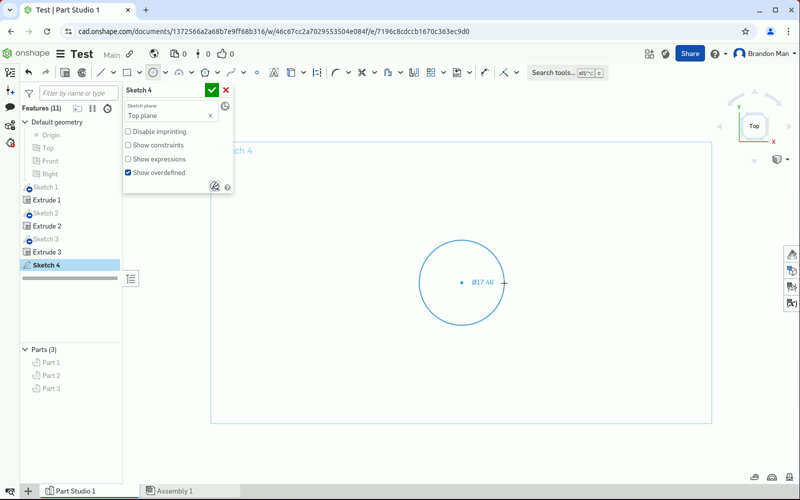
key(esc)
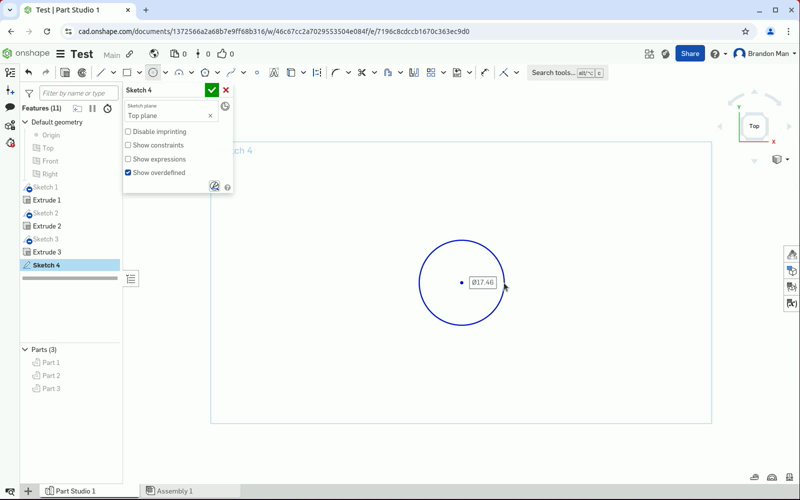
key(c)
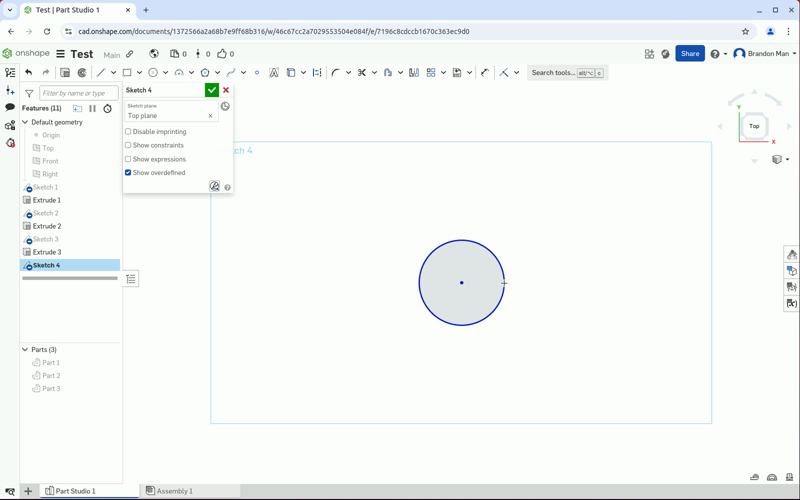
key_down(shift)
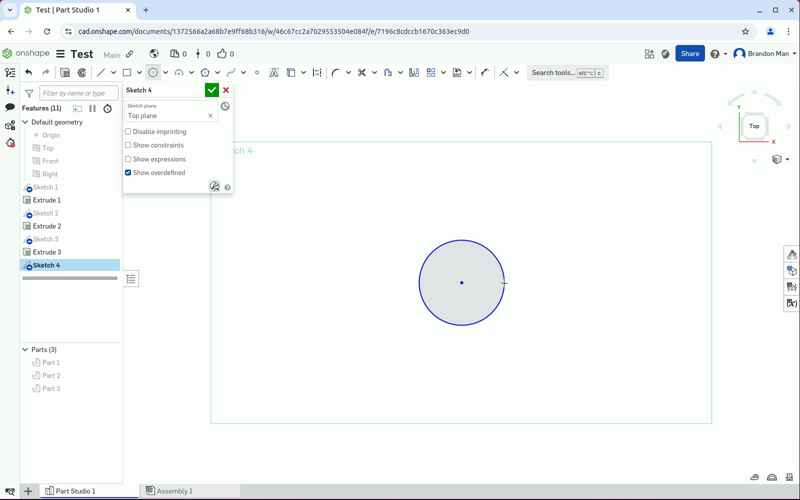
mouse_move(461, 282)
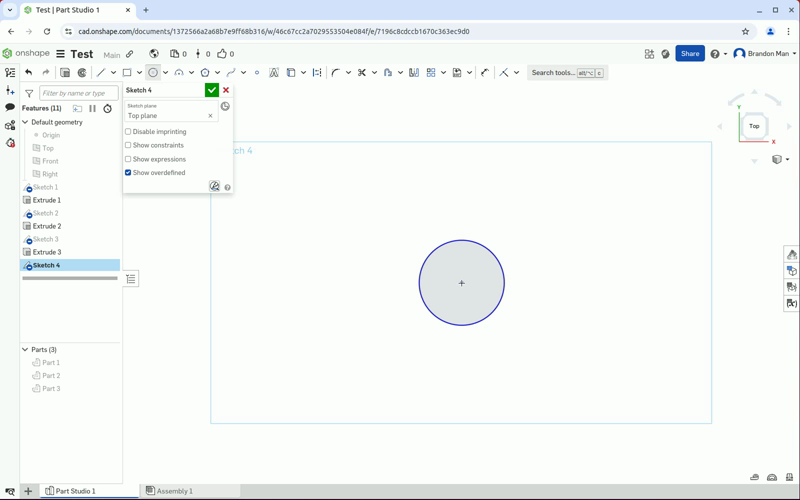
click(461, 282)
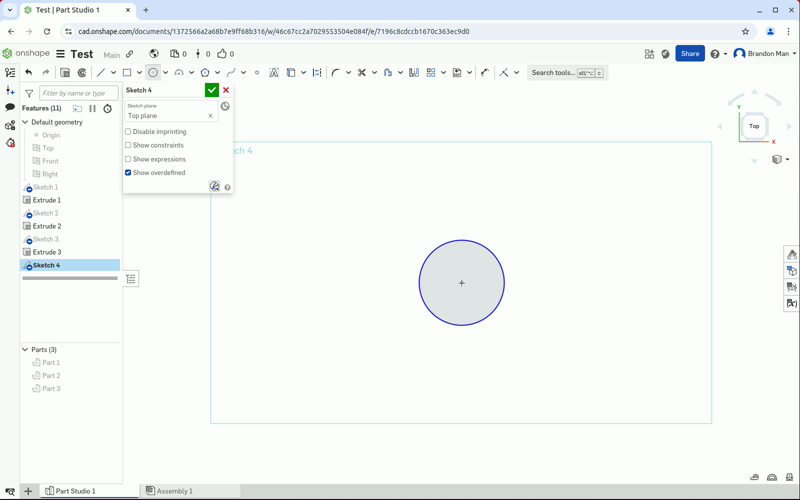
key_up(shift)
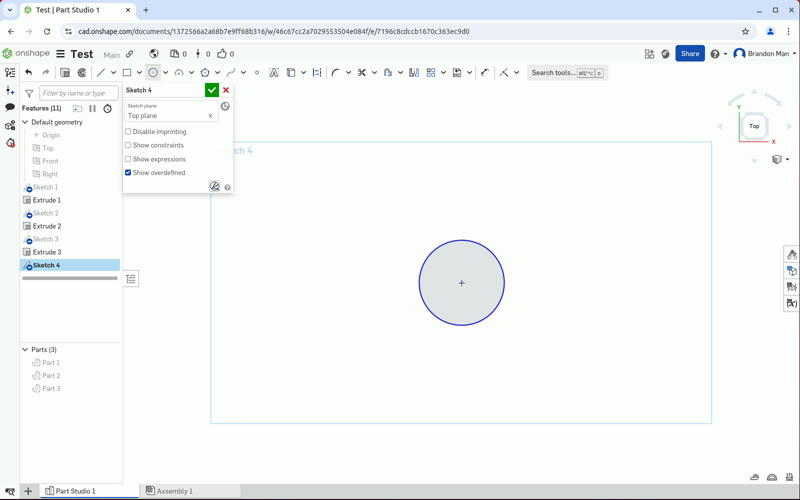
mouse_move(495, 282)
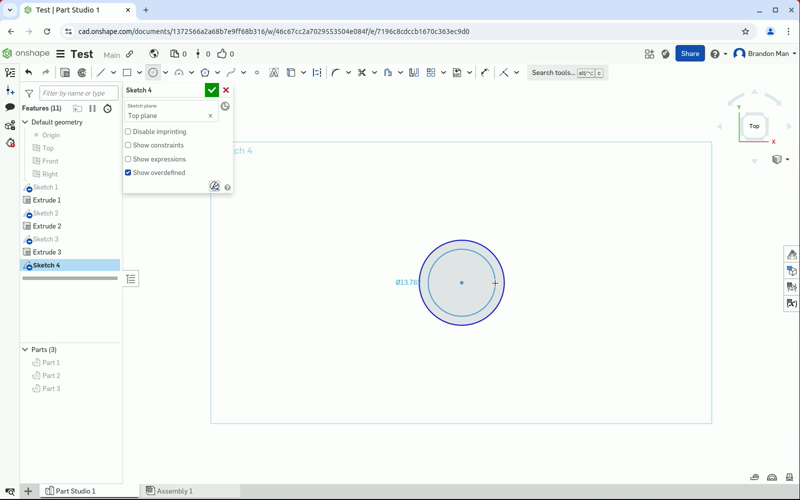
click(495, 282)
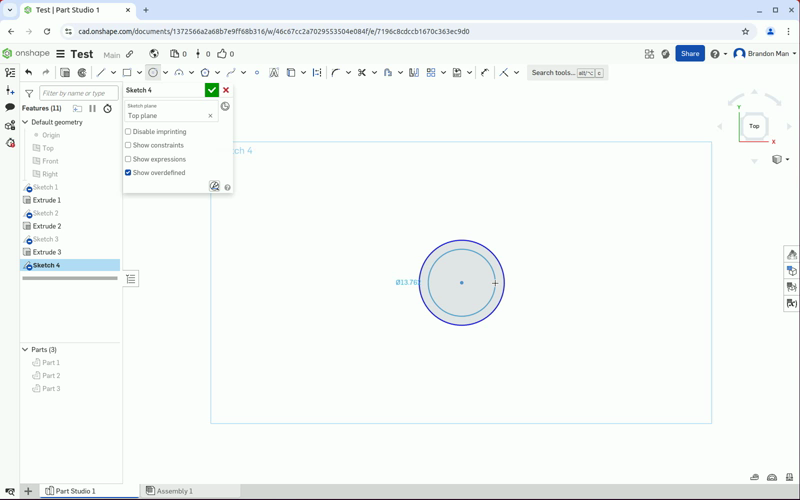
key(esc)
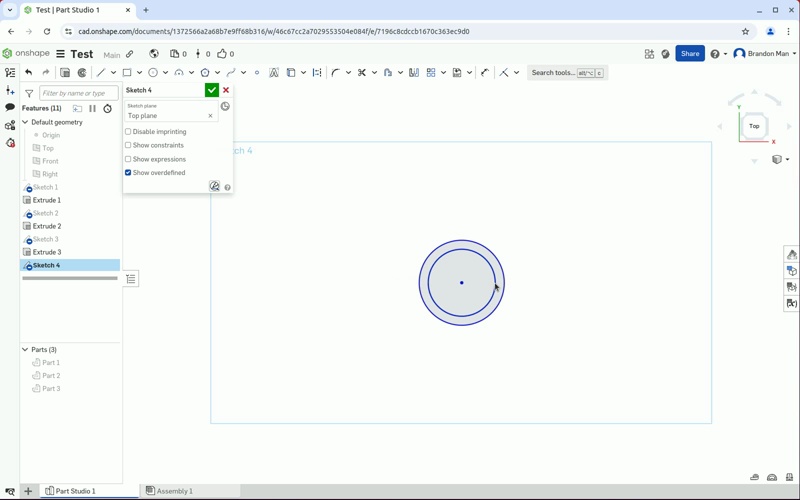
mouse_move(481, 249)
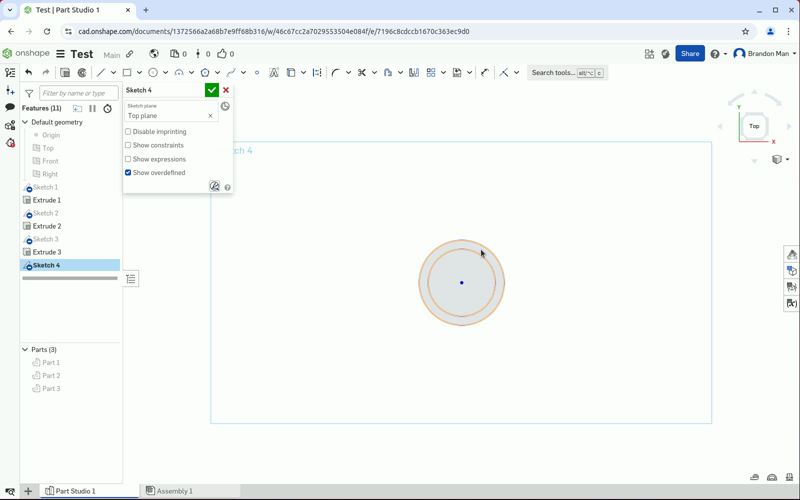
click(481, 249)
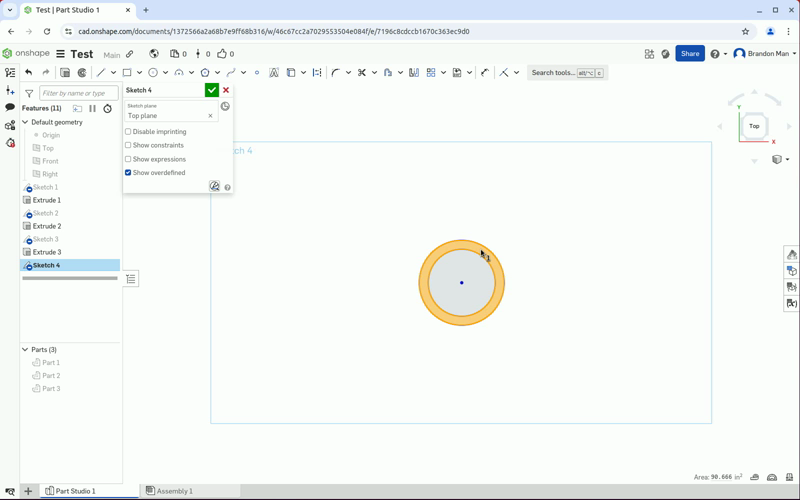
mouse_move(73, 352)
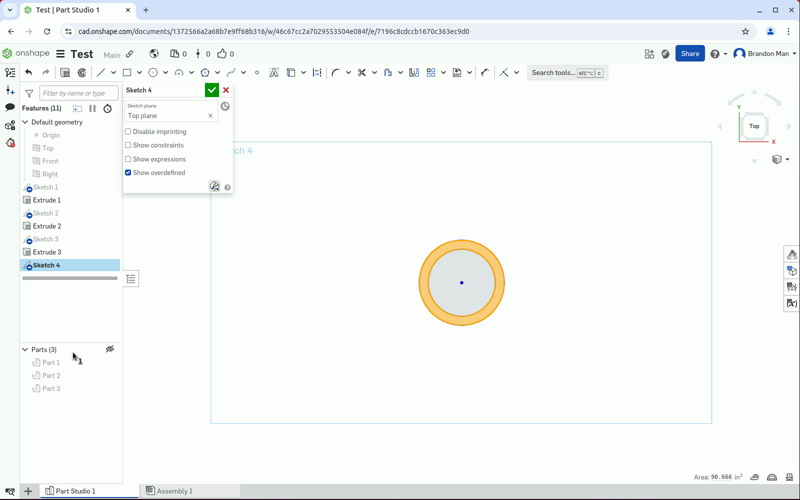
key(shift+y)
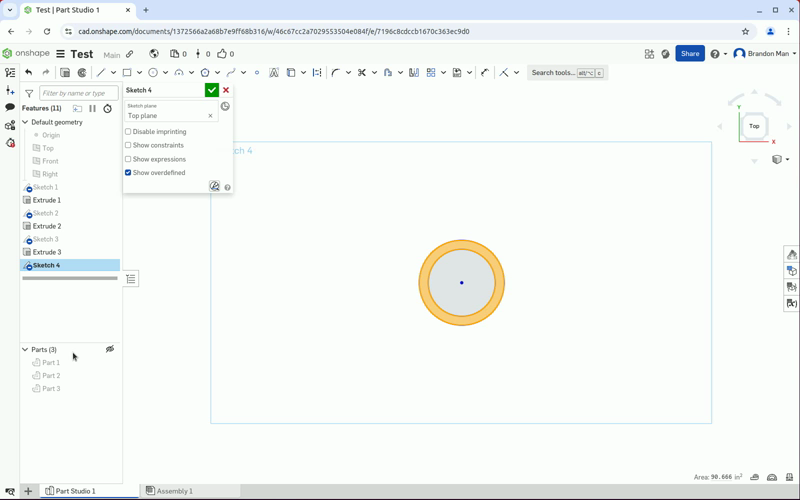
key(shift+e)
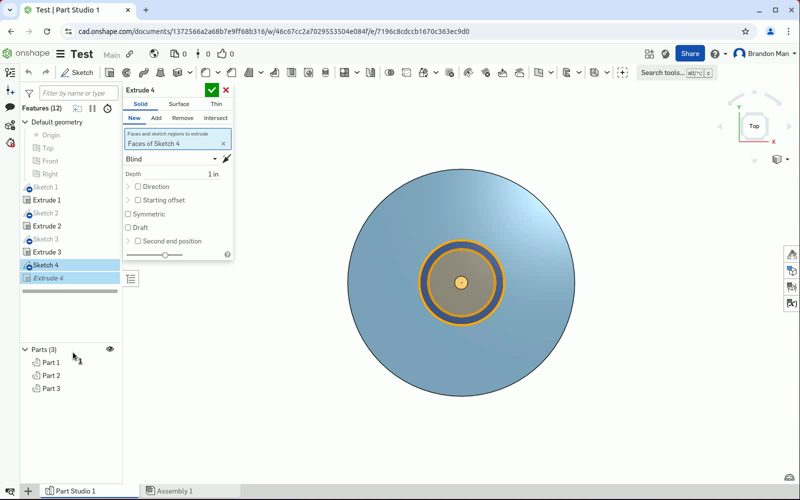
mouse_move(143, 106)
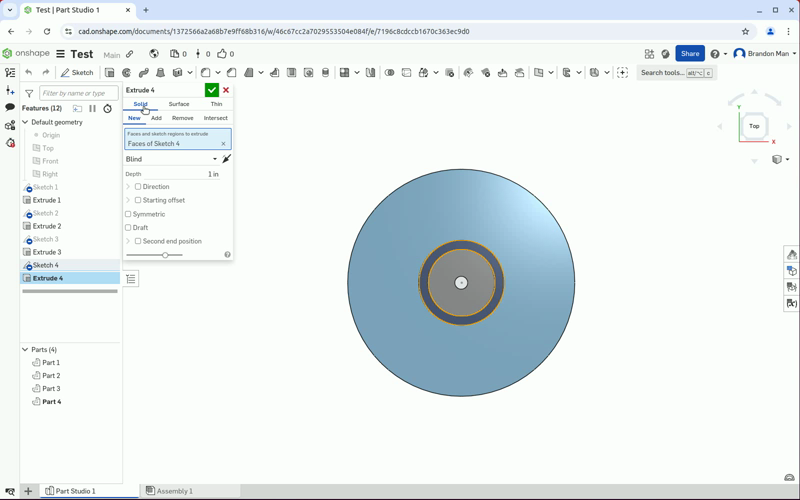
click(143, 106)
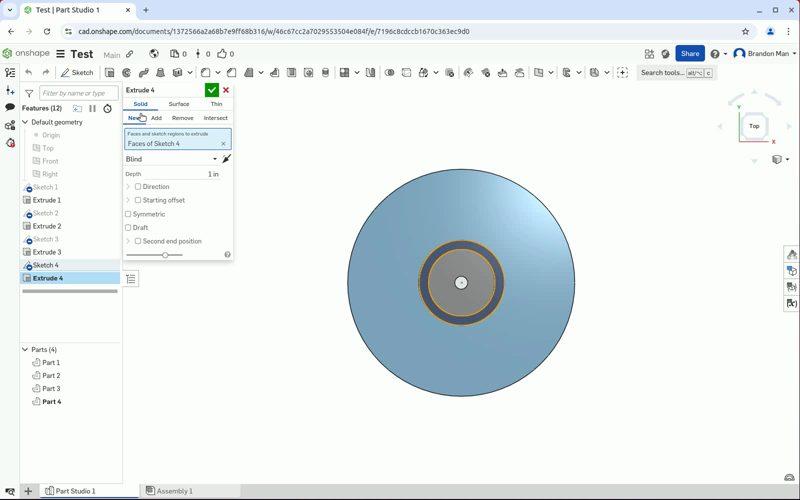
mouse_move(137, 120)
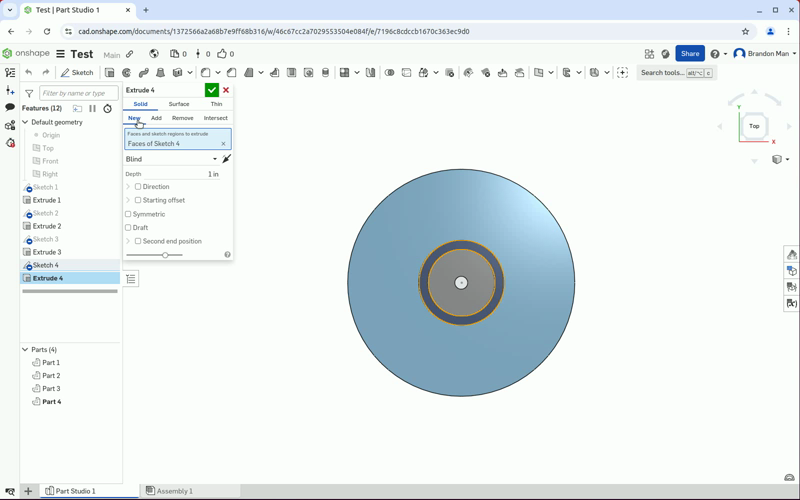
click(137, 120)
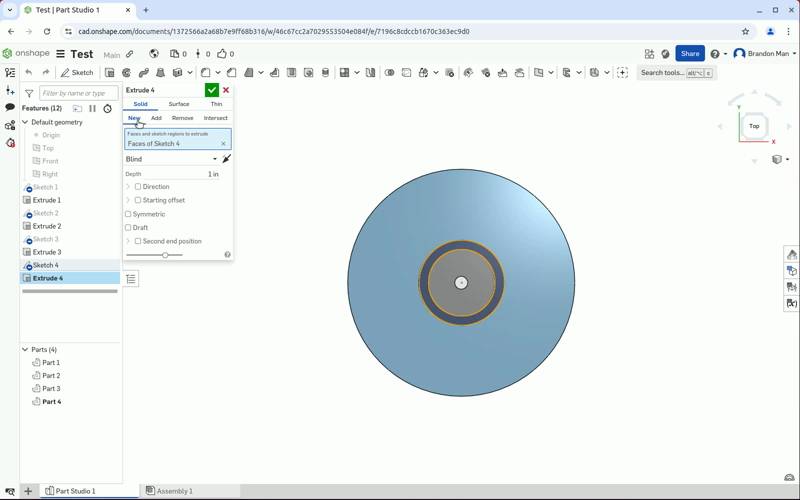
key(tab, 4)
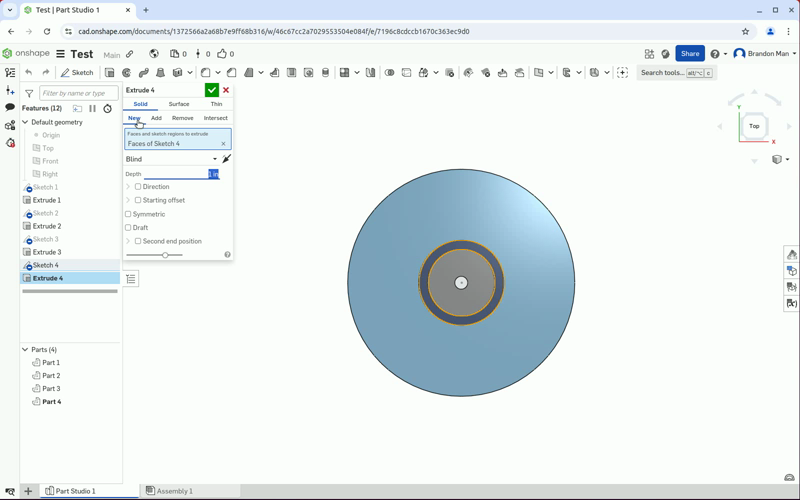
text(17.331)
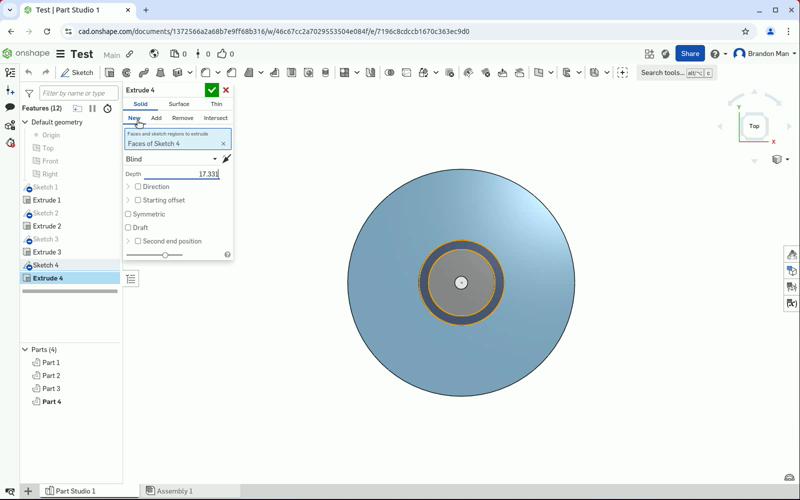
key(enter)
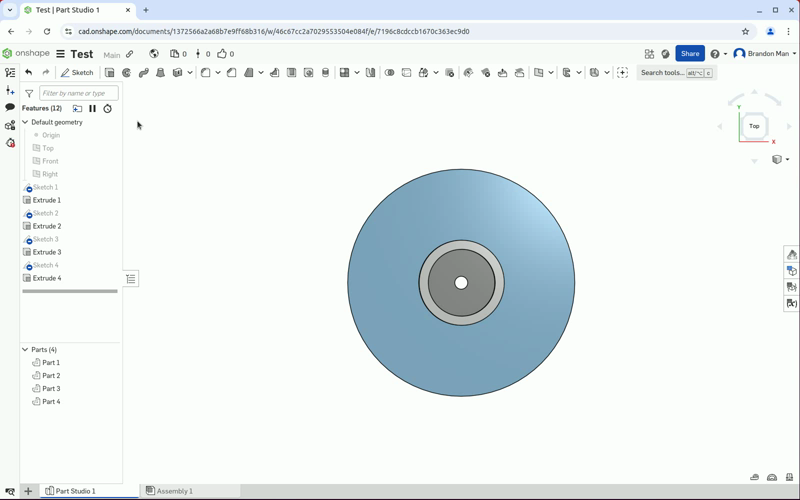
key(shift+h)
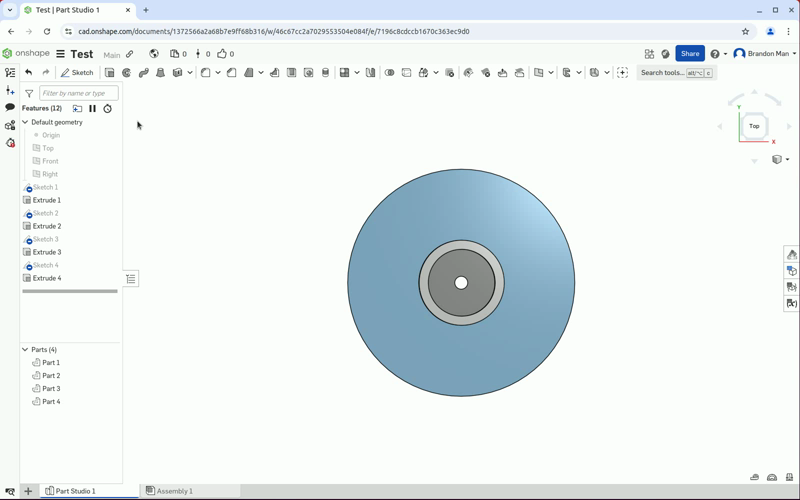
key(shift+h)
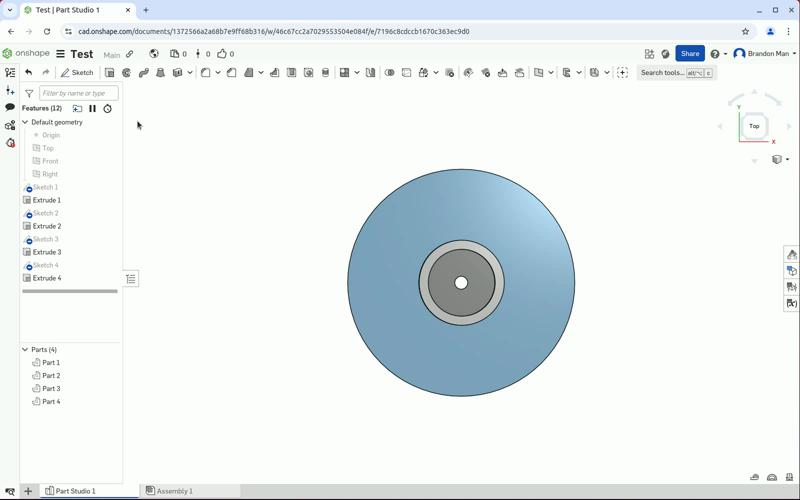
mouse_move(73, 189)
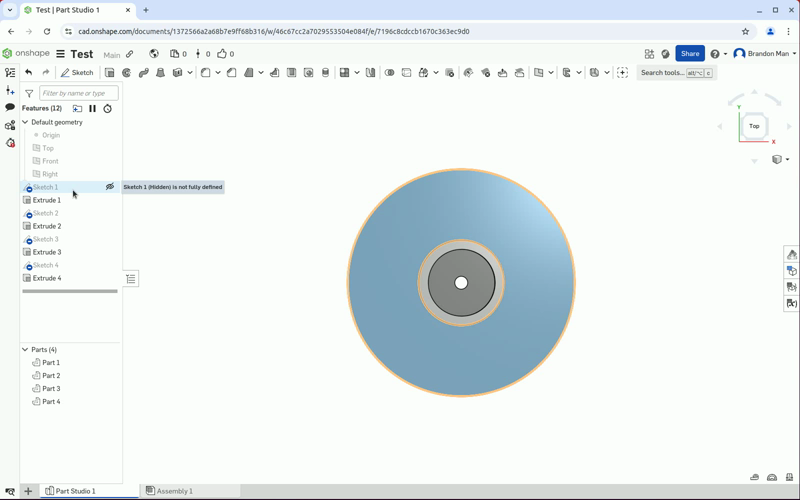
click(73, 189)
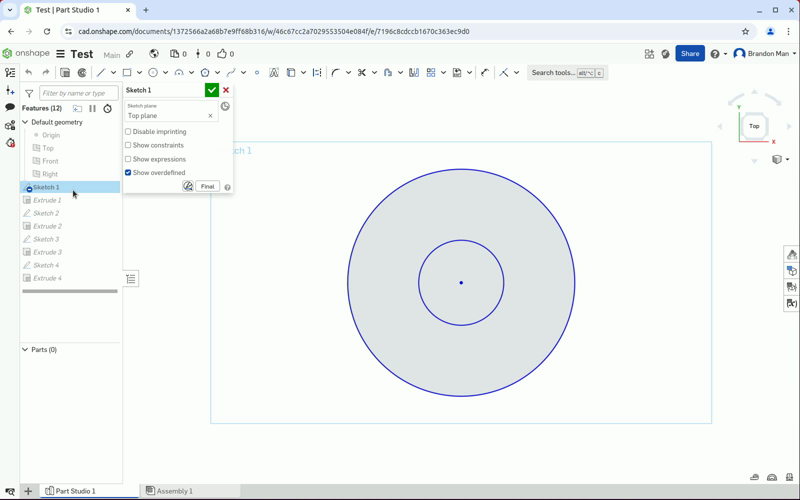
mouse_move(229, 92)
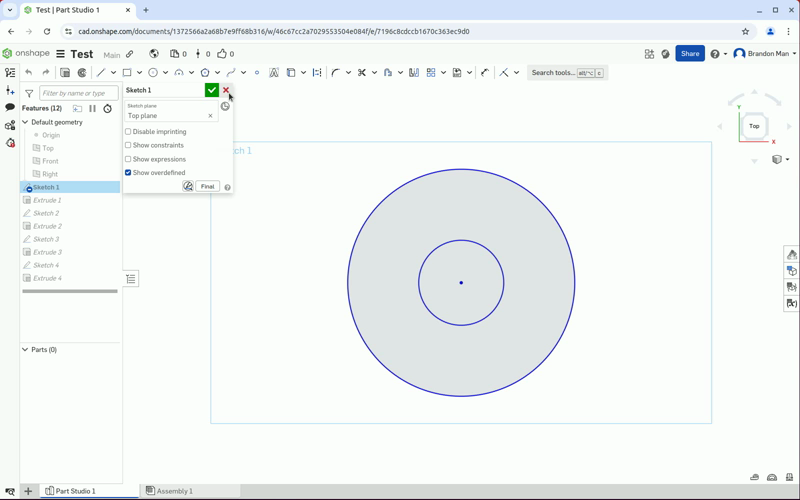
click(229, 92)
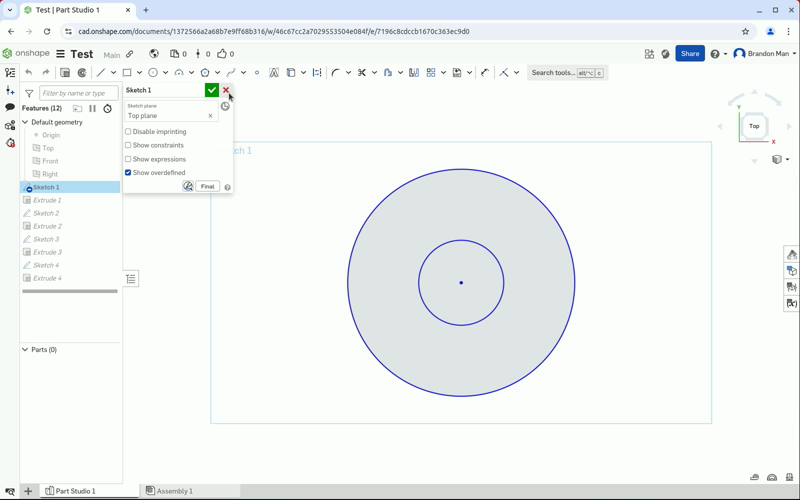
key(shift+s)
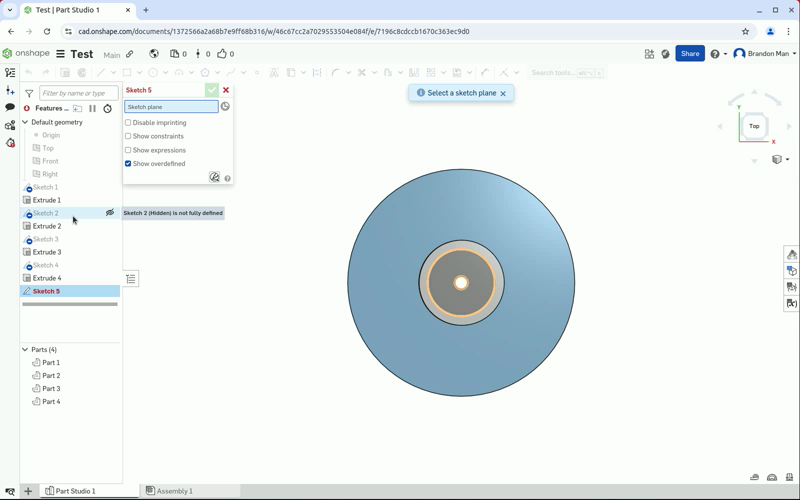
scroll(3)
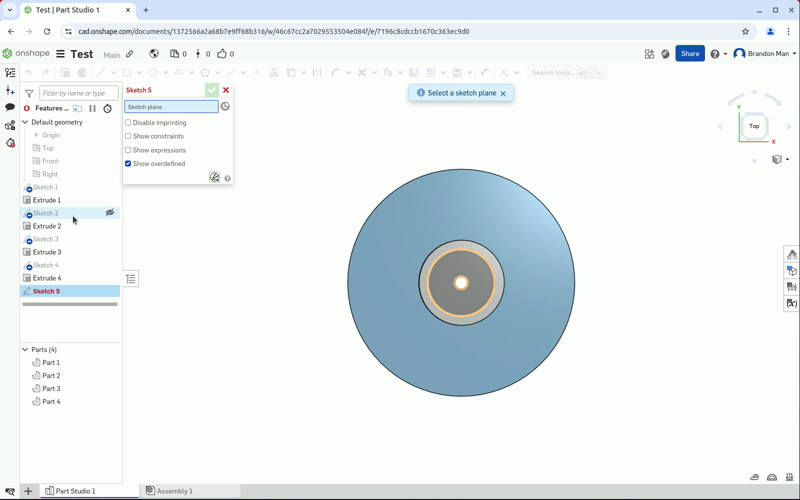
mouse_move(73, 150)
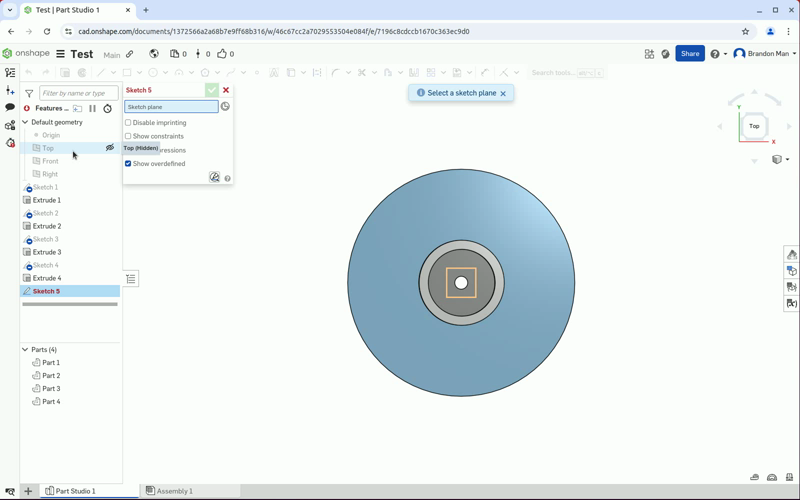
click(73, 150)
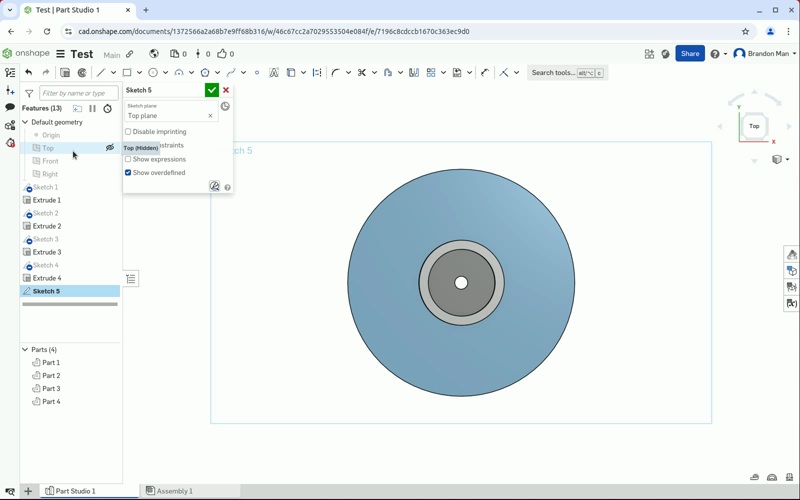
mouse_move(73, 352)
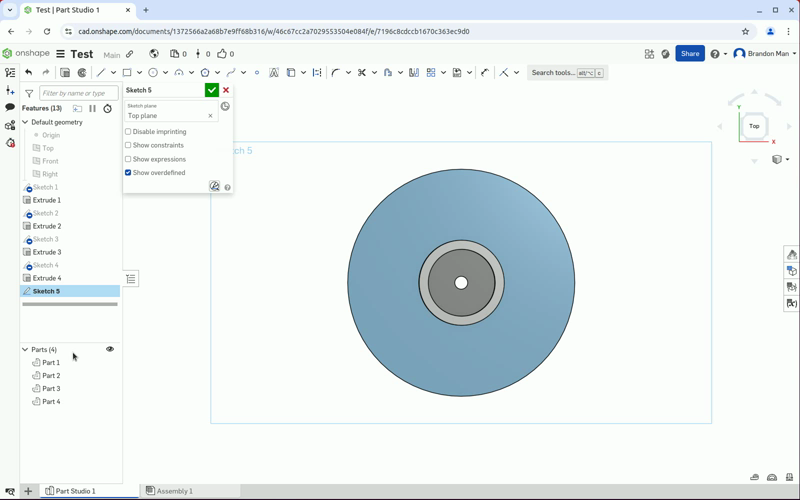
key(y)
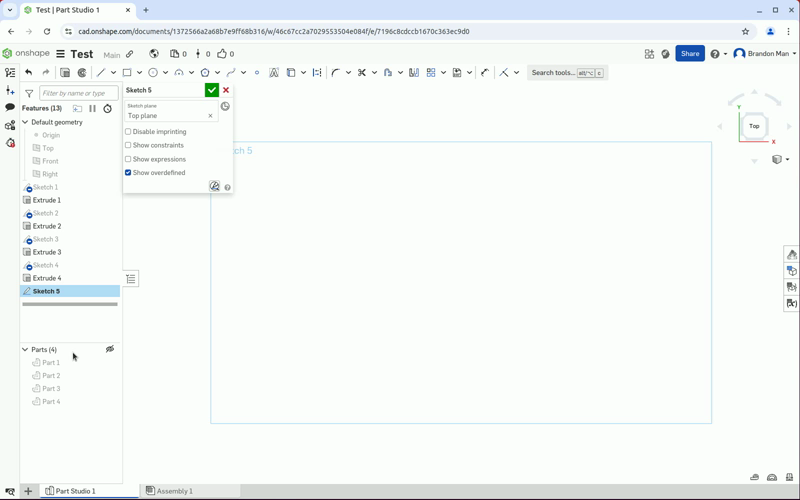
key(c)
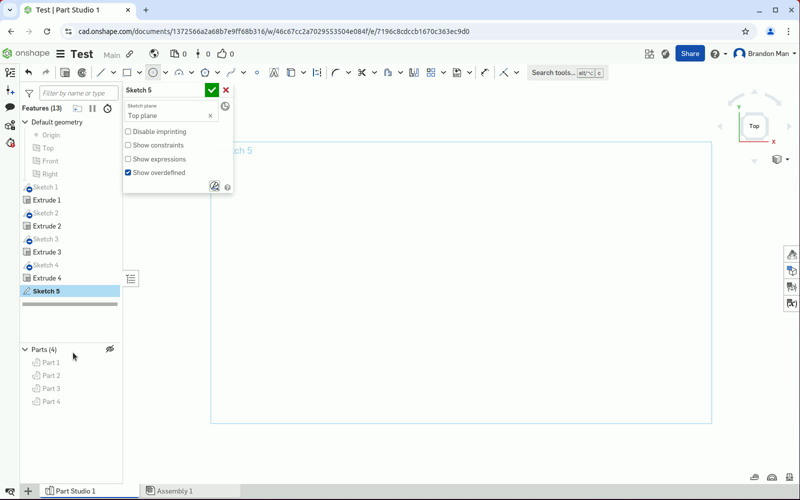
key_down(shift)
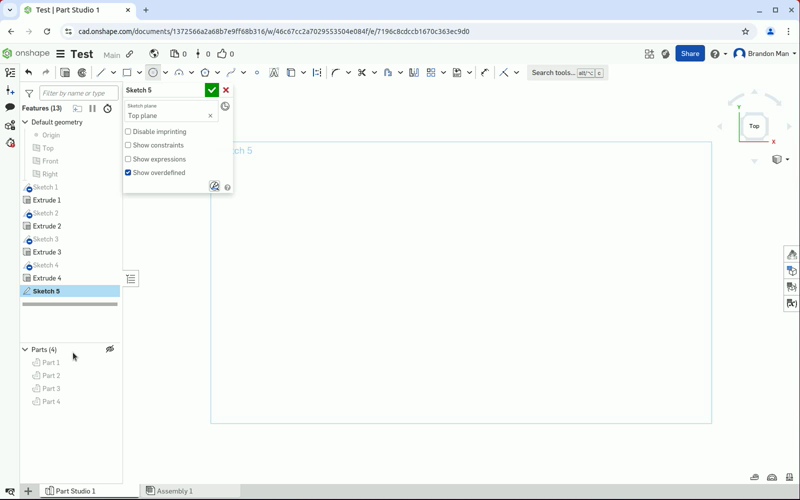
mouse_move(461, 282)
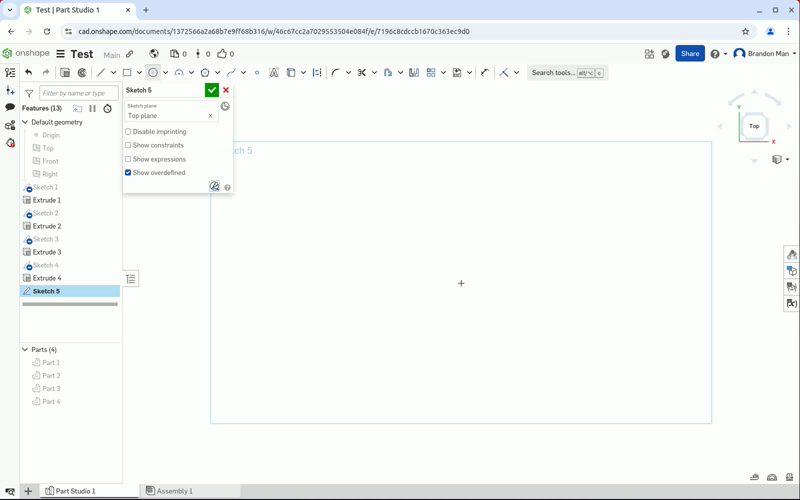
click(461, 282)
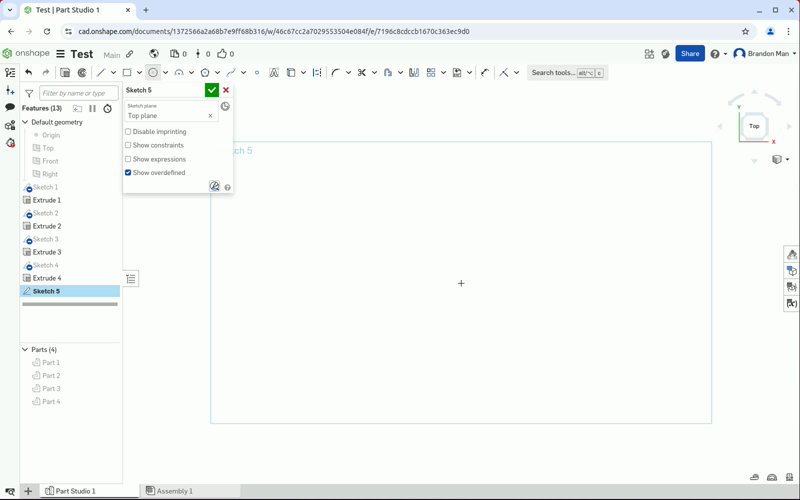
key_up(shift)
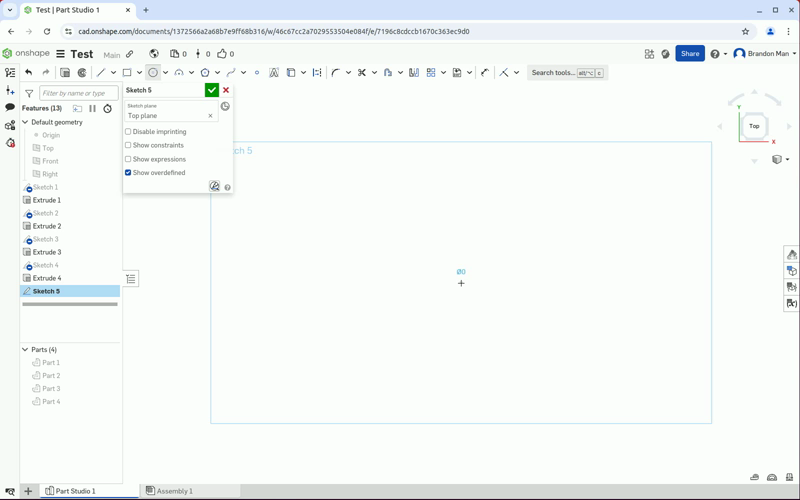
mouse_move(574, 282)
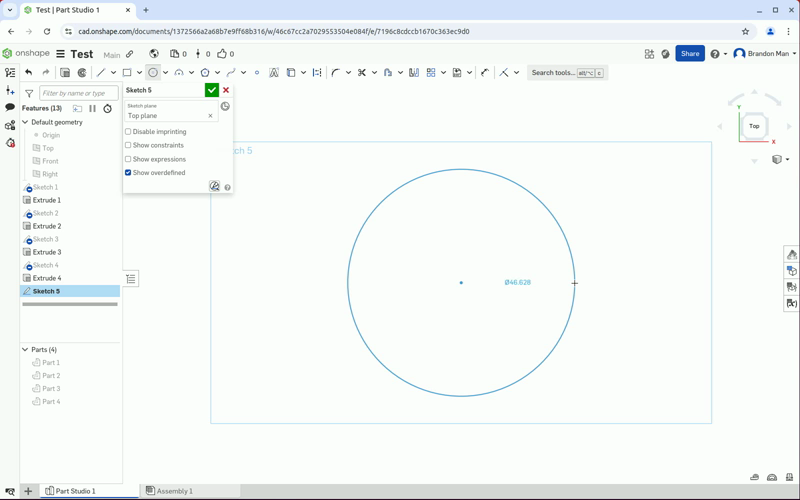
click(574, 282)
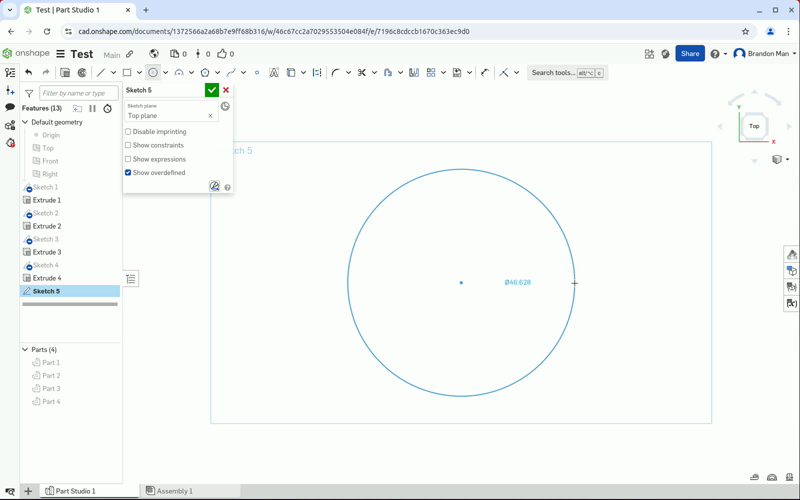
key(esc)
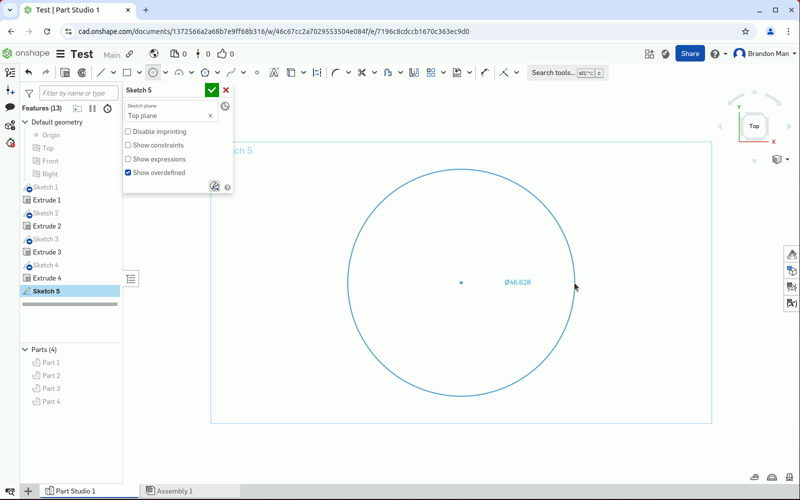
key(c)
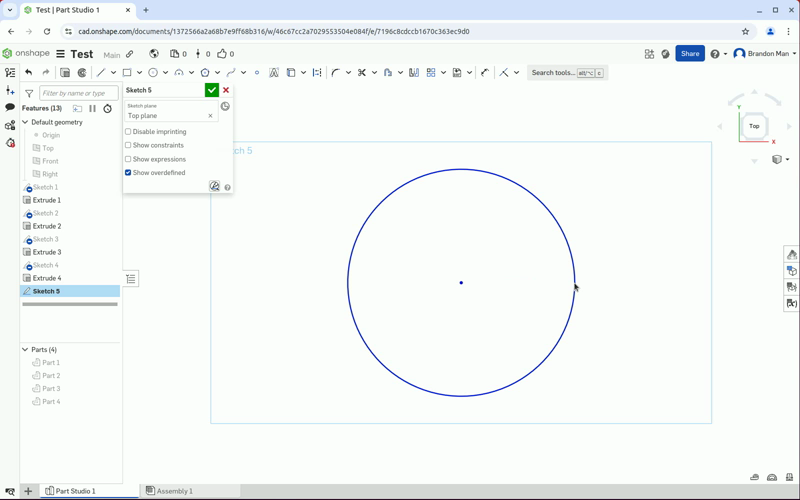
key_down(shift)
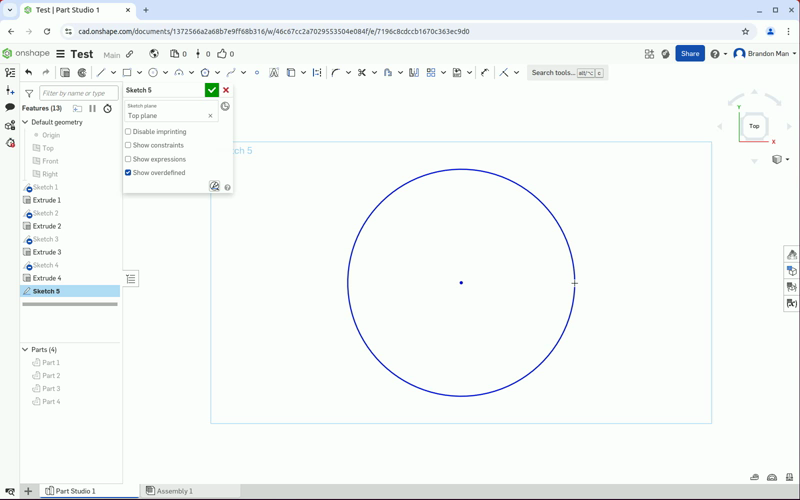
mouse_move(461, 282)
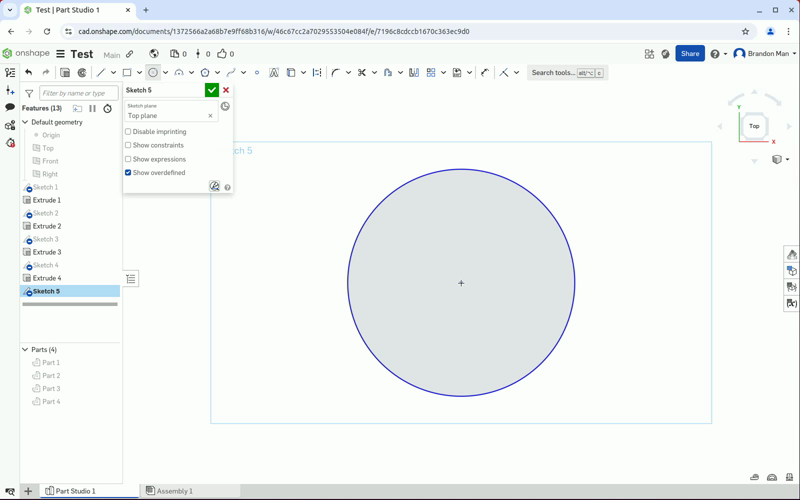
click(461, 282)
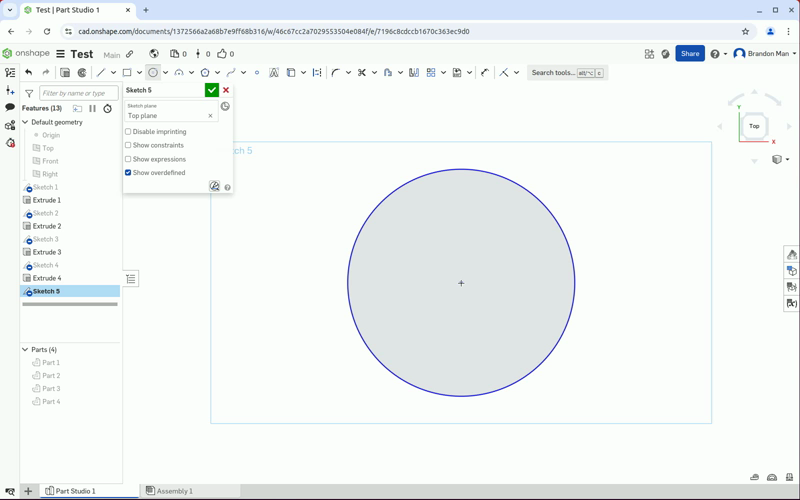
key_up(shift)
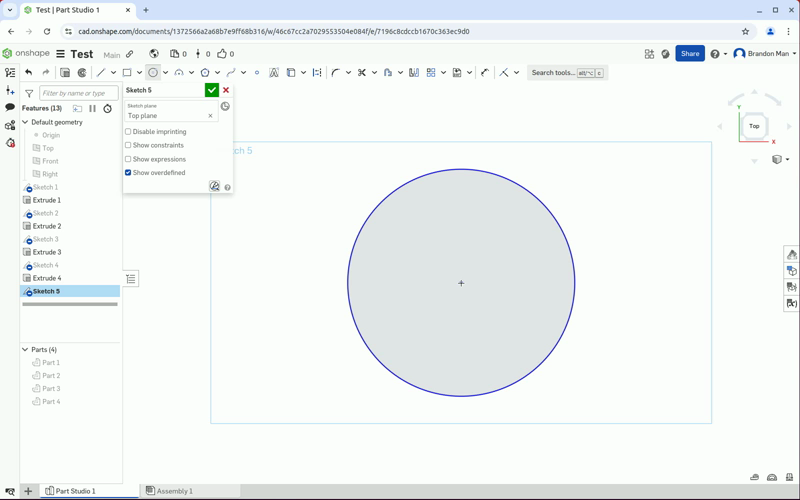
mouse_move(503, 282)
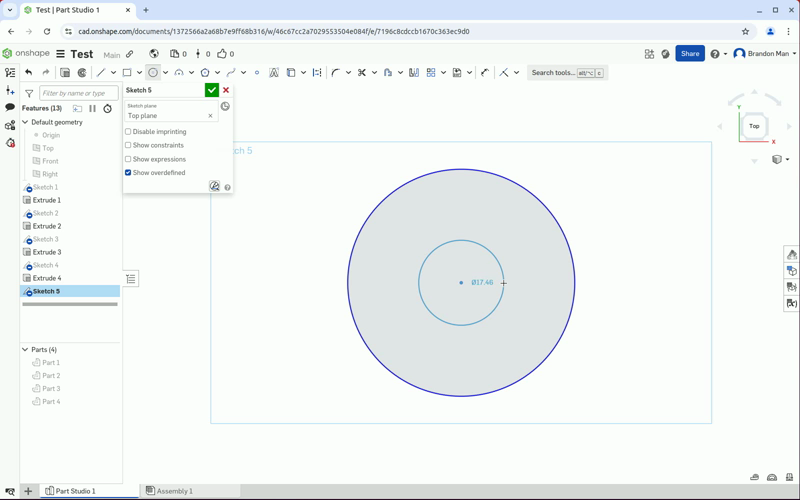
click(503, 282)
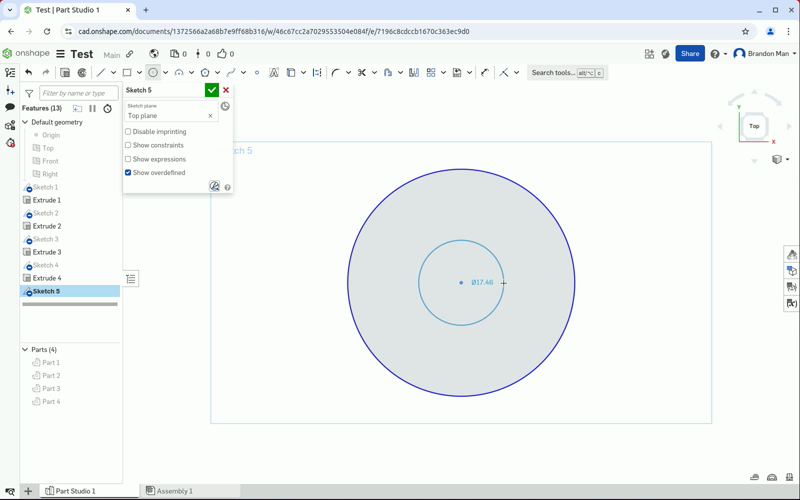
key(esc)
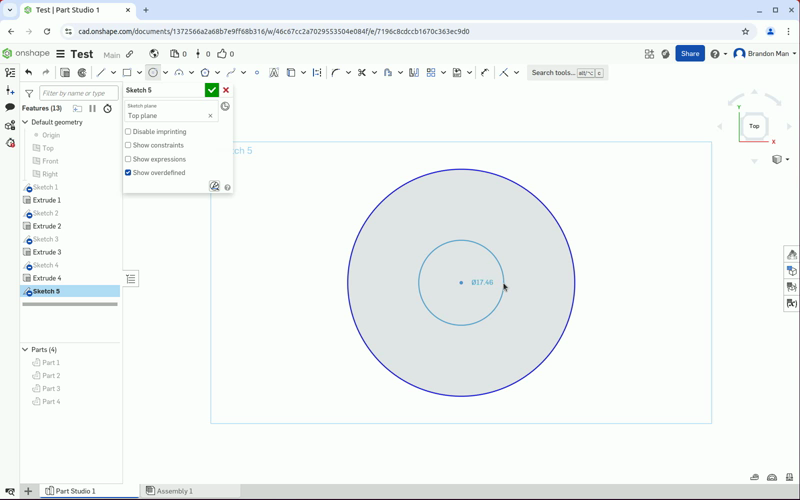
mouse_move(544, 316)
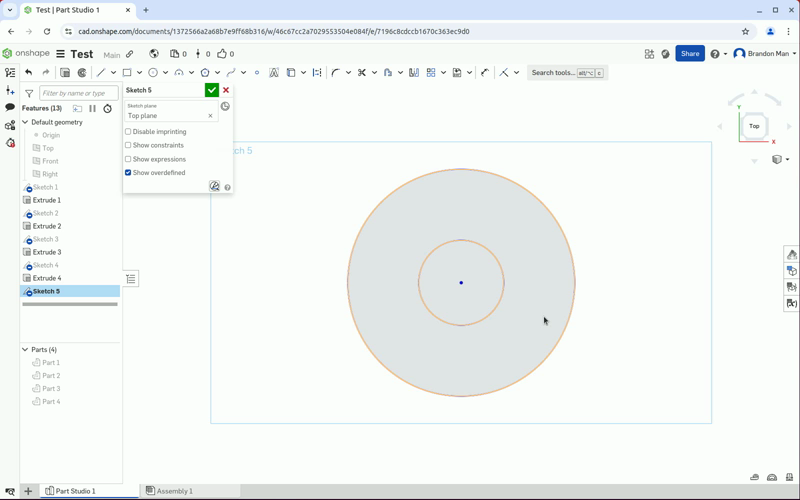
click(544, 316)
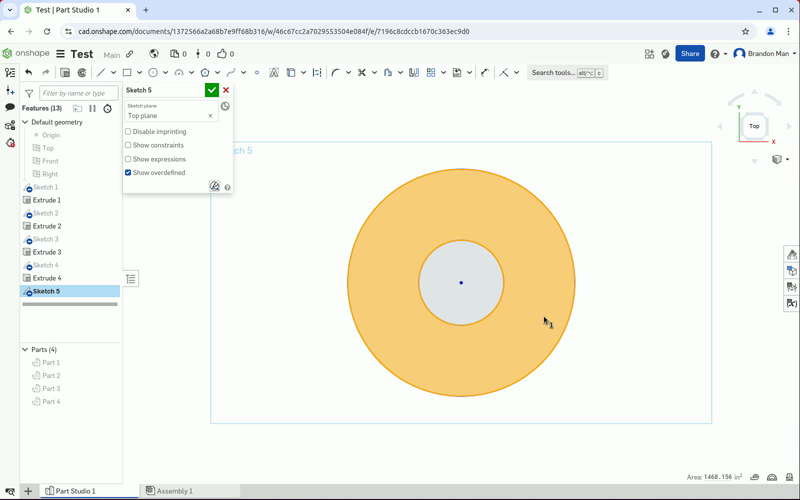
mouse_move(73, 352)
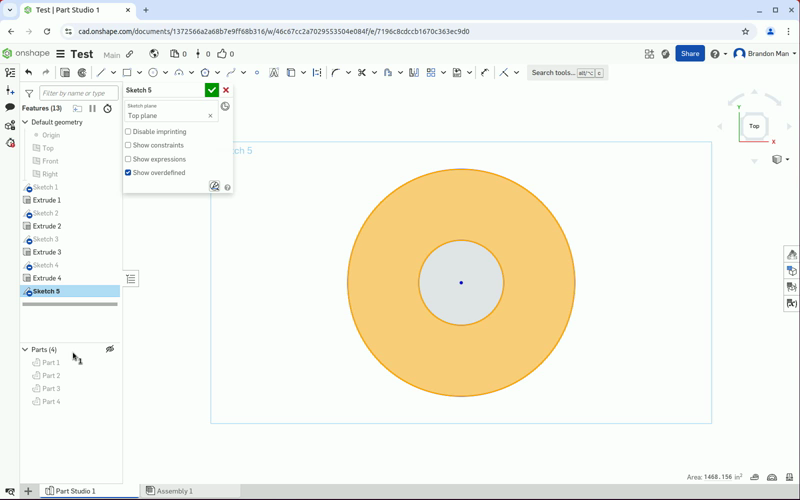
key(shift+y)
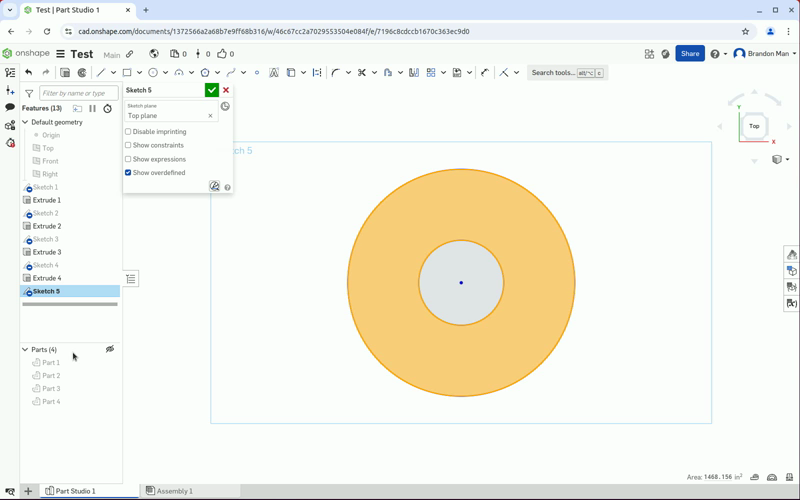
key(shift+e)
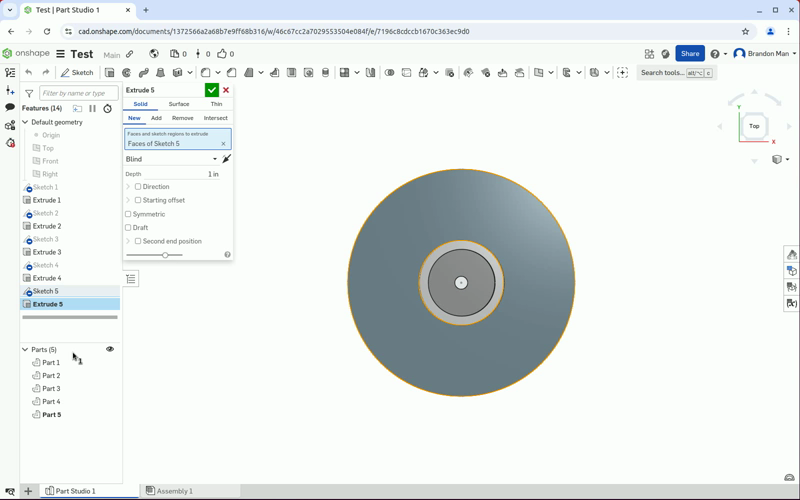
mouse_move(143, 106)
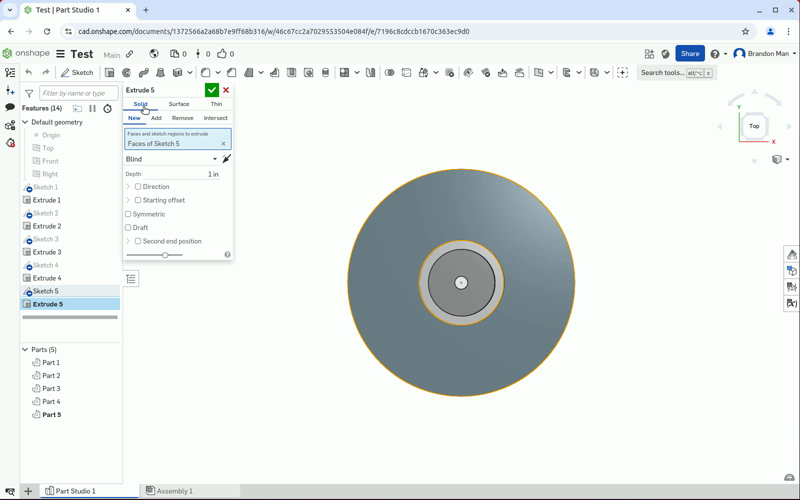
click(143, 106)
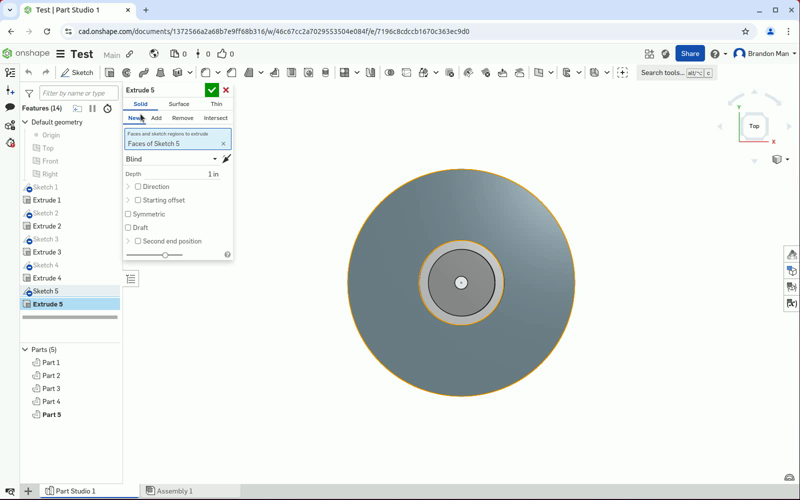
mouse_move(137, 120)
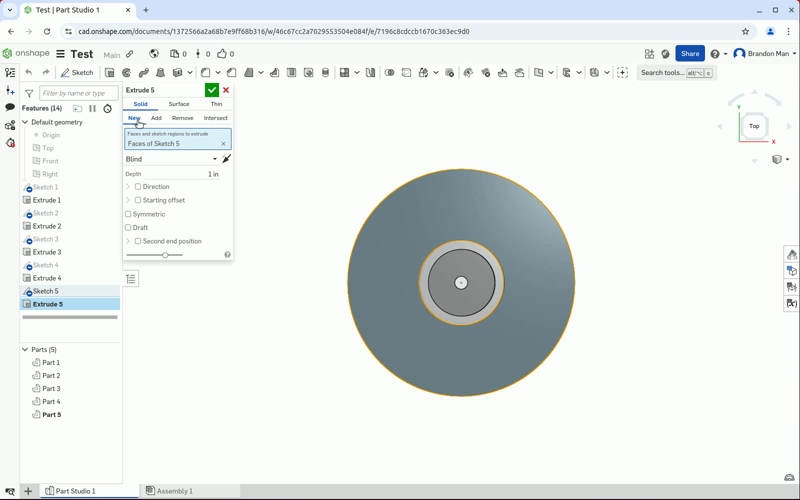
click(137, 120)
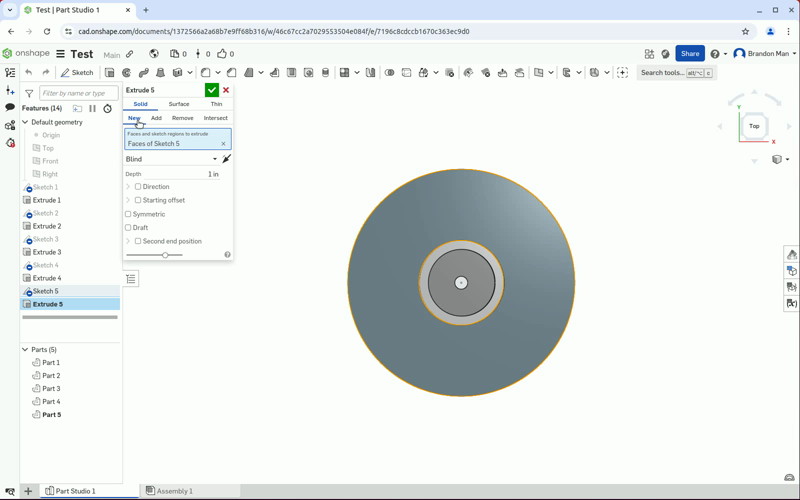
key(tab, 4)
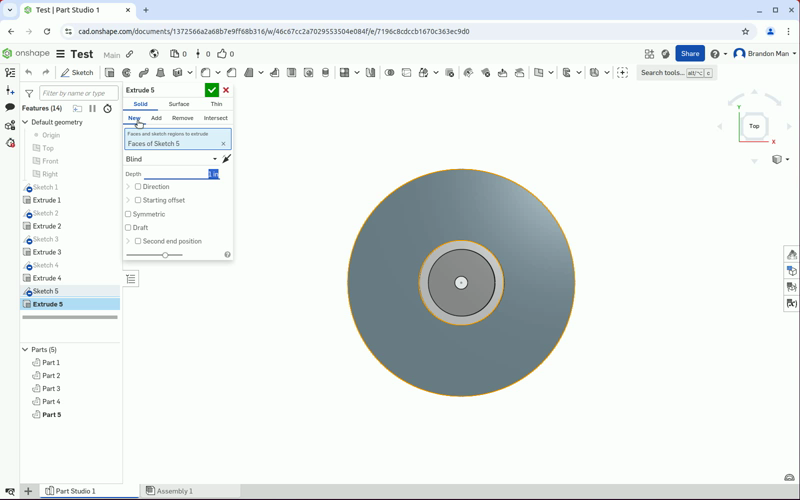
text(1.685)
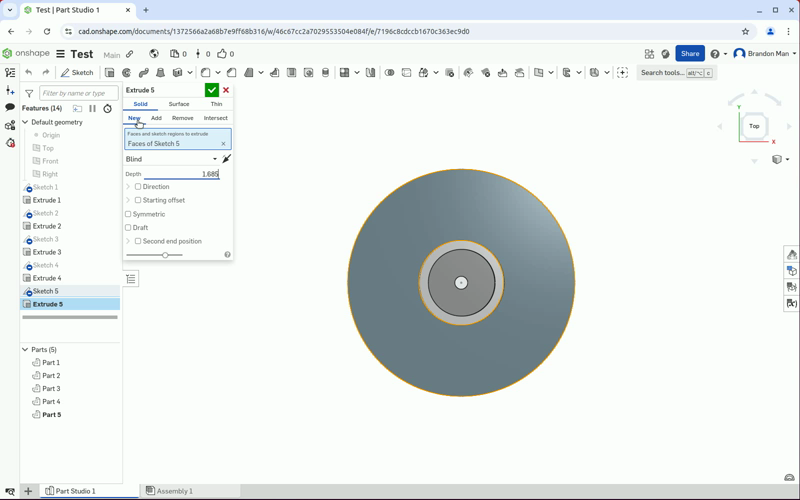
key(enter)
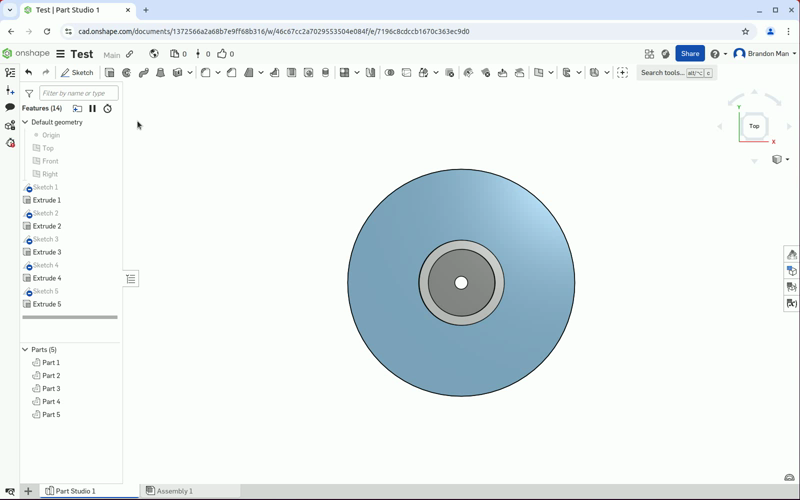
key(shift+h)
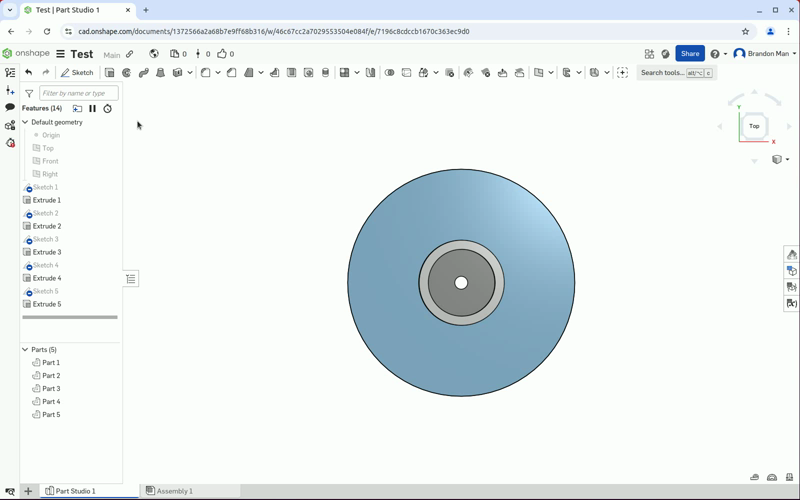
key(shift+h)
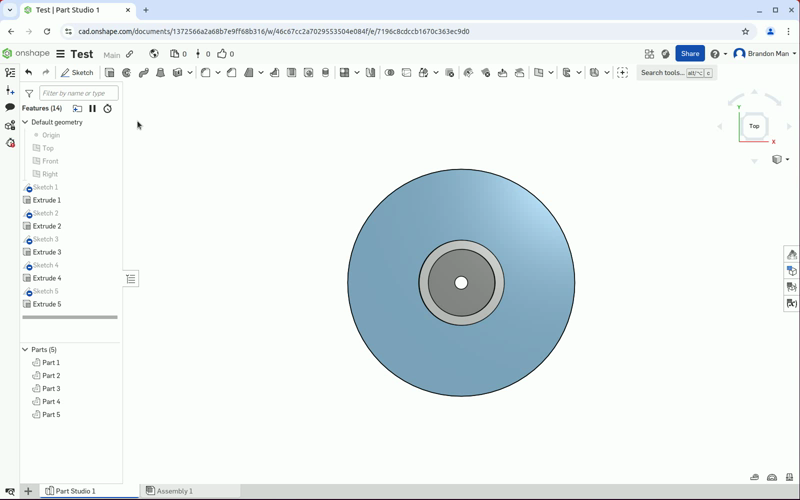
key(shift+7)
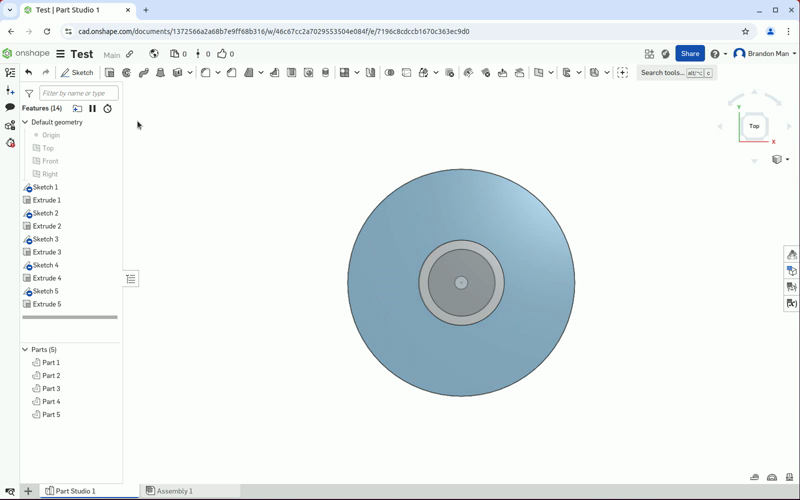
key(up, 3)
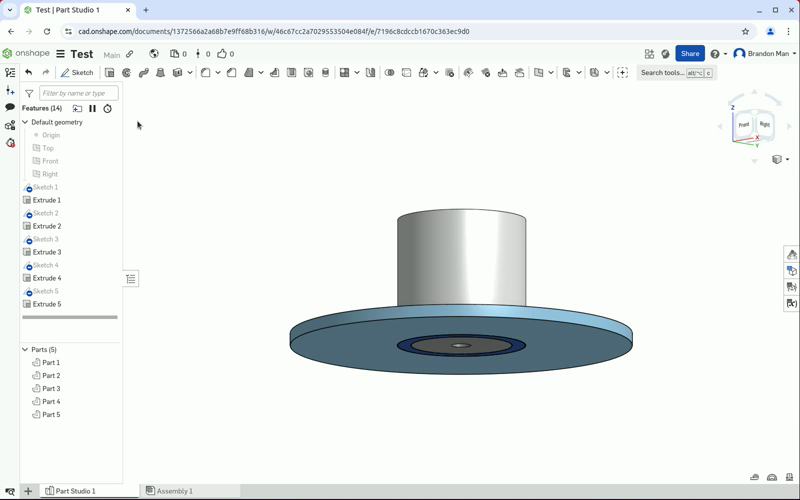
key(left, 3)
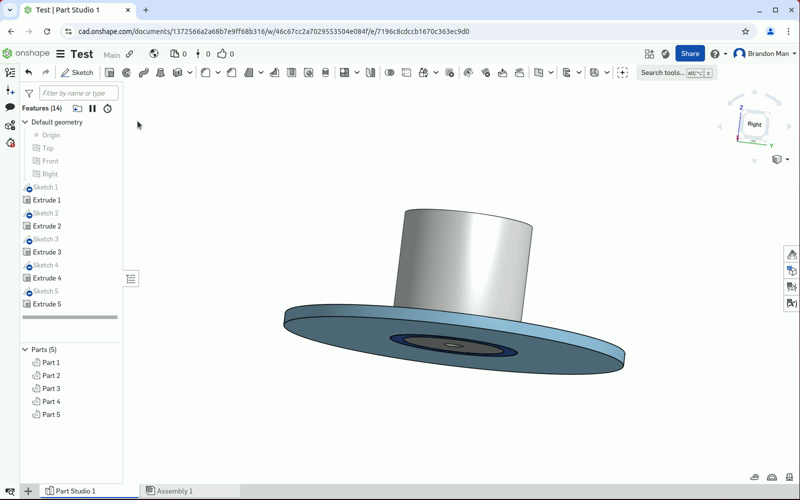
key(right, 3)
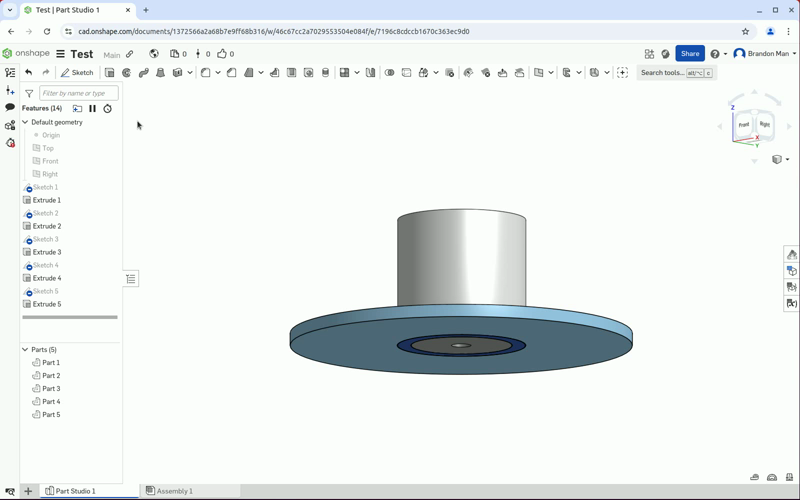
key(down, 3)
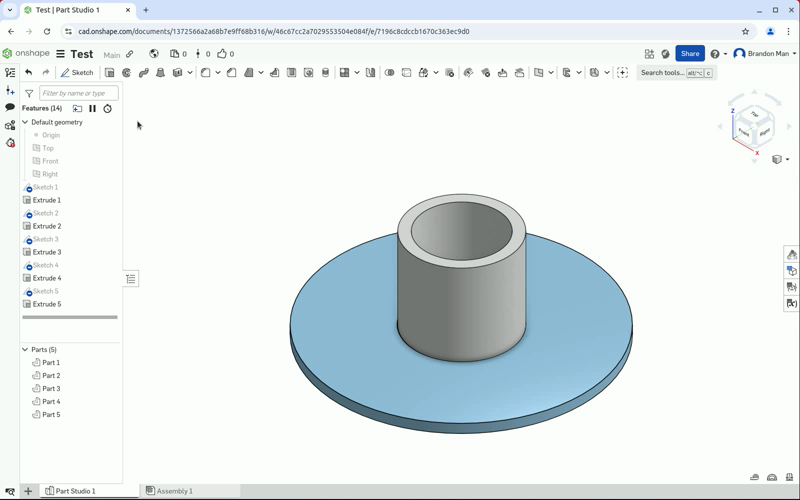
mouse_move(73, 189)
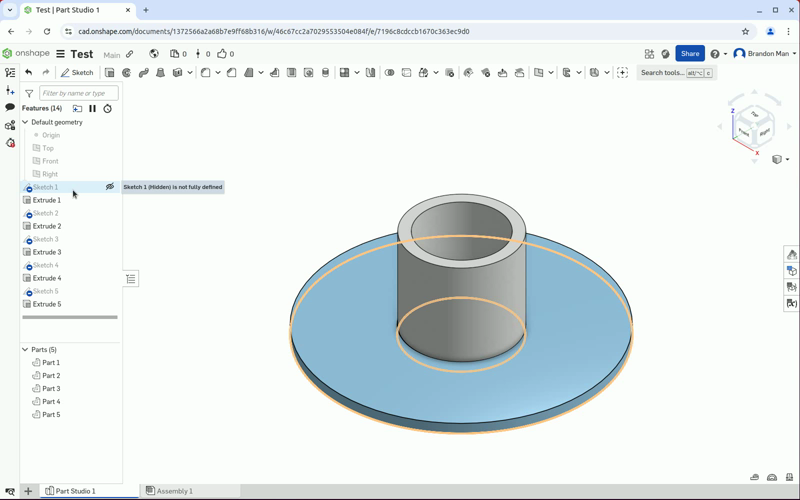
click(73, 189)